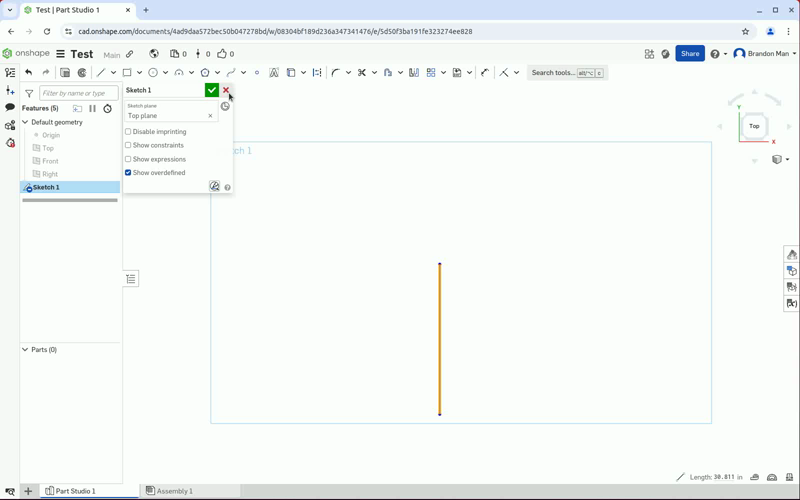
key(shift+h)
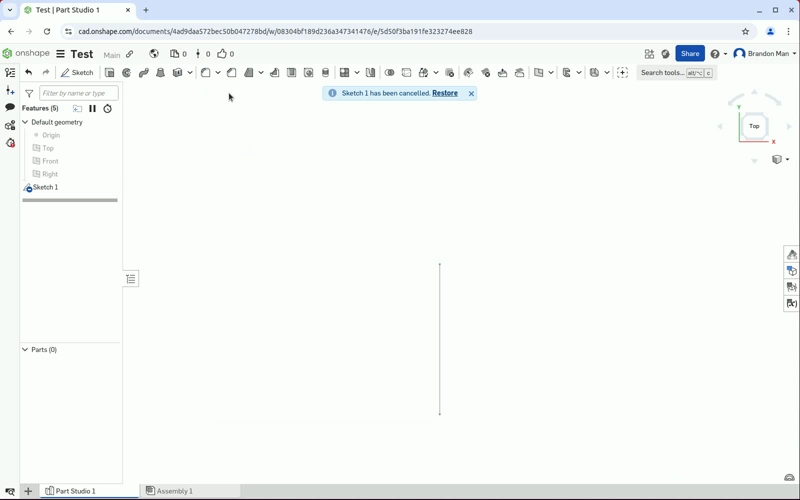
key(shift+s)
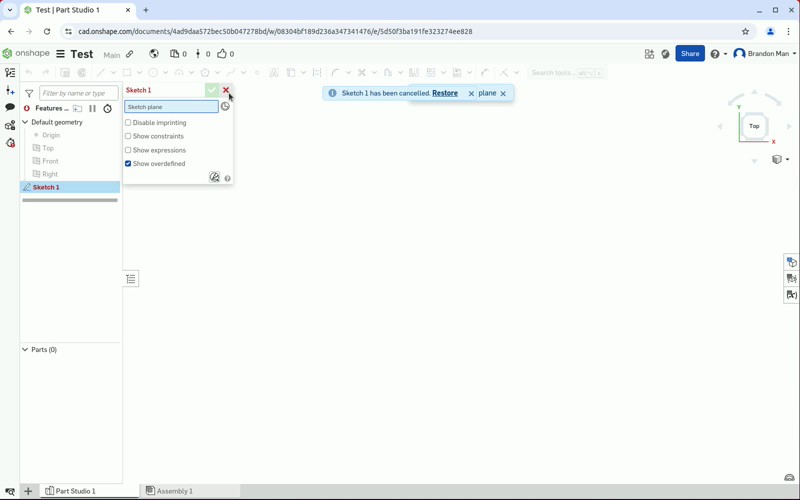
mouse_move(73, 150)
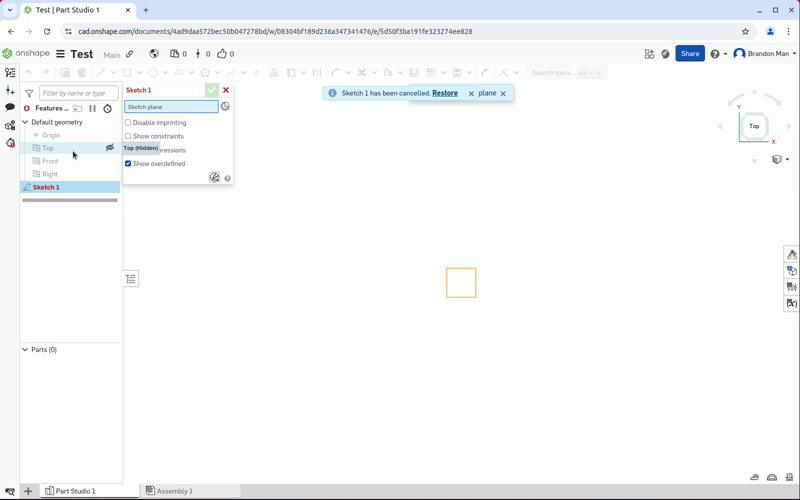
click(73, 150)
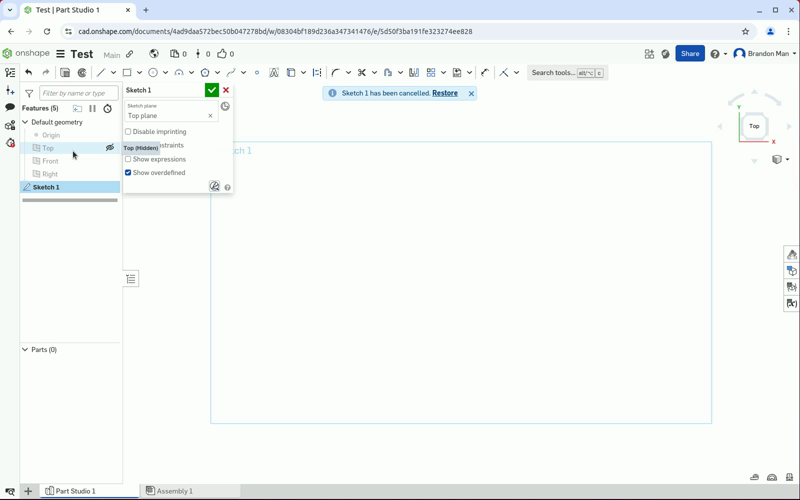
mouse_move(73, 352)
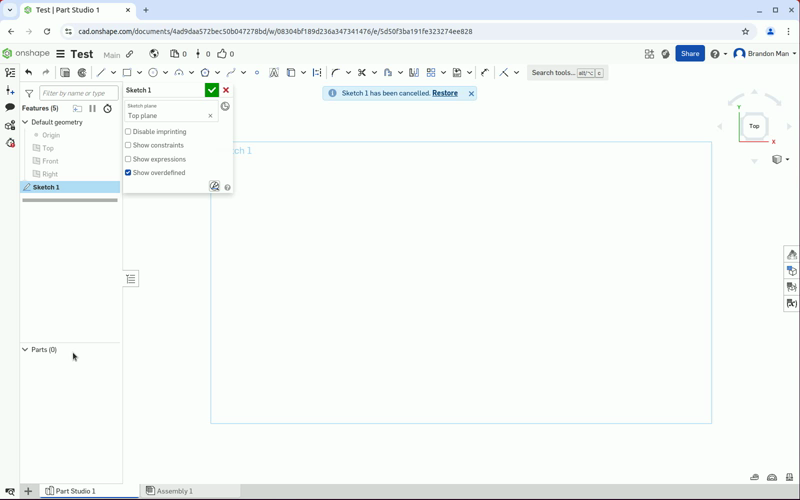
key(y)
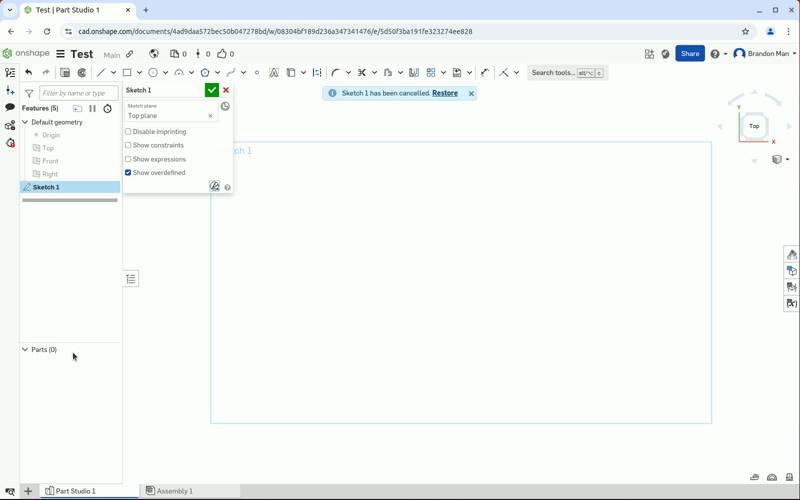
key(l)
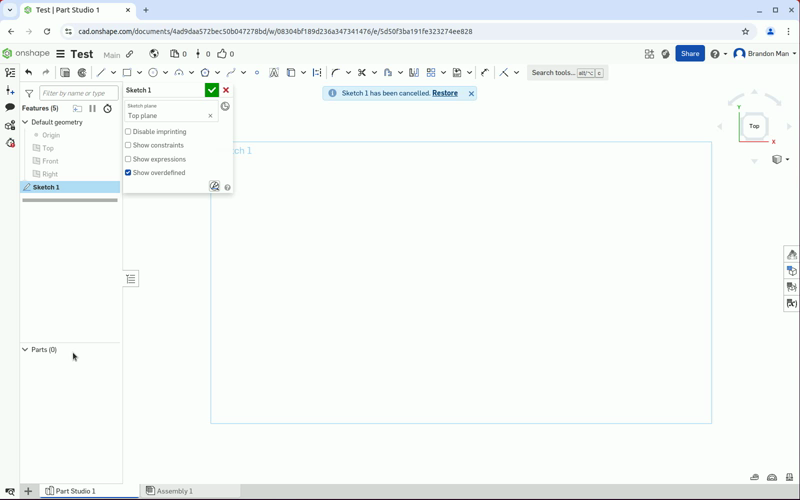
key_down(shift)
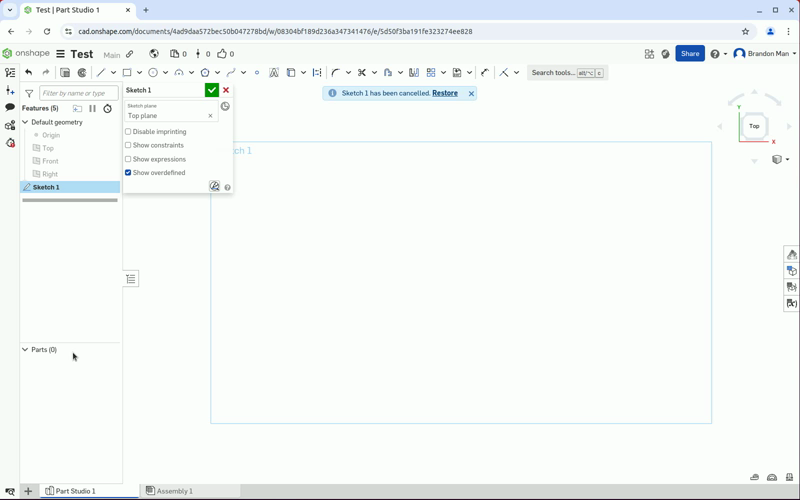
mouse_move(348, 330)
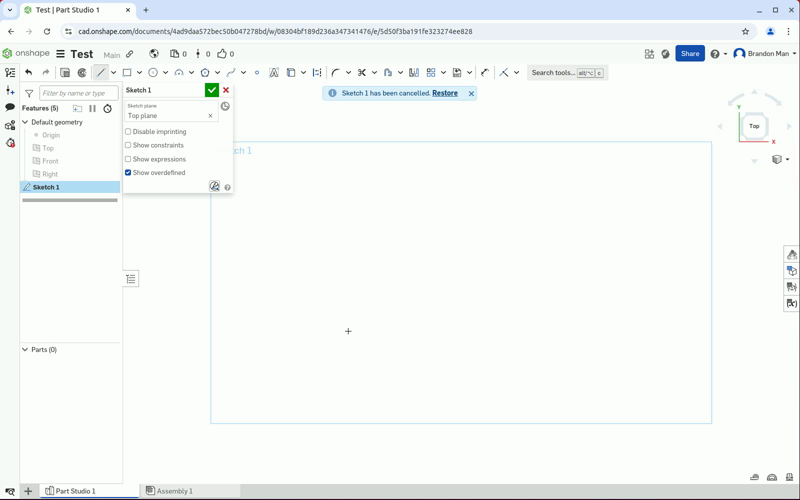
click(348, 330)
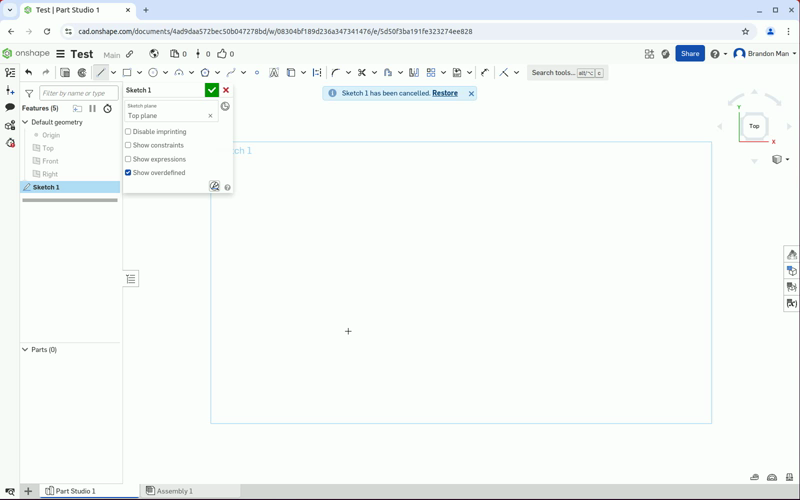
key_up(shift)
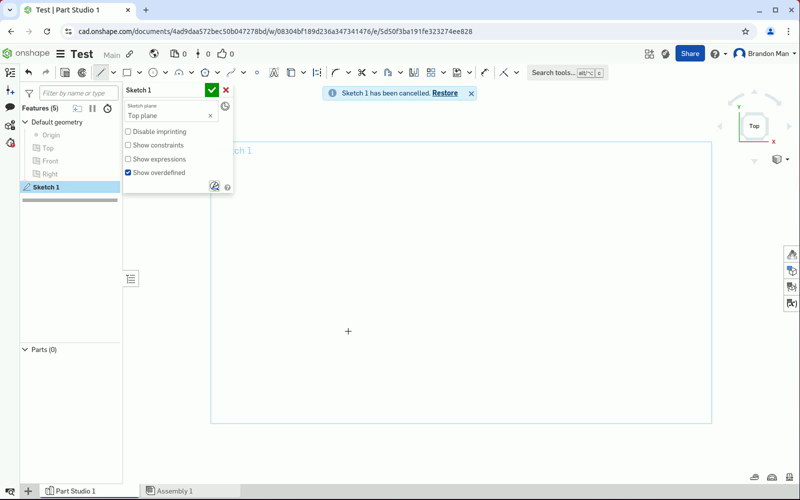
key_down(shift)
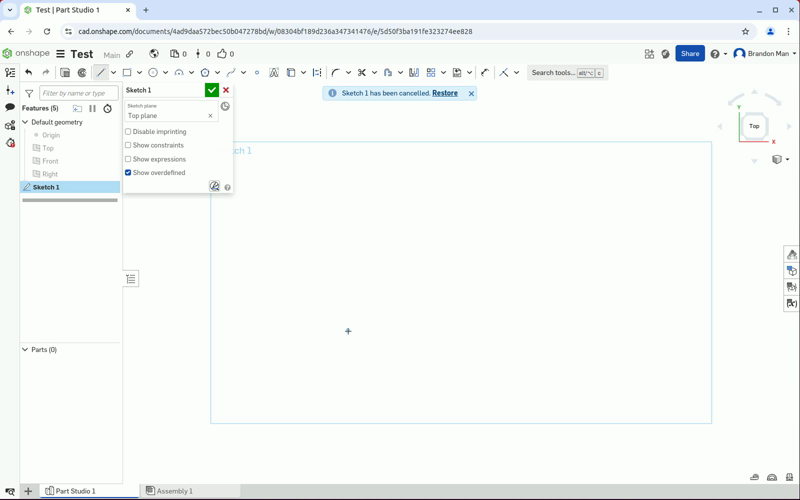
mouse_move(572, 330)
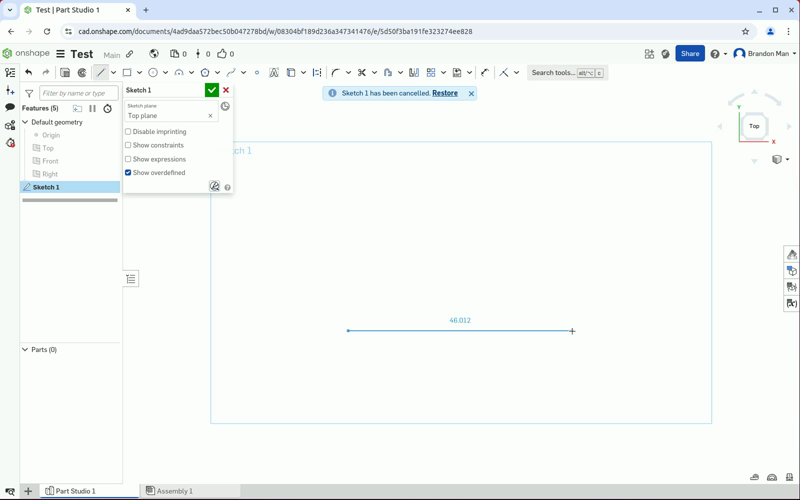
click(572, 330)
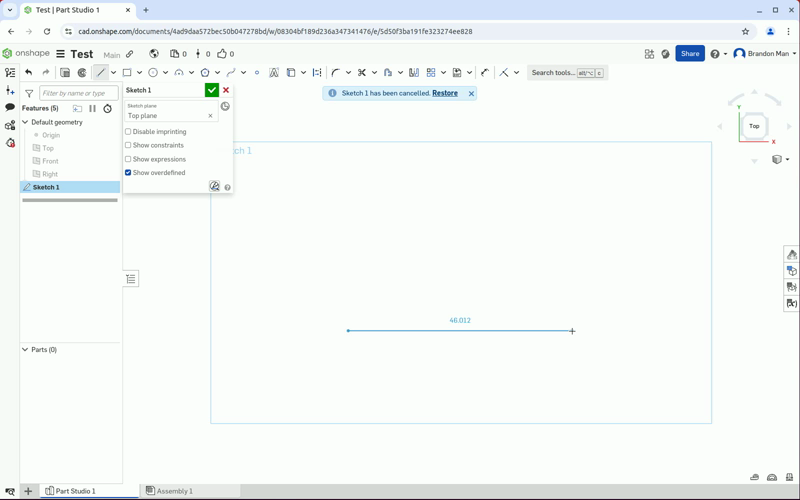
key_up(shift)
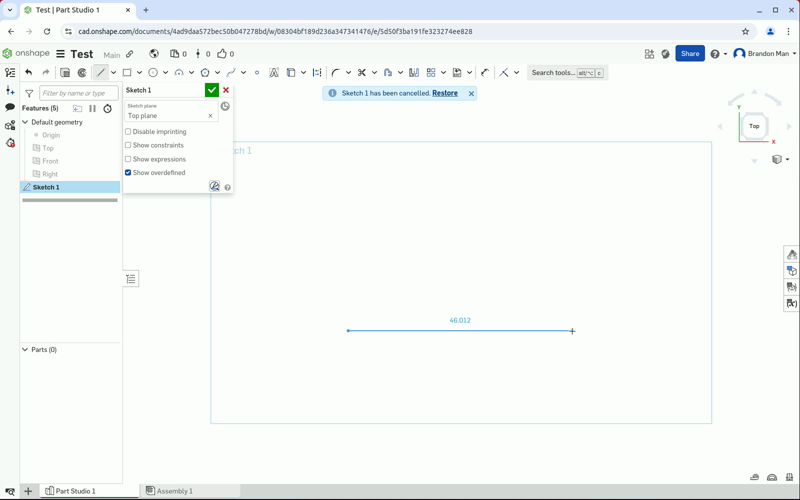
key_down(shift)
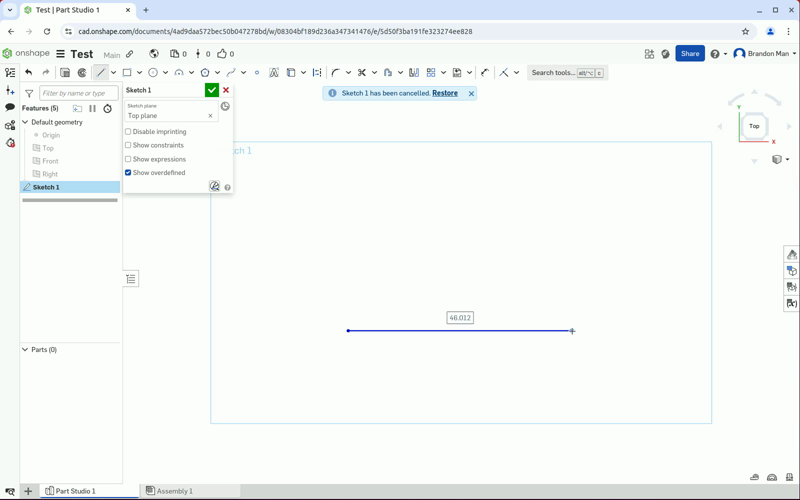
mouse_move(589, 330)
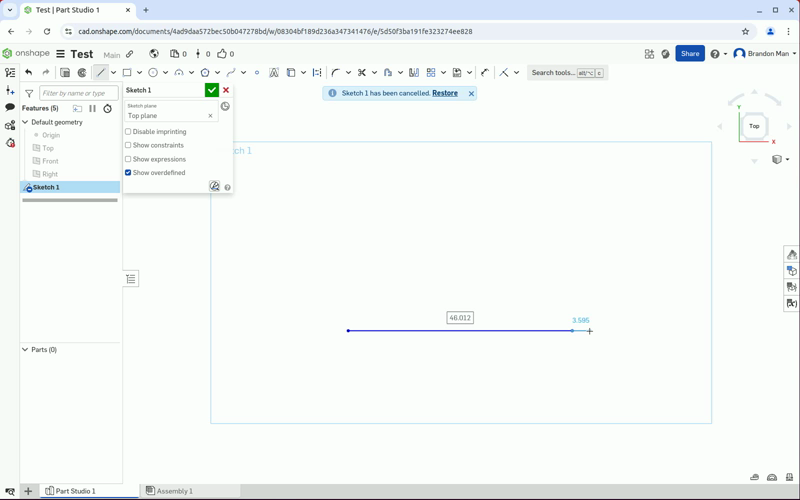
mouse_move(572, 283)
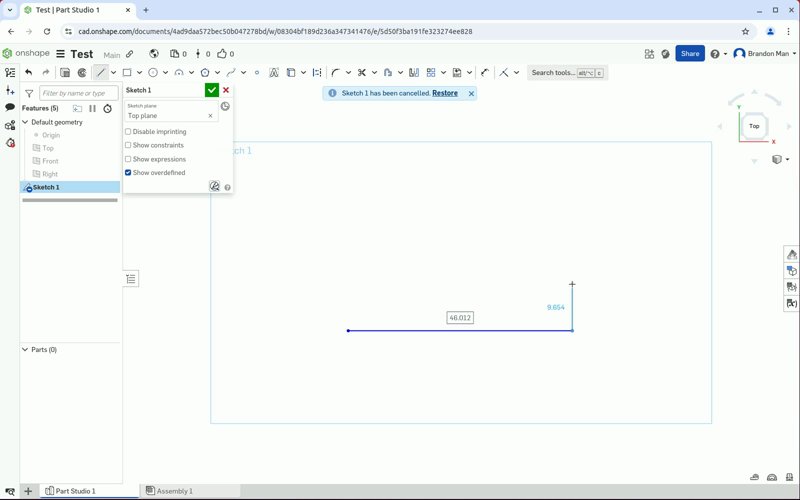
click(572, 283)
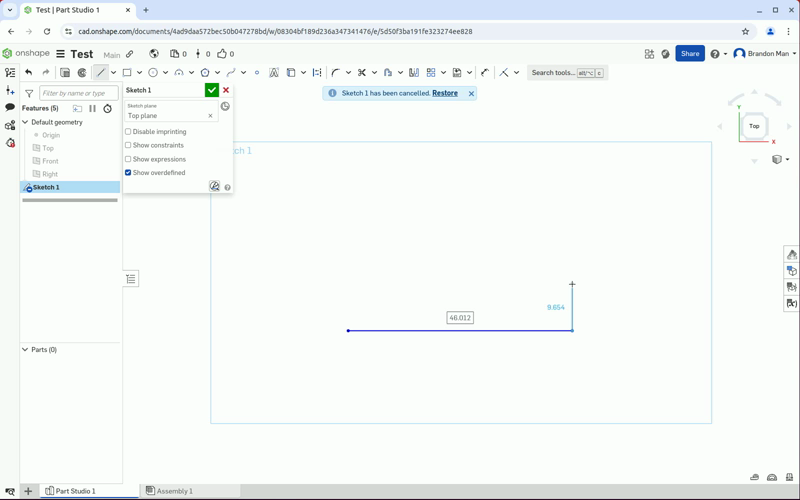
key_up(shift)
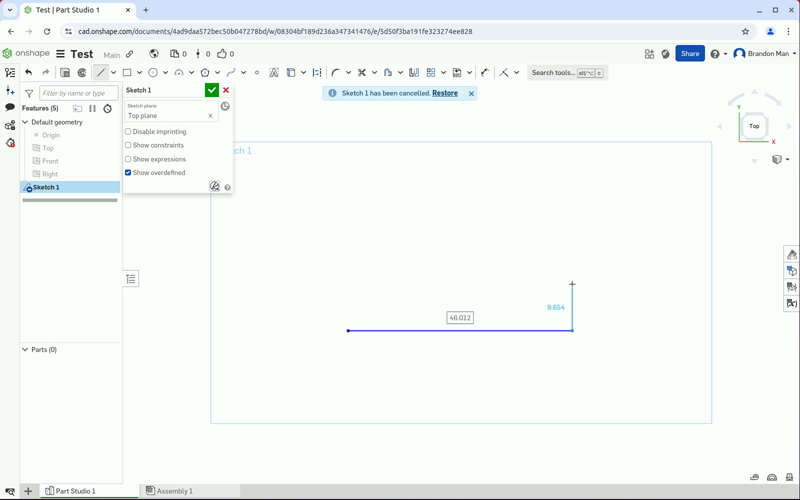
key_down(shift)
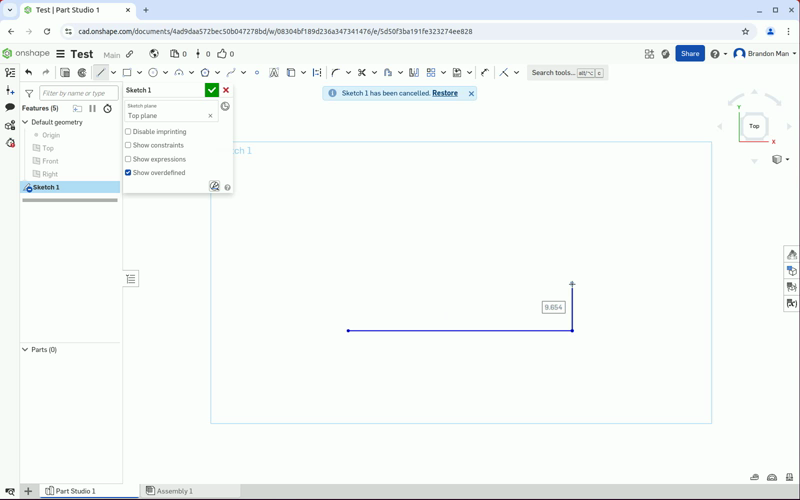
mouse_move(501, 236)
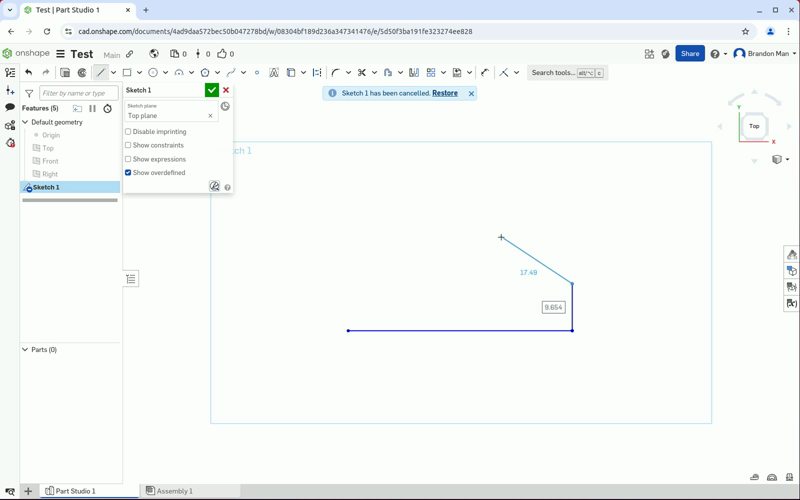
click(501, 236)
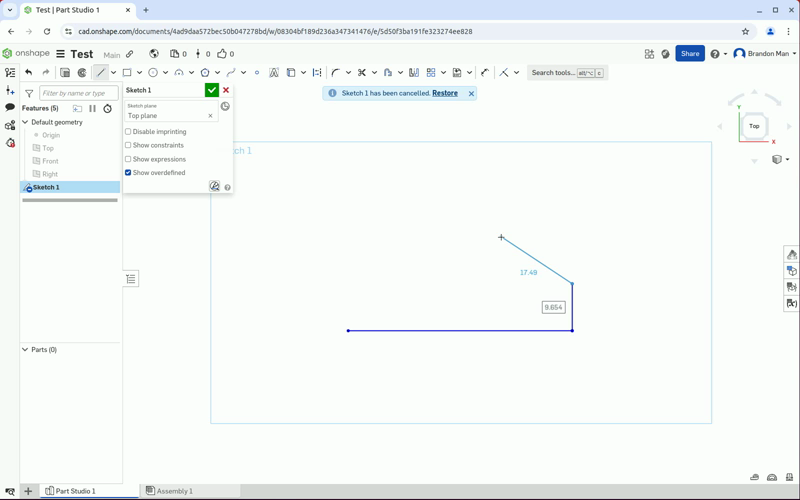
key_up(shift)
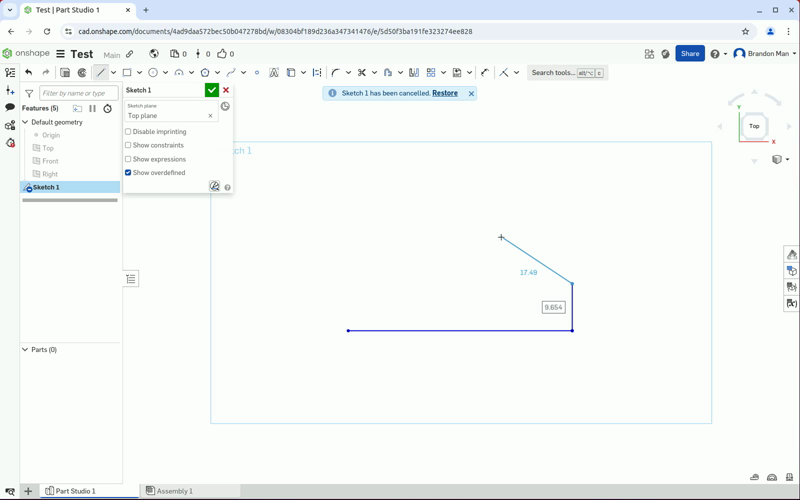
key_down(shift)
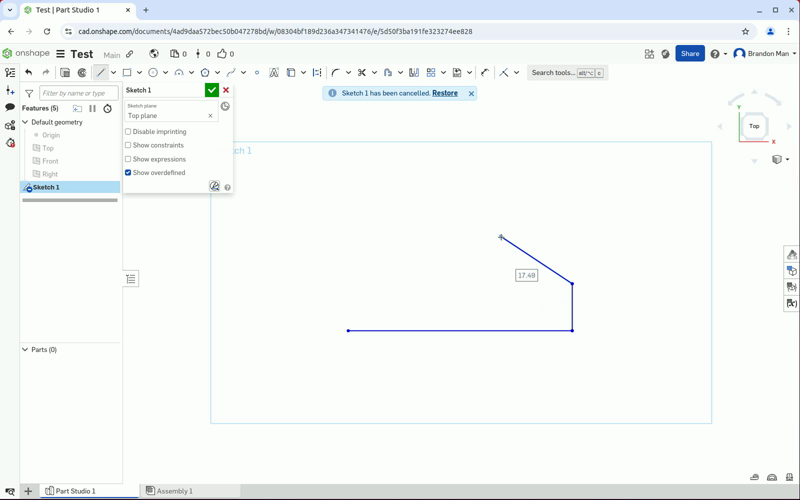
mouse_move(419, 236)
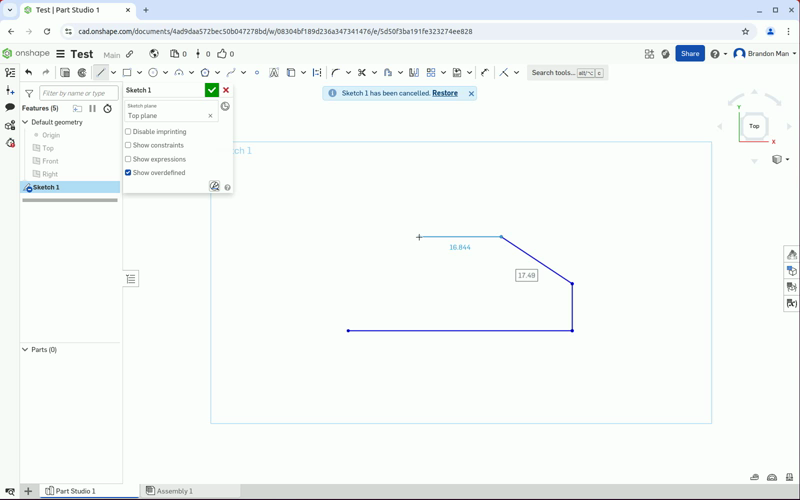
click(419, 236)
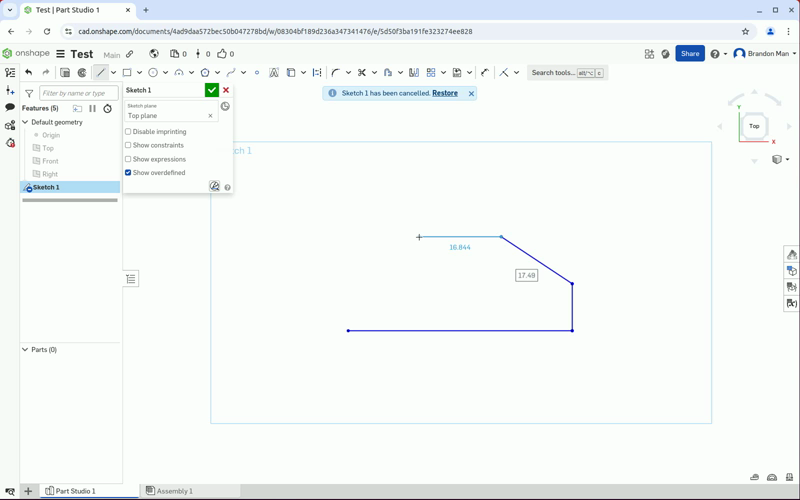
key_up(shift)
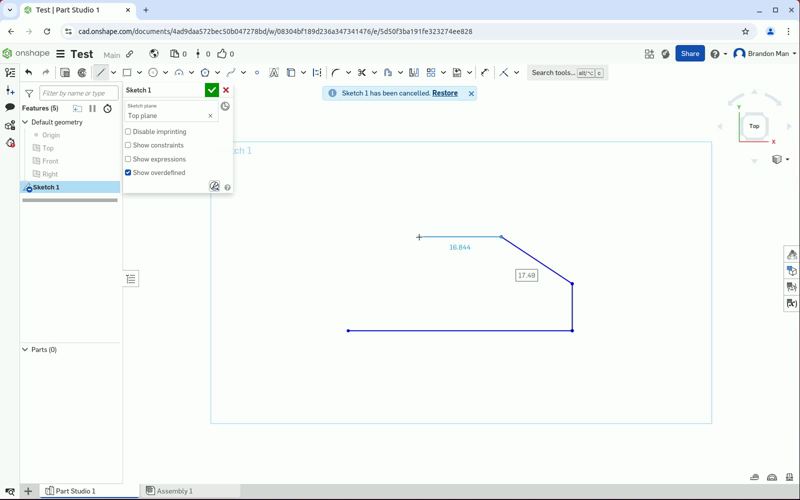
key_down(shift)
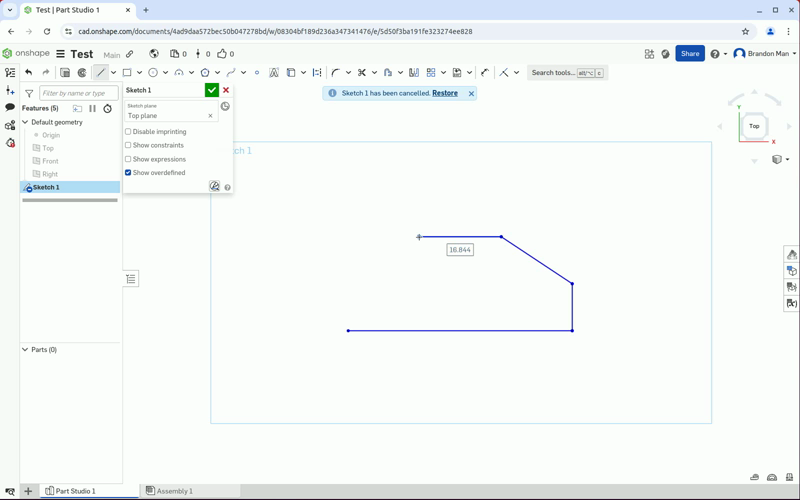
mouse_move(348, 283)
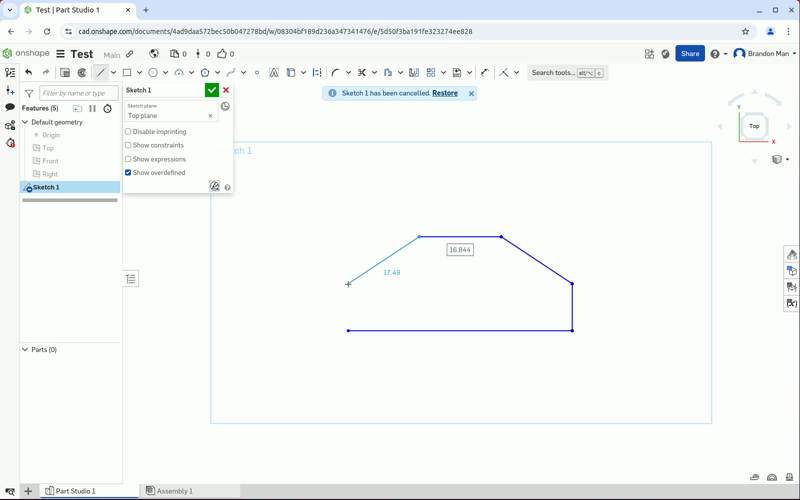
click(348, 283)
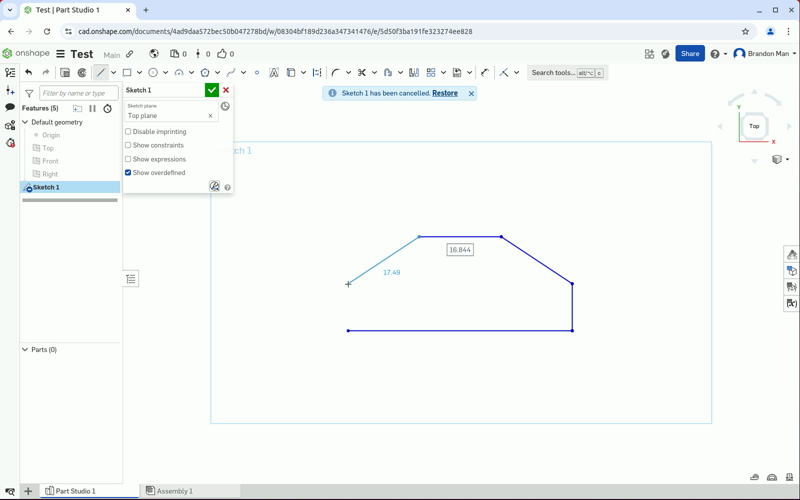
key_up(shift)
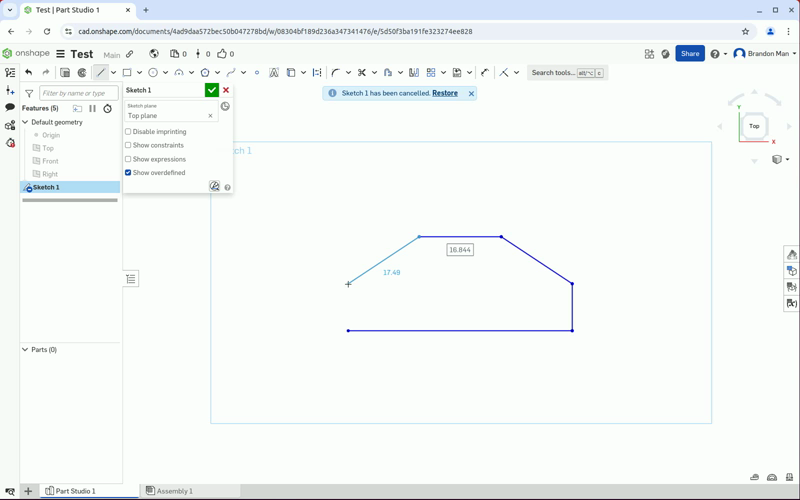
mouse_move(378, 283)
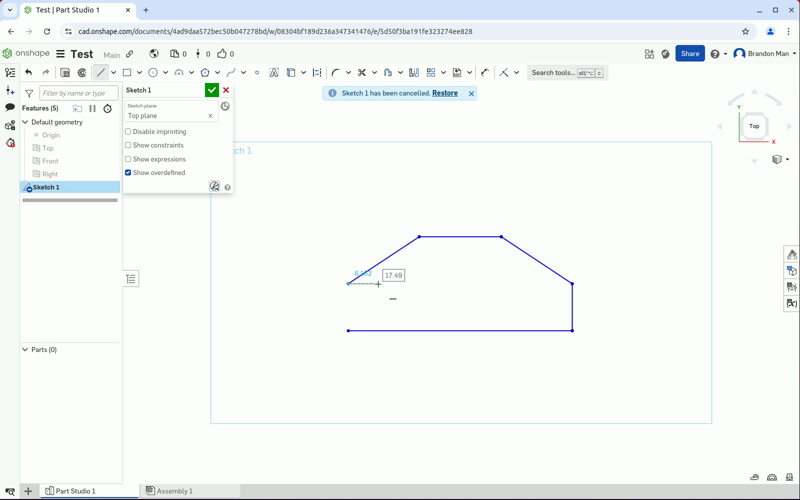
key_down(shift)
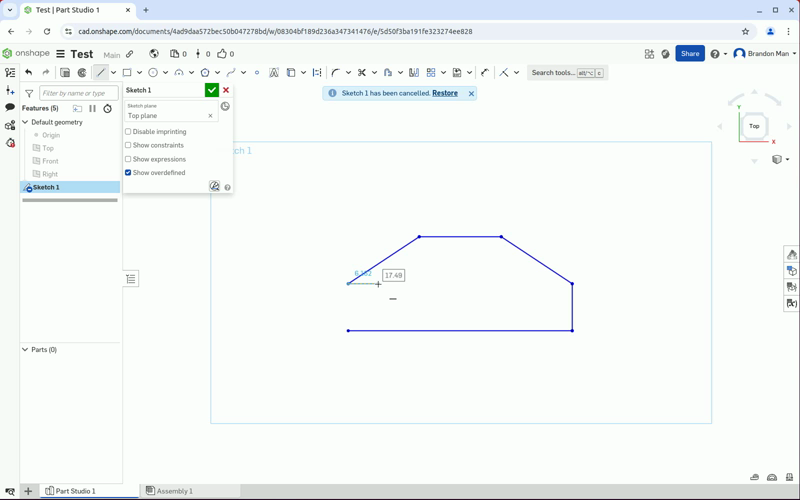
mouse_move(348, 330)
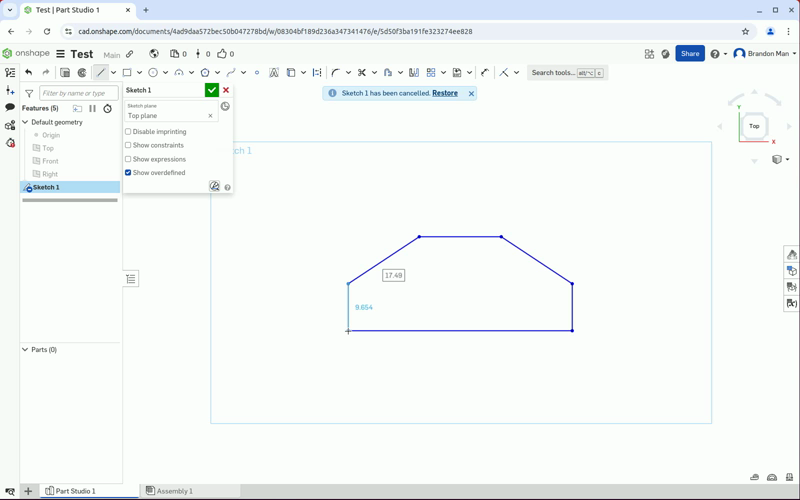
key_up(shift)
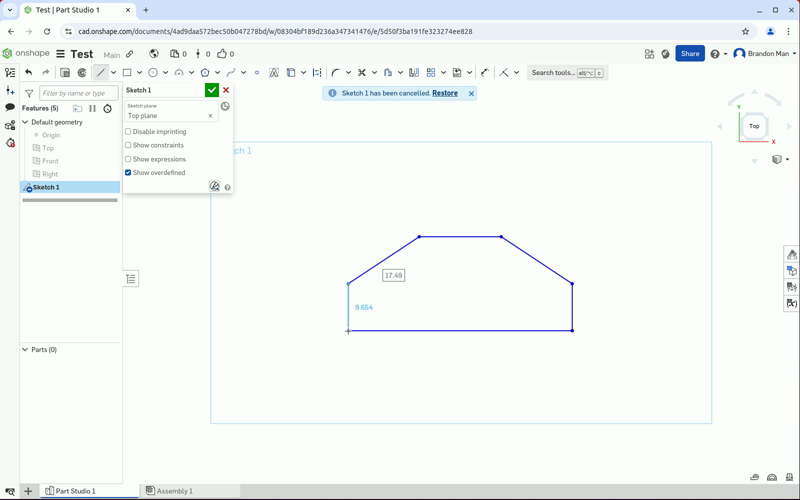
click(348, 330)
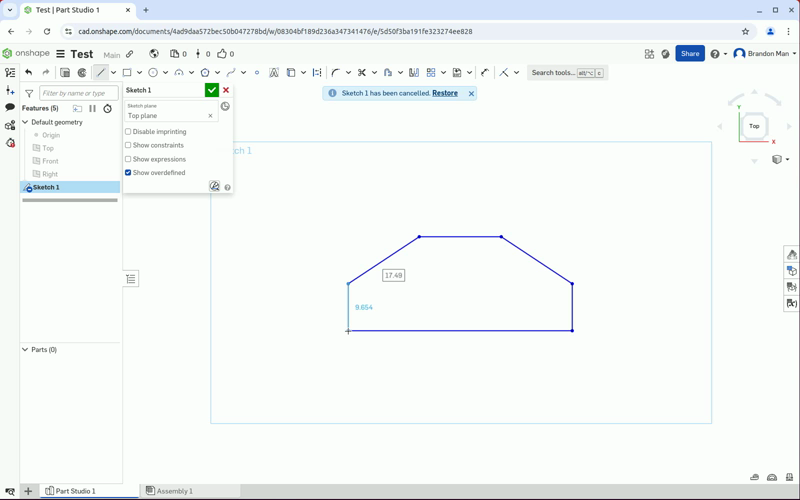
key(esc)
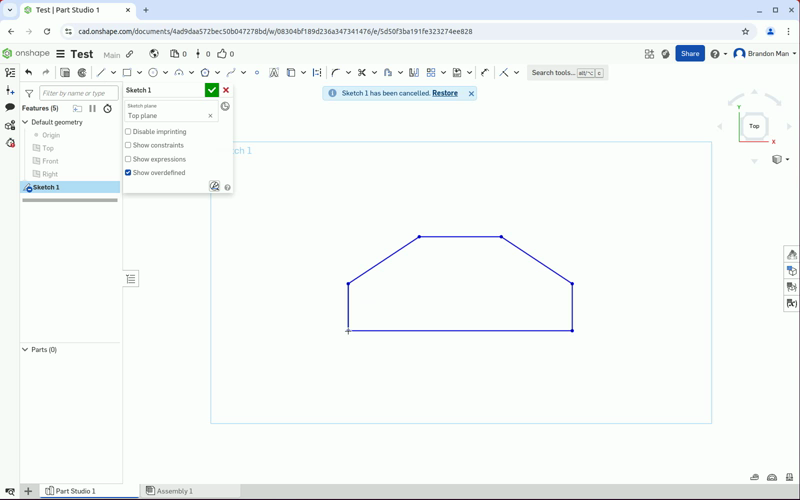
key(l)
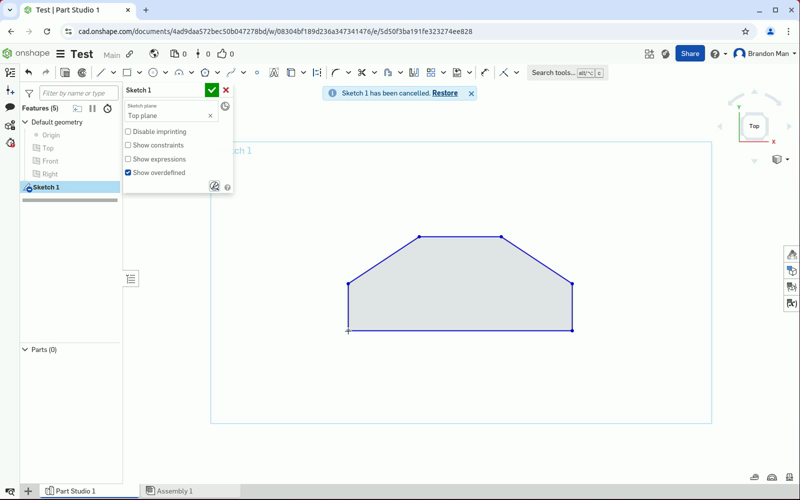
key_down(shift)
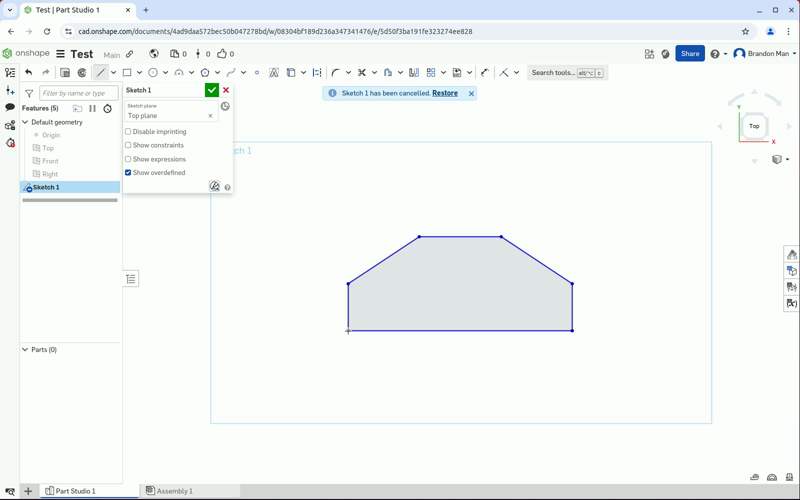
mouse_move(355, 323)
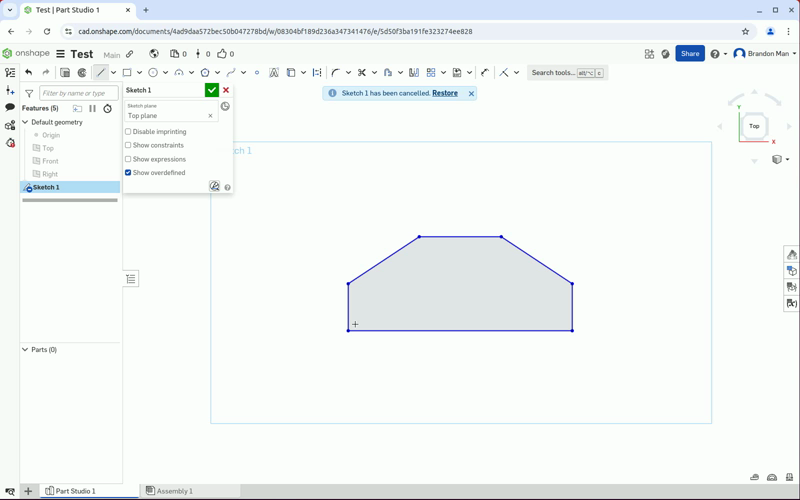
click(355, 323)
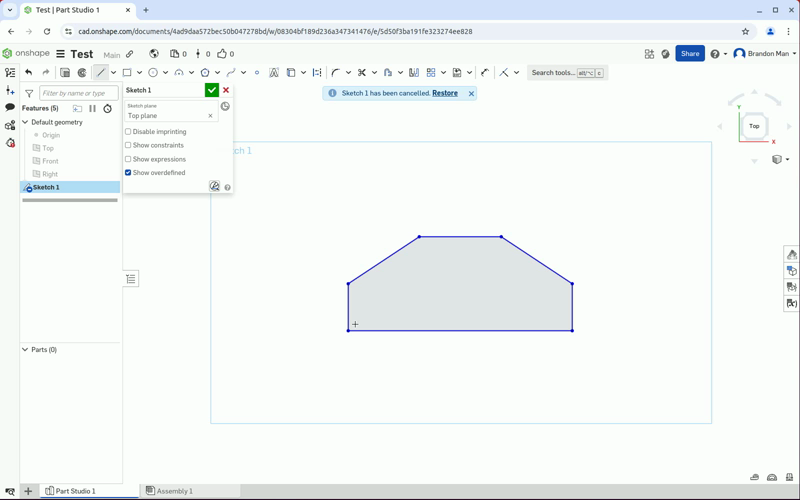
key_up(shift)
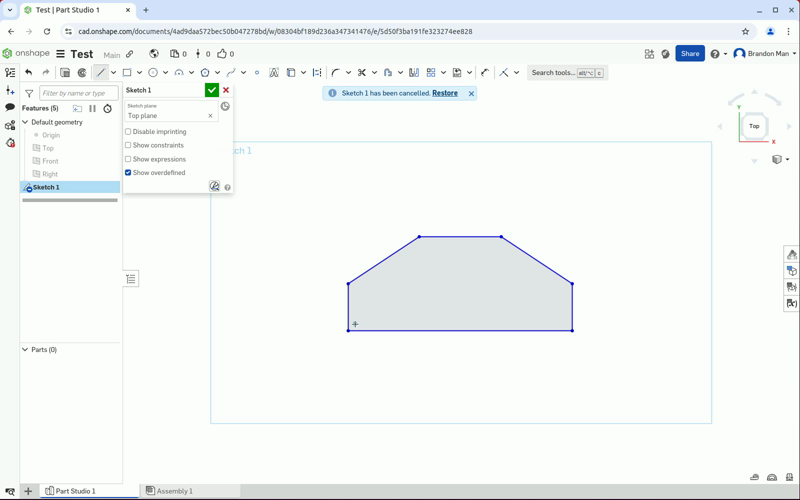
key_down(shift)
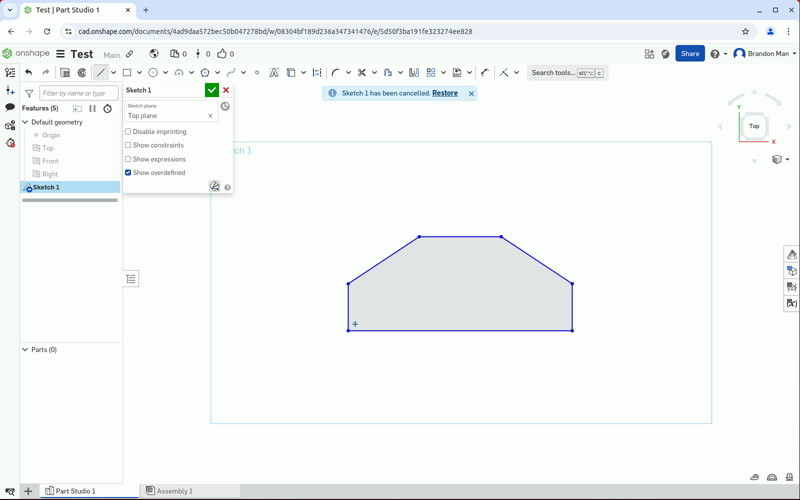
mouse_move(564, 323)
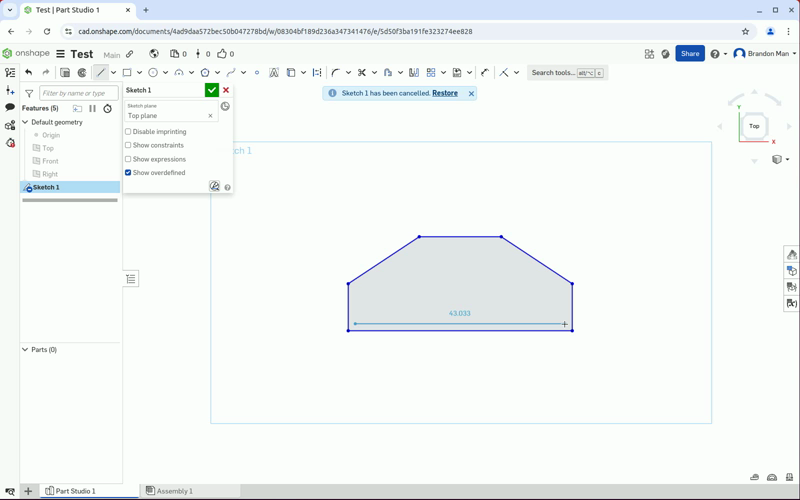
click(564, 323)
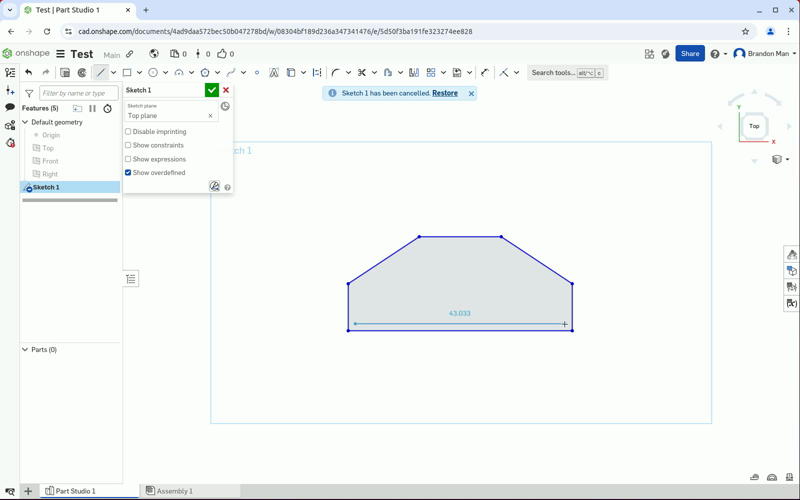
key_up(shift)
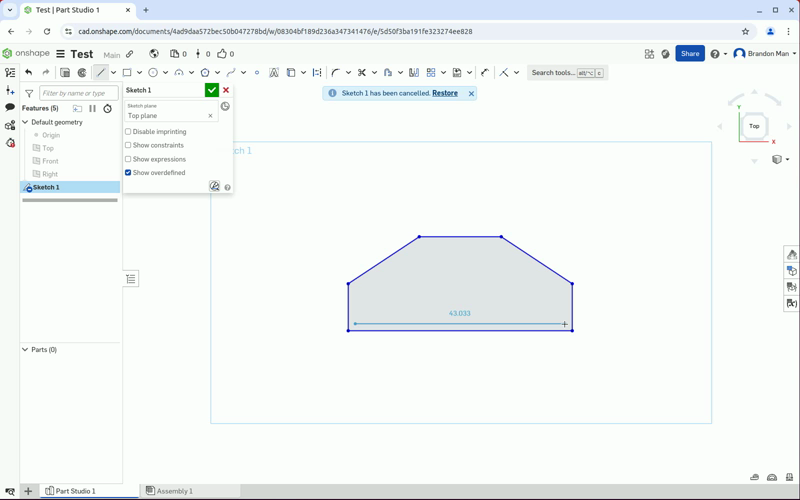
key_down(shift)
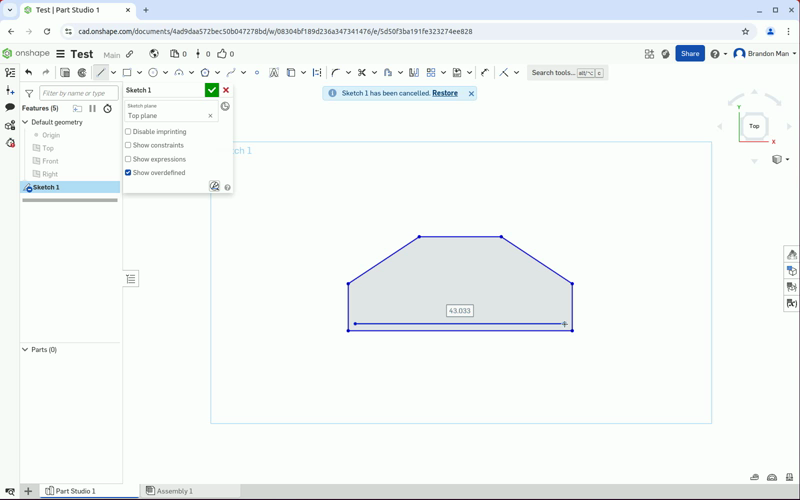
mouse_move(589, 323)
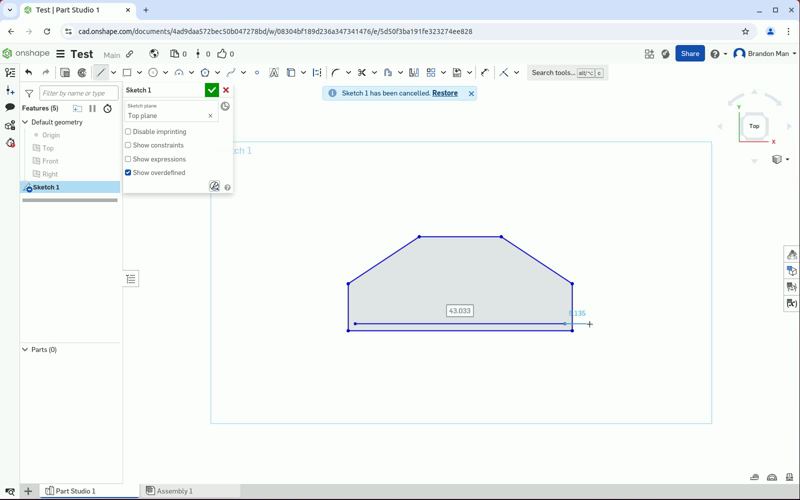
mouse_move(564, 307)
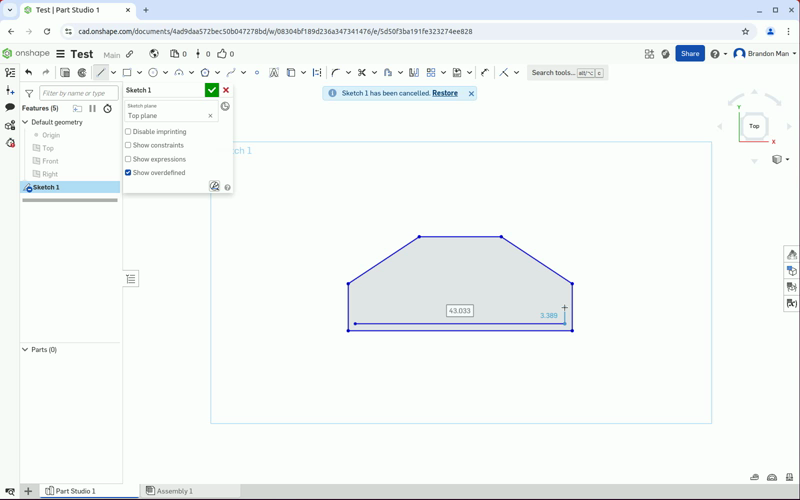
click(564, 307)
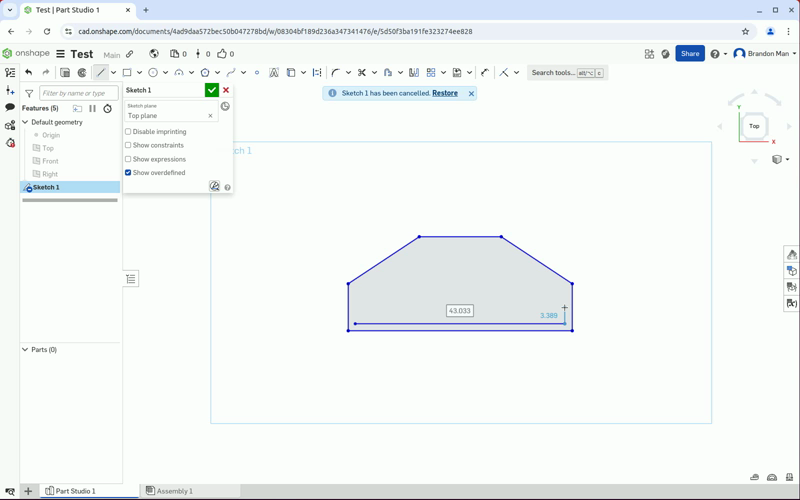
key_up(shift)
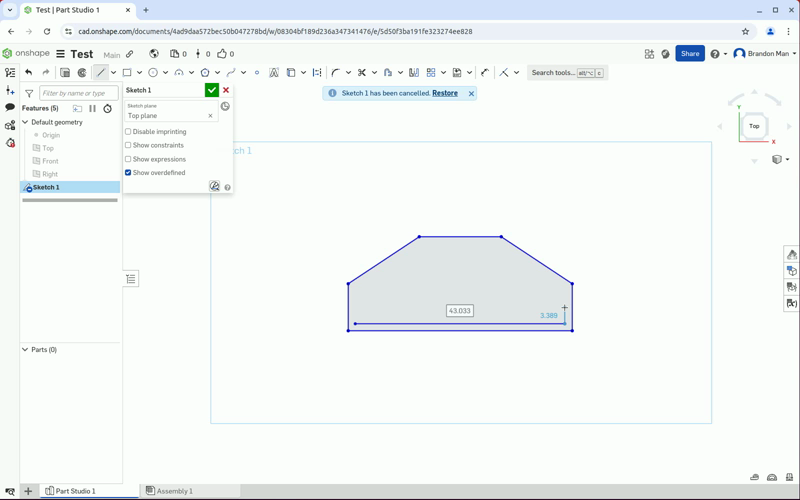
key(esc)
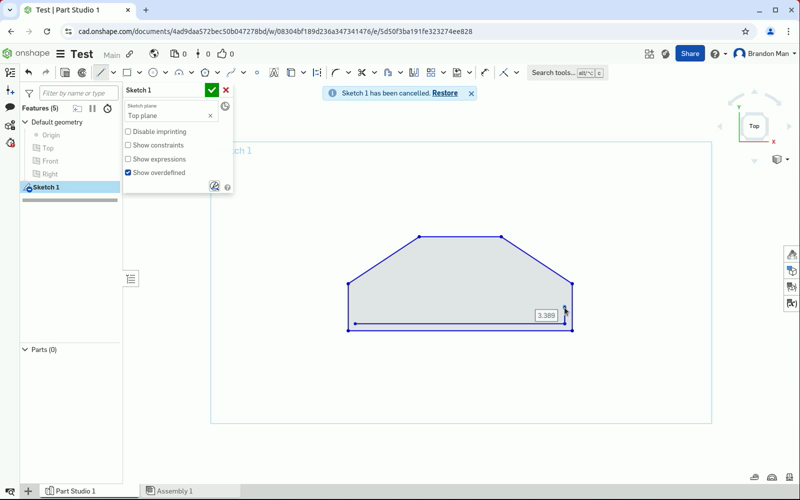
key(a)
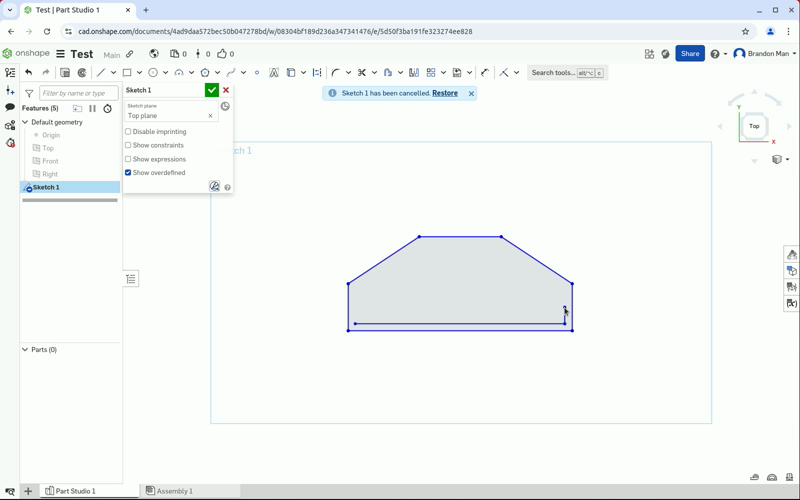
mouse_move(564, 307)
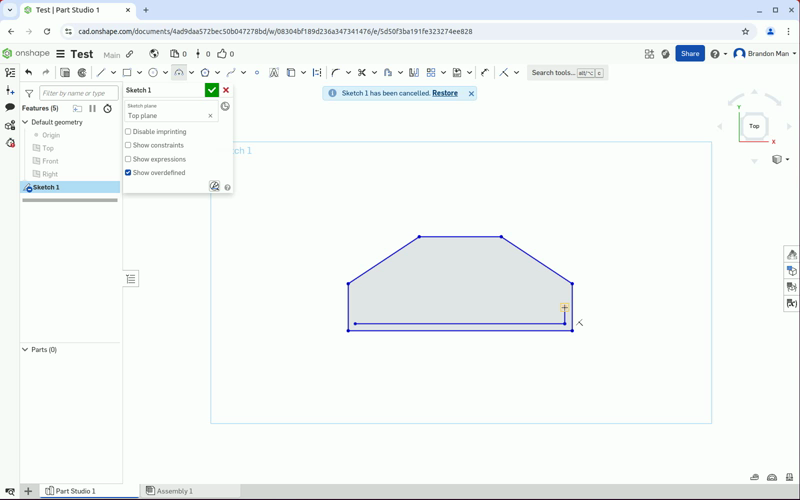
click(564, 307)
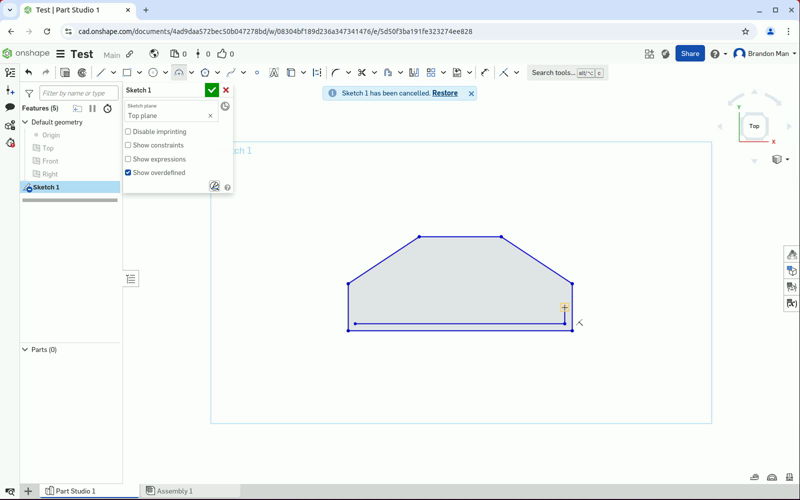
key_down(shift)
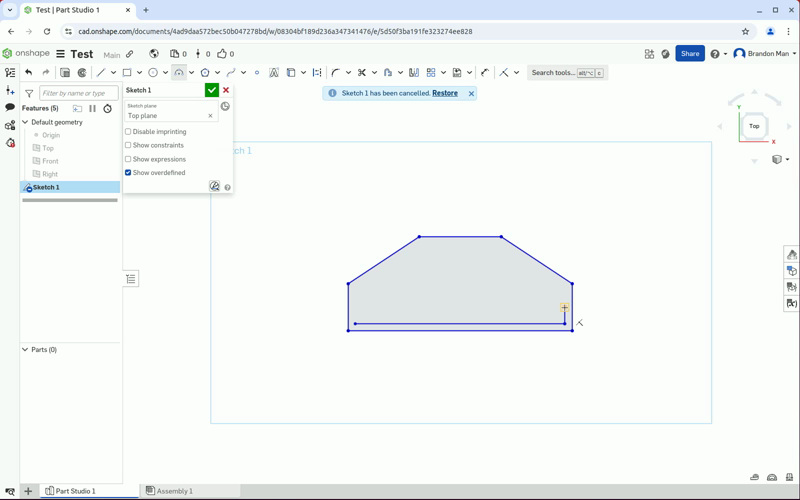
mouse_move(564, 302)
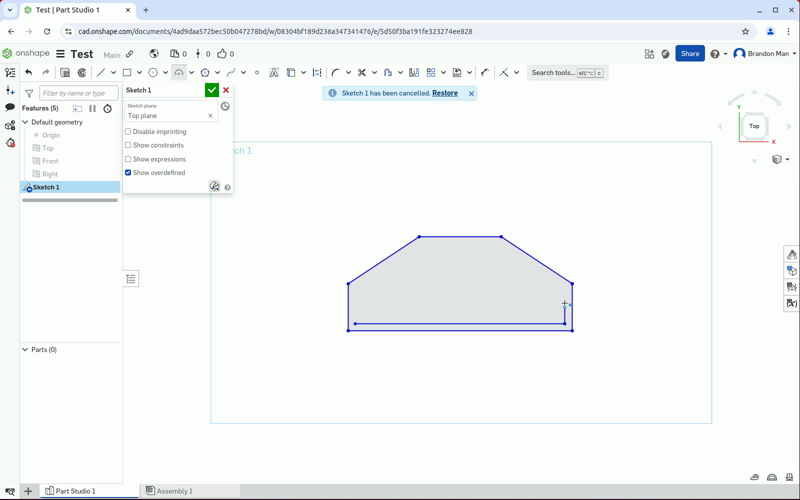
scroll(6)
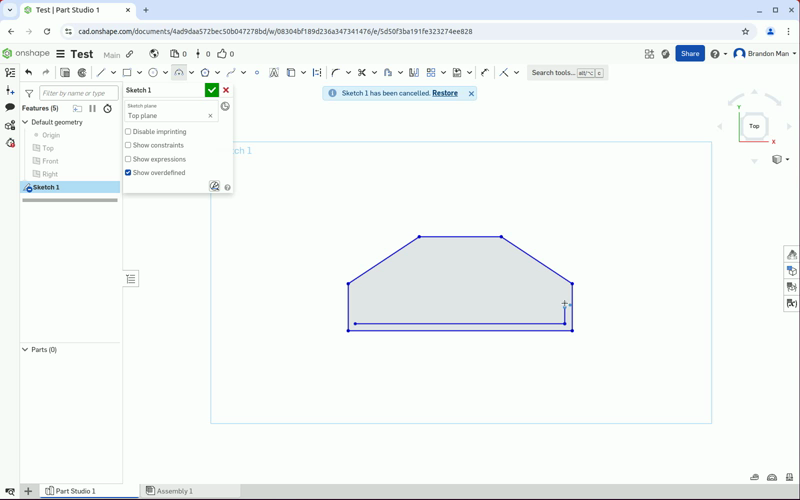
scroll(6)
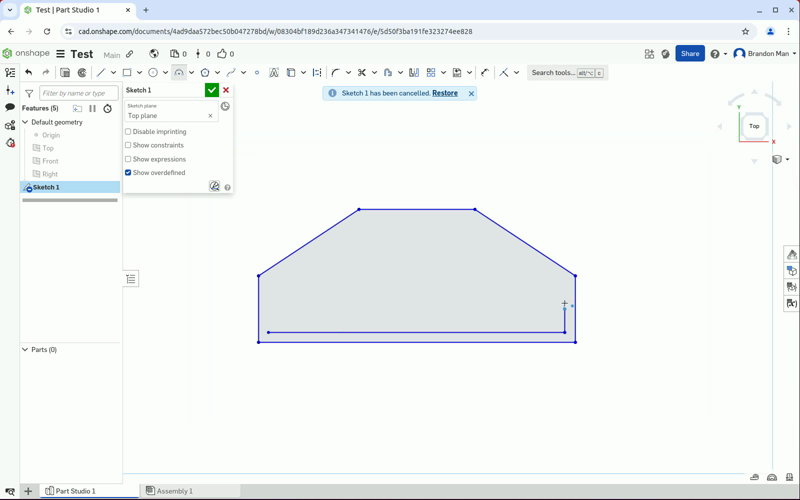
scroll(6)
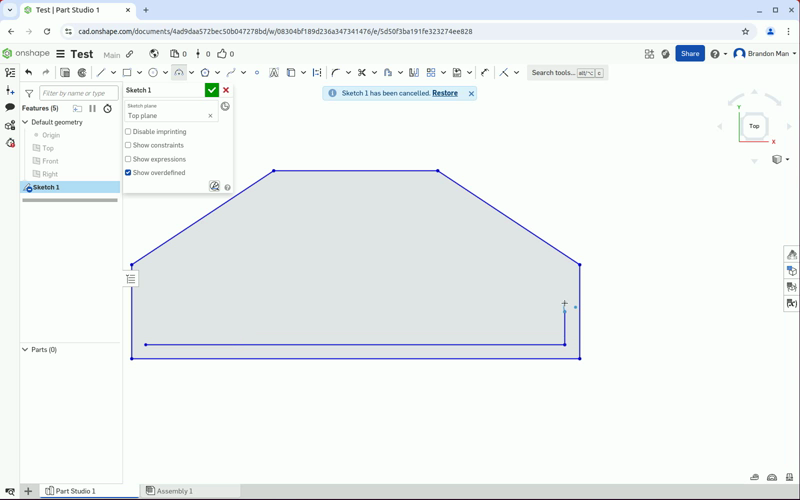
scroll(6)
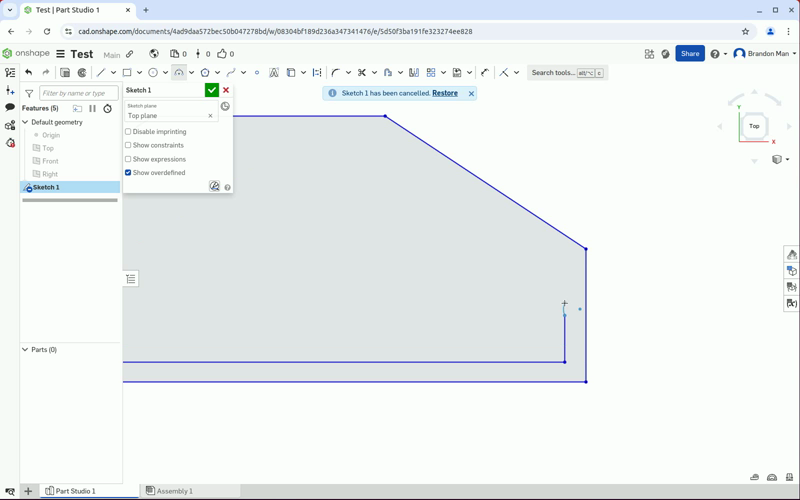
scroll(6)
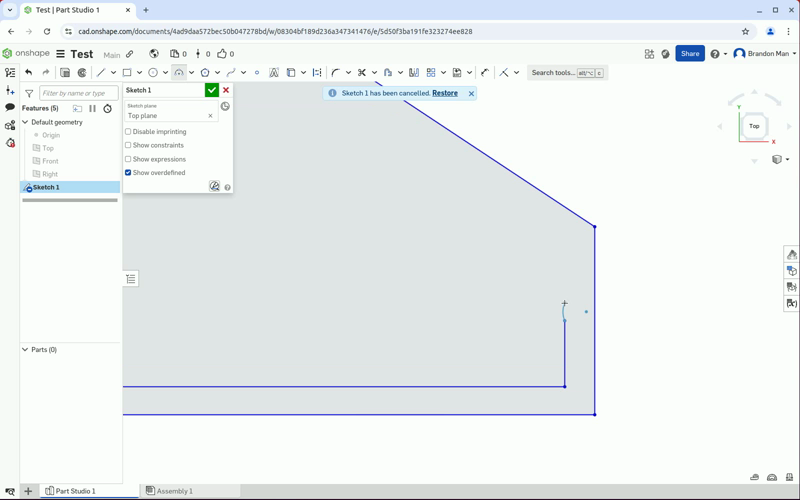
scroll(6)
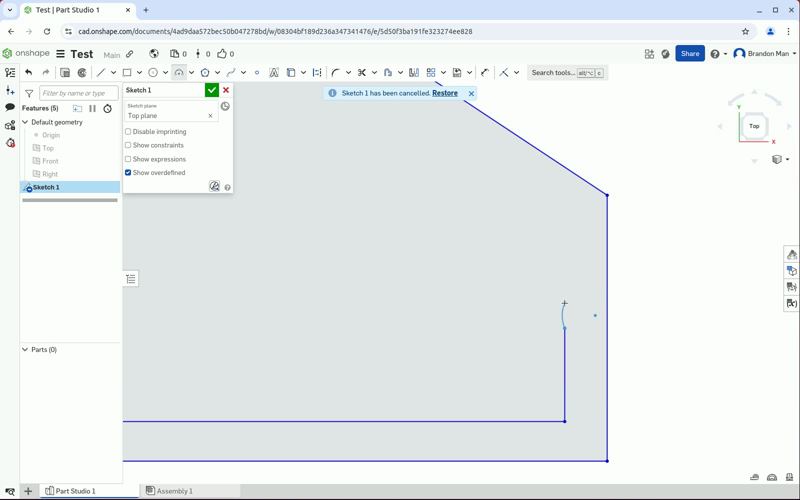
scroll(6)
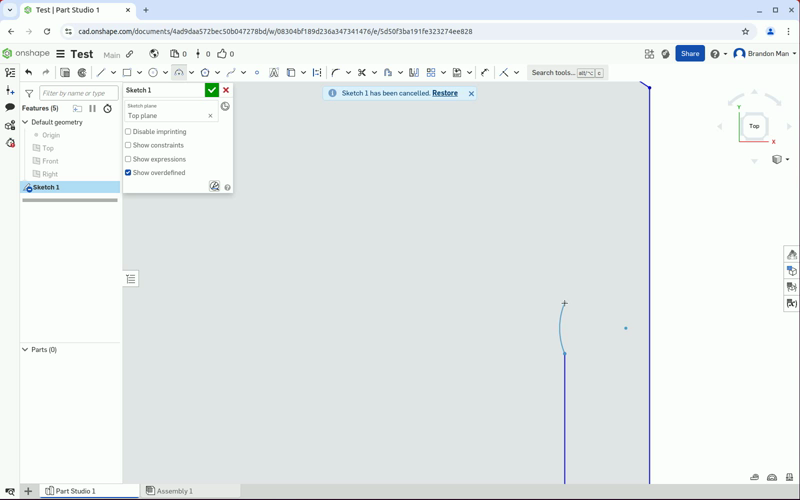
click(564, 302)
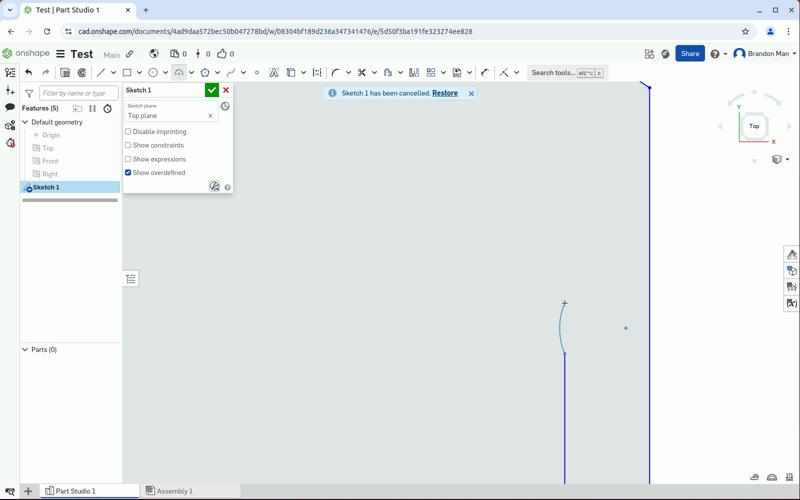
scroll(-6)
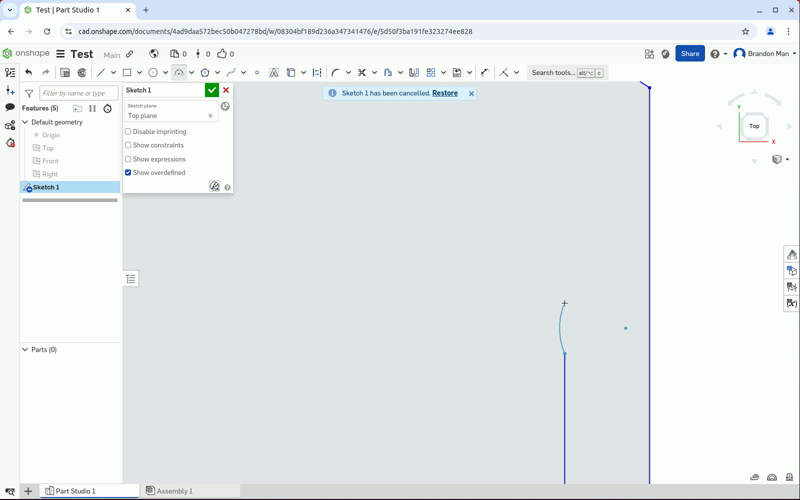
scroll(-6)
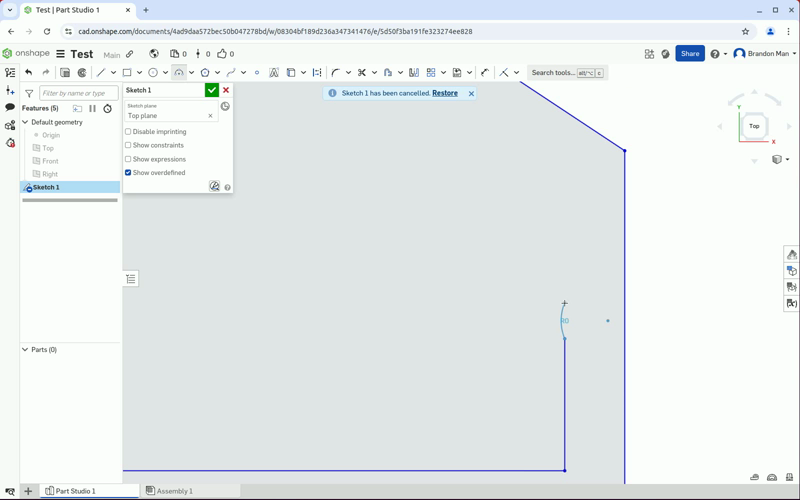
scroll(-6)
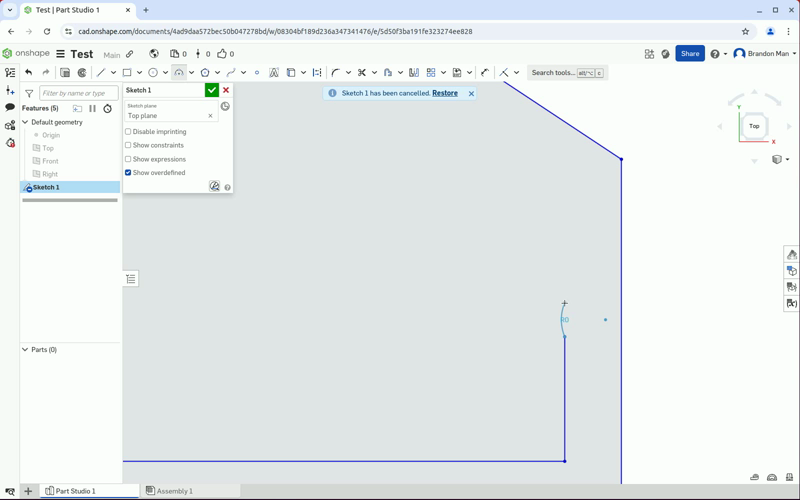
scroll(-6)
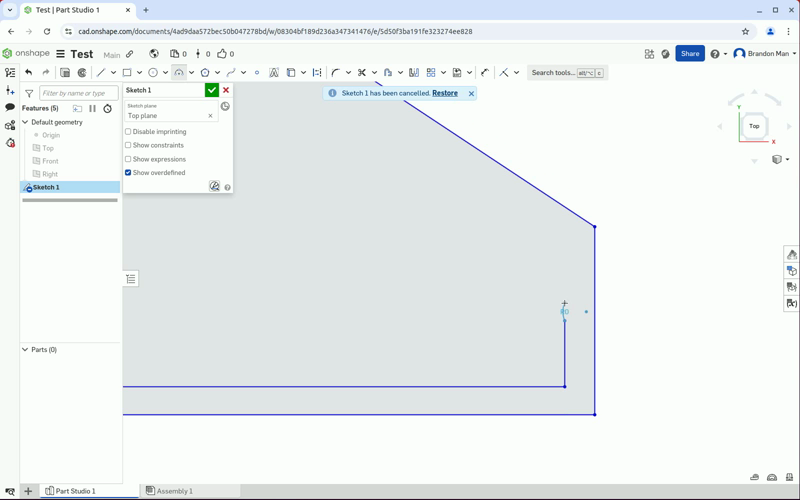
scroll(-6)
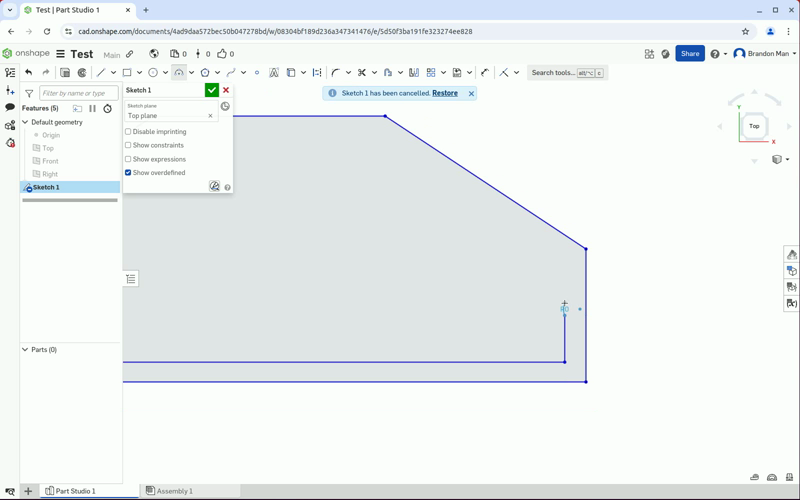
scroll(-6)
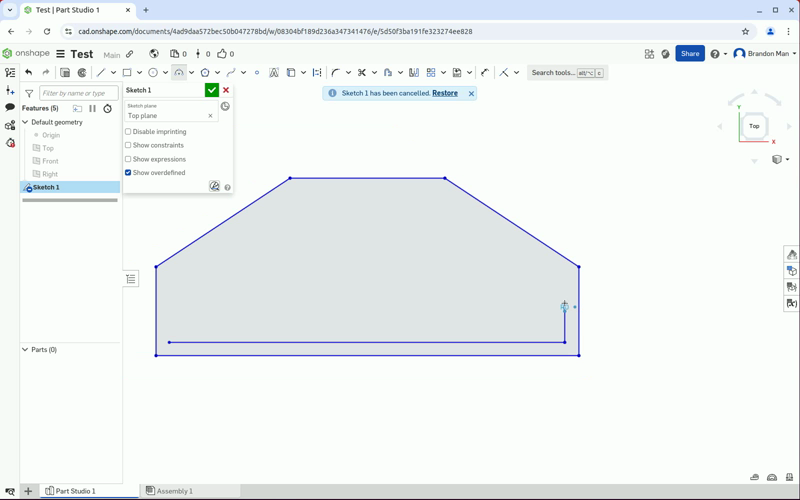
scroll(-6)
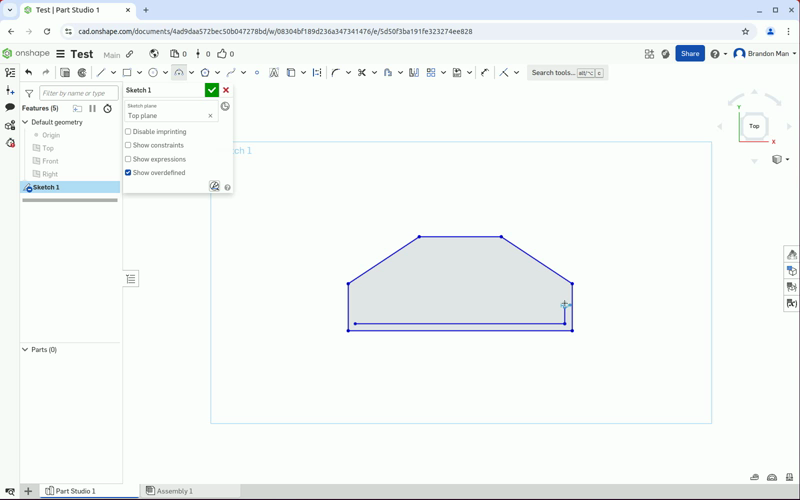
mouse_move(565, 305)
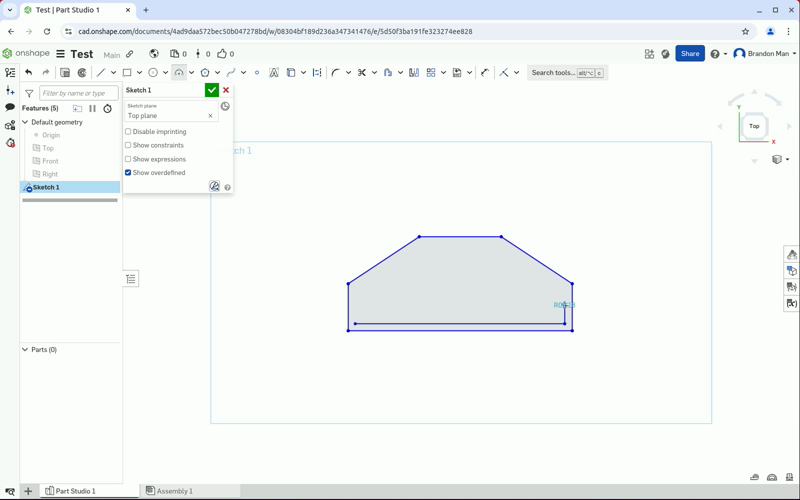
scroll(6)
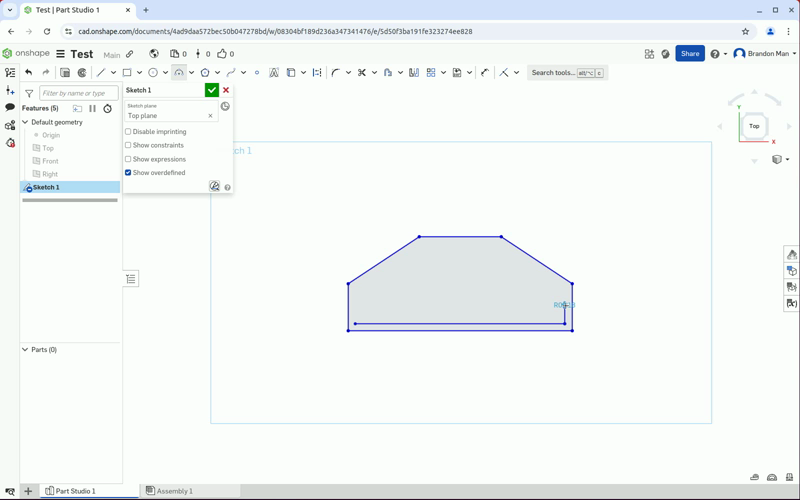
scroll(6)
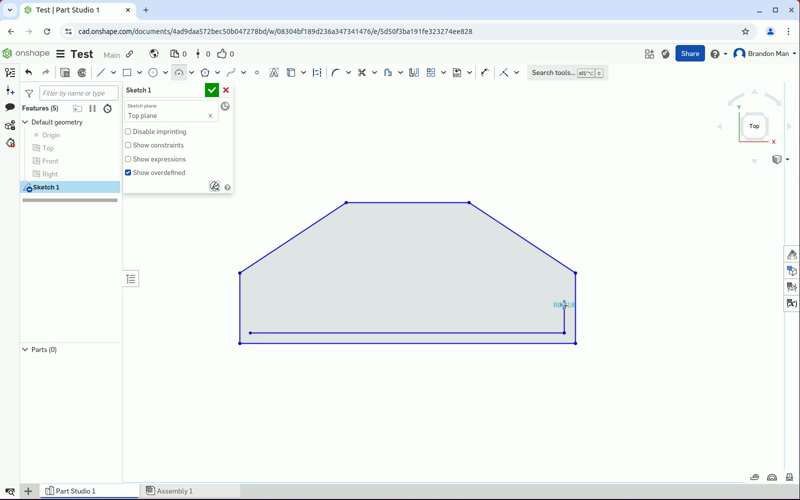
scroll(6)
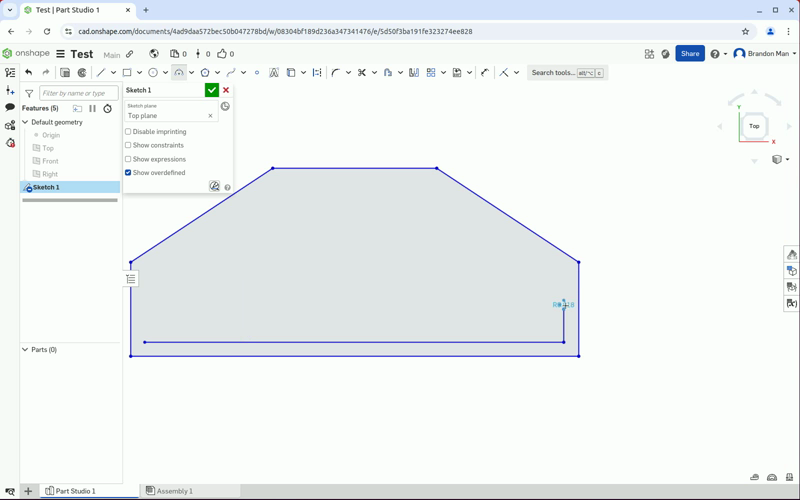
scroll(6)
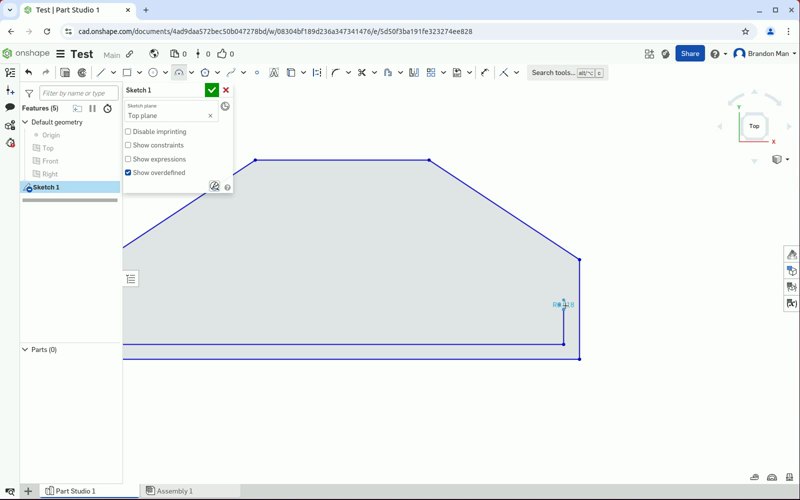
scroll(6)
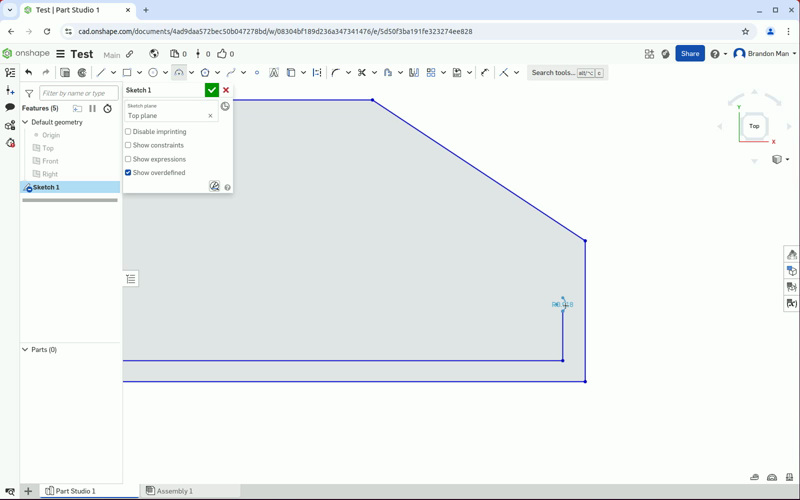
scroll(6)
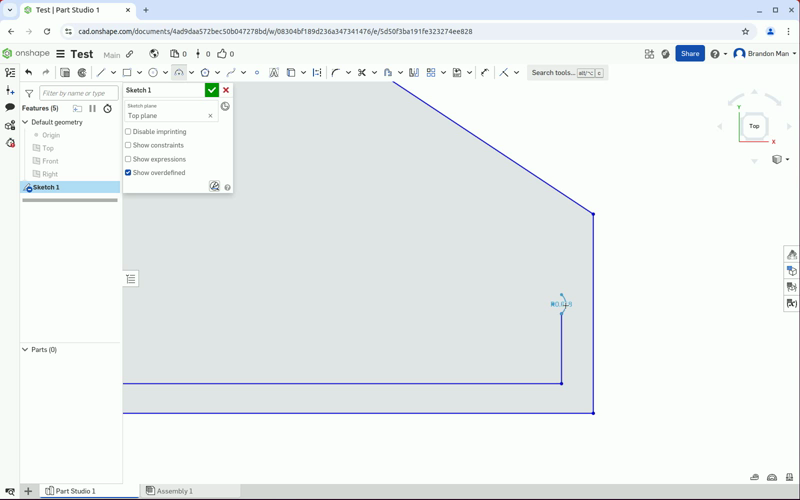
scroll(6)
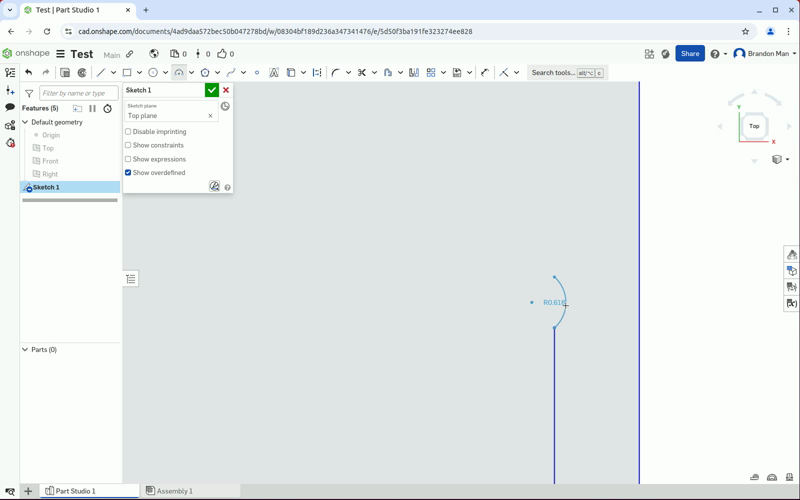
click(565, 305)
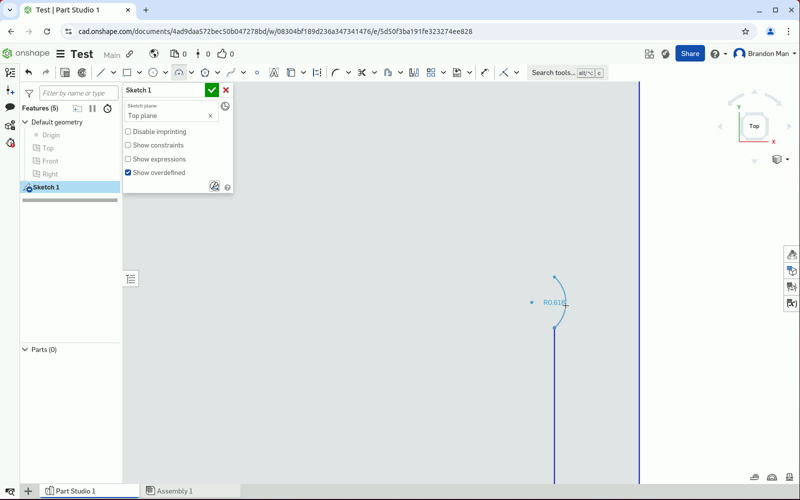
scroll(-6)
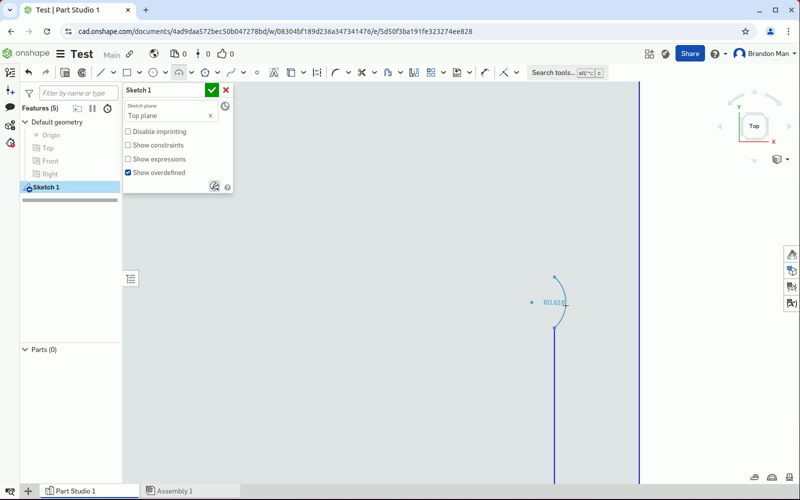
scroll(-6)
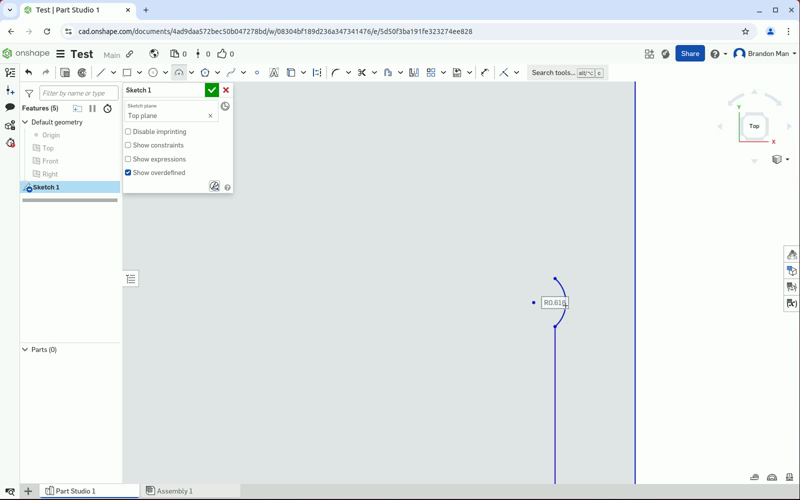
scroll(-6)
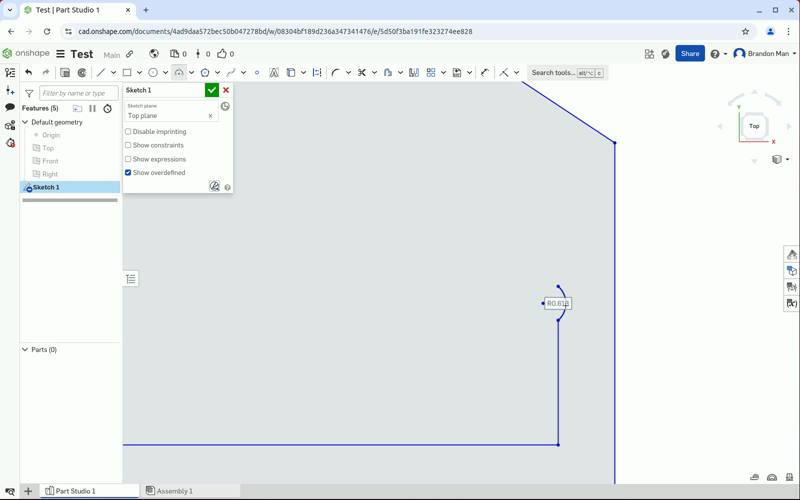
scroll(-6)
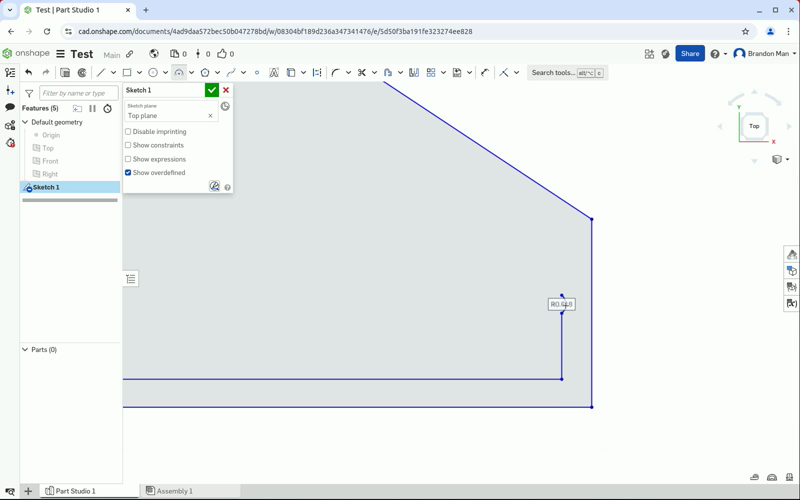
scroll(-6)
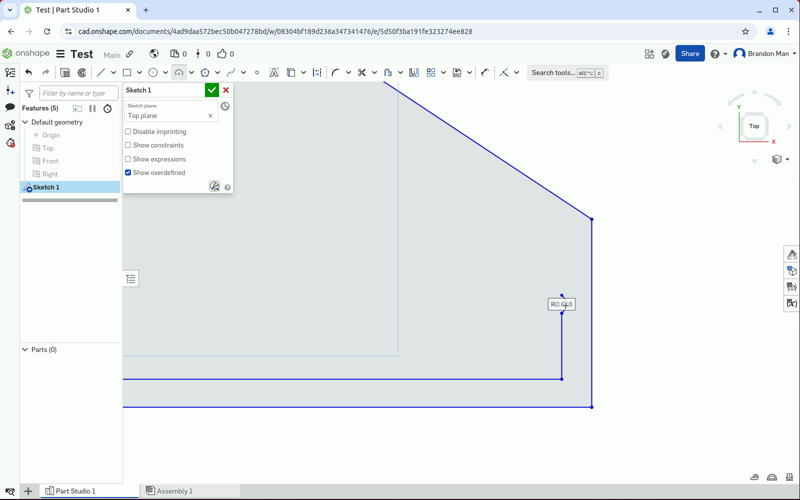
scroll(-6)
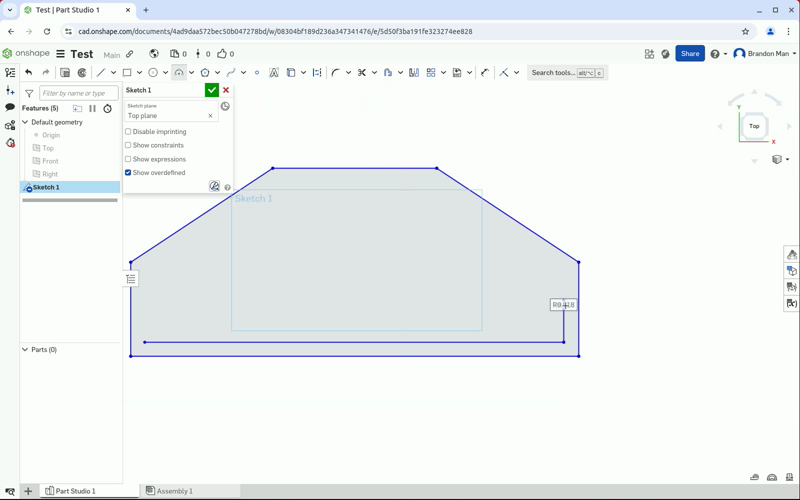
scroll(-6)
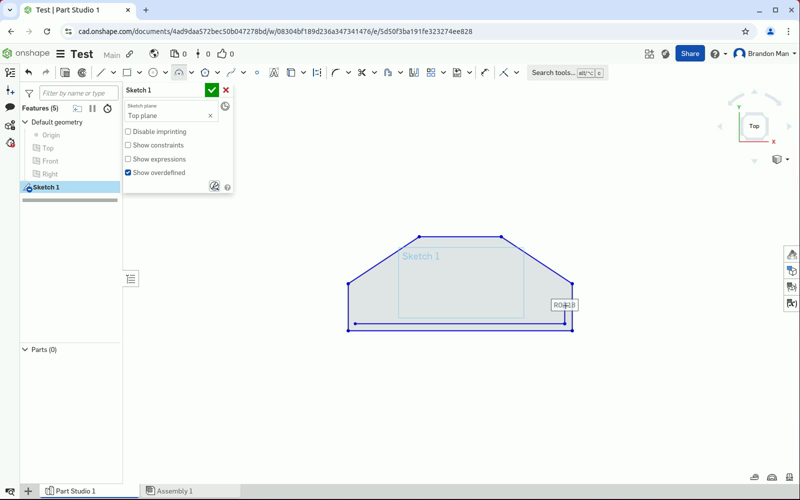
key_up(shift)
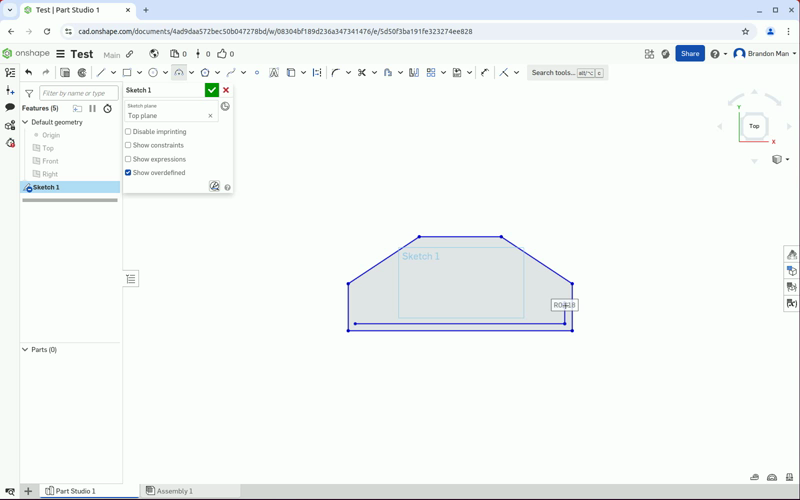
key(esc)
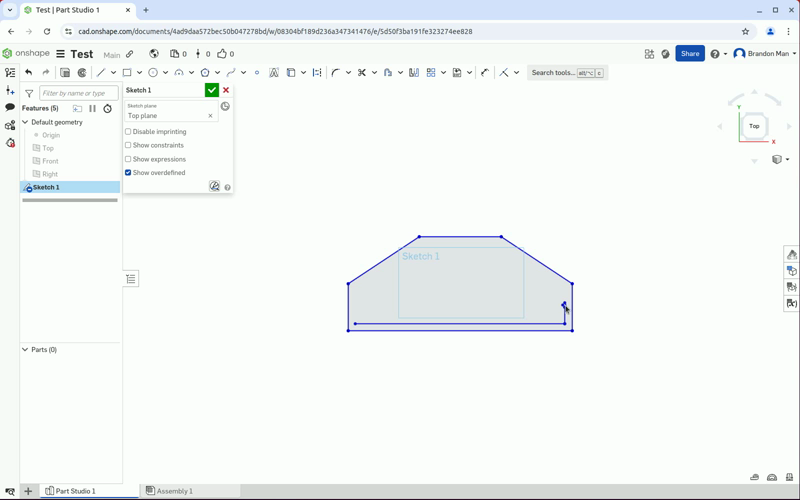
key(l)
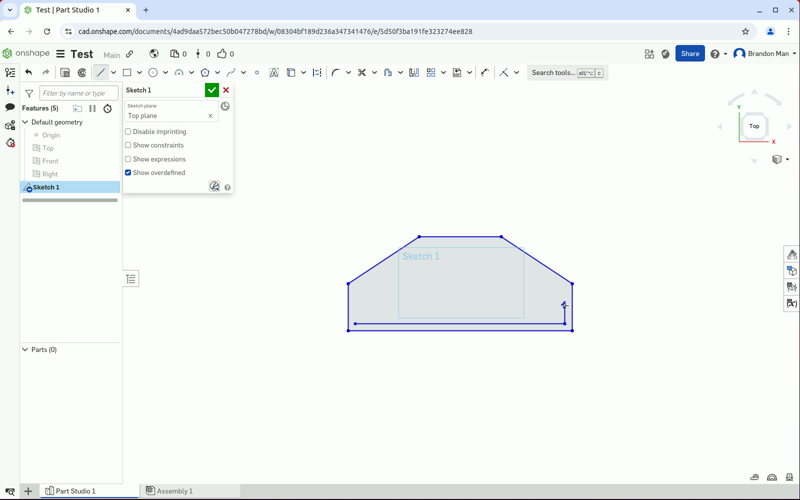
mouse_move(564, 302)
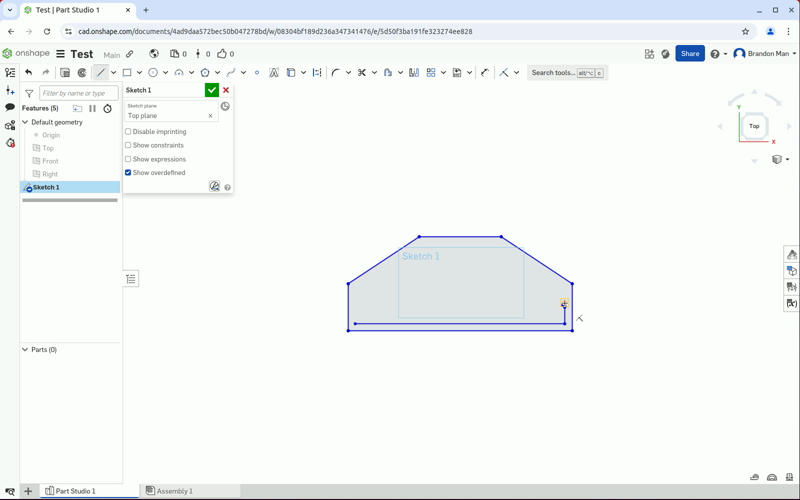
scroll(6)
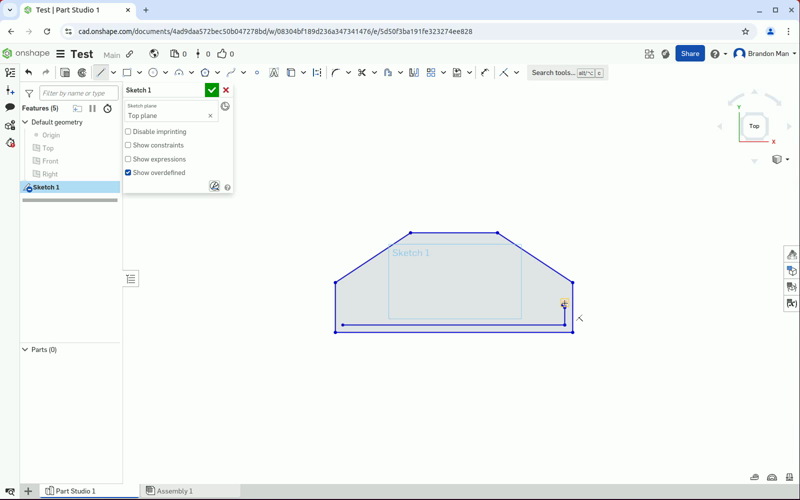
scroll(6)
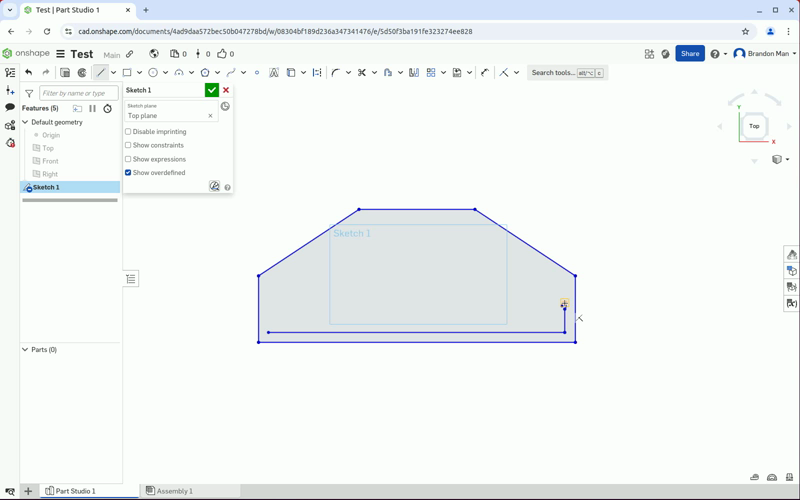
scroll(6)
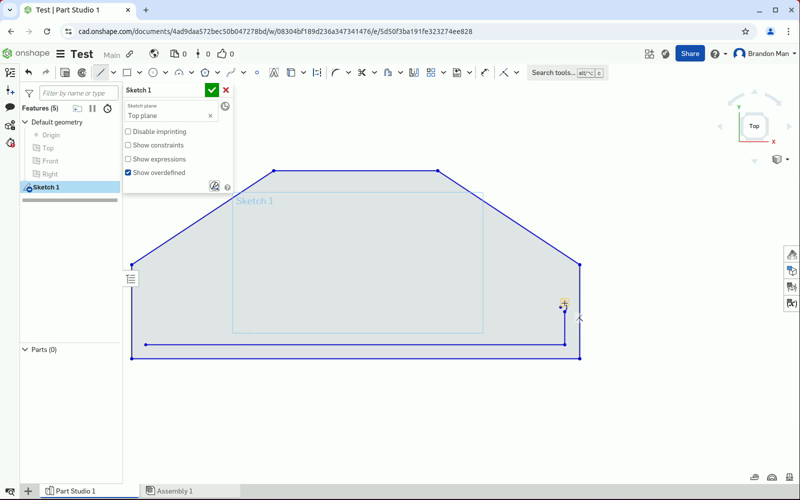
scroll(6)
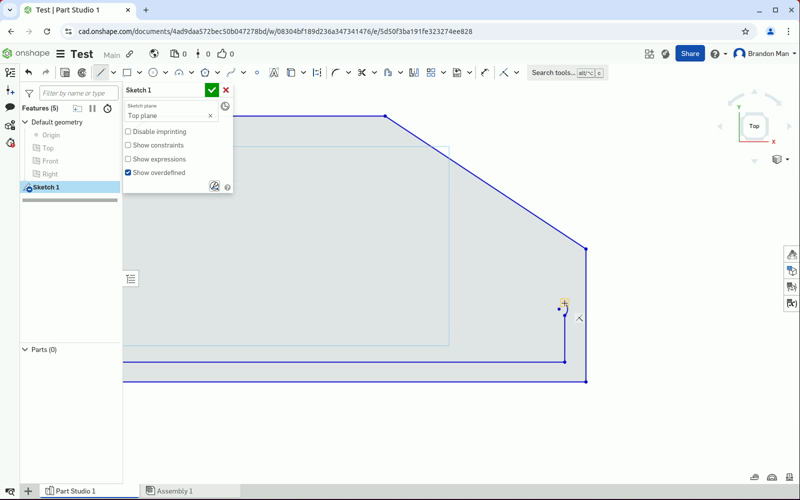
scroll(6)
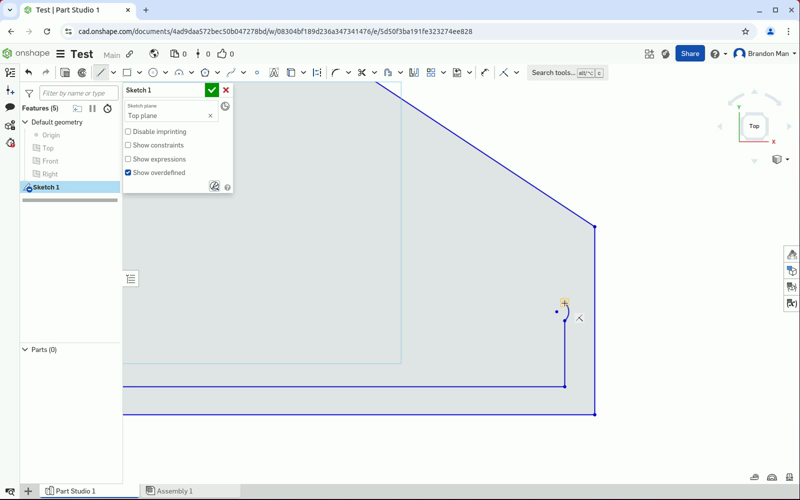
scroll(6)
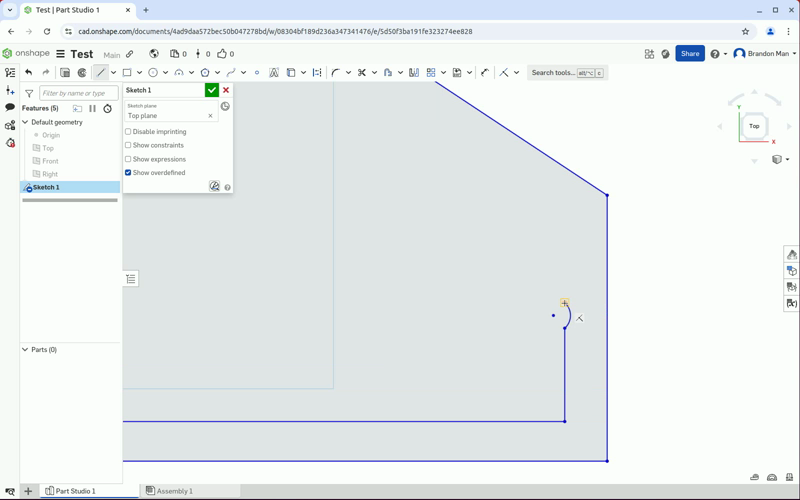
scroll(6)
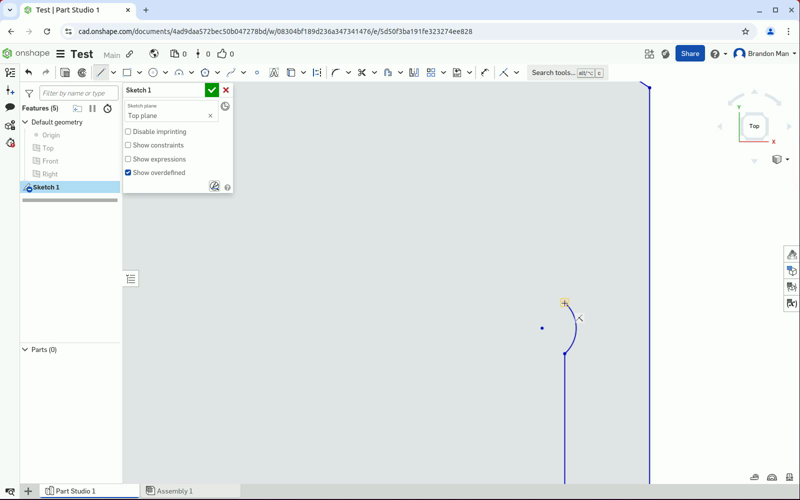
click(564, 302)
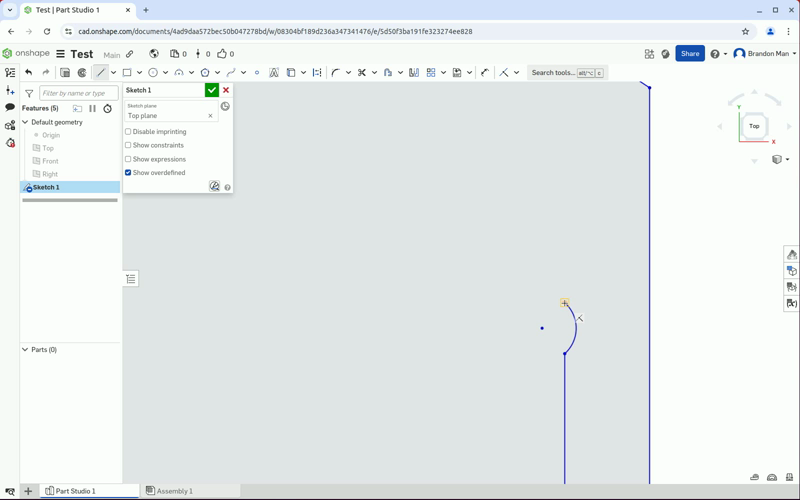
scroll(-6)
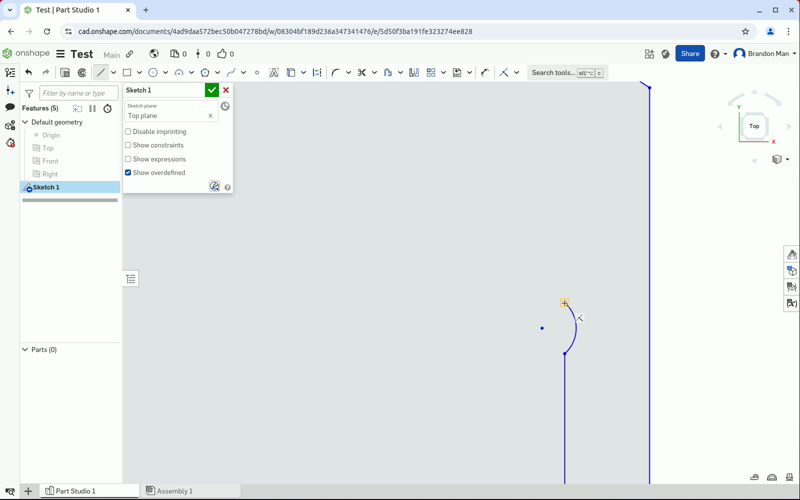
scroll(-6)
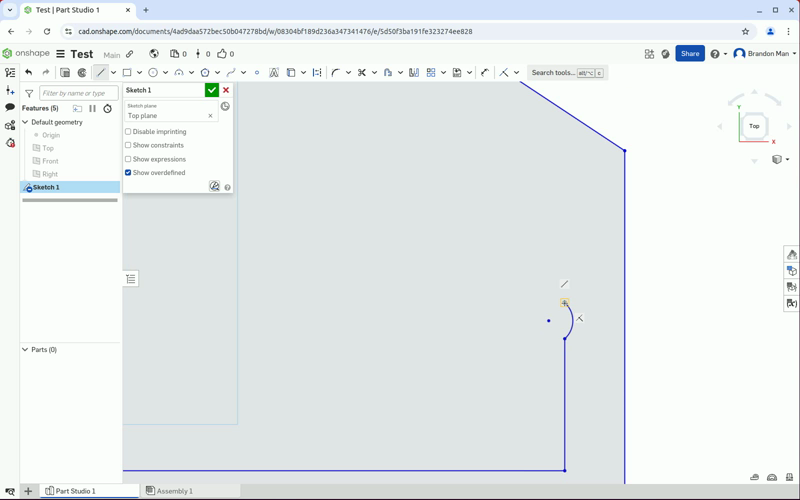
scroll(-6)
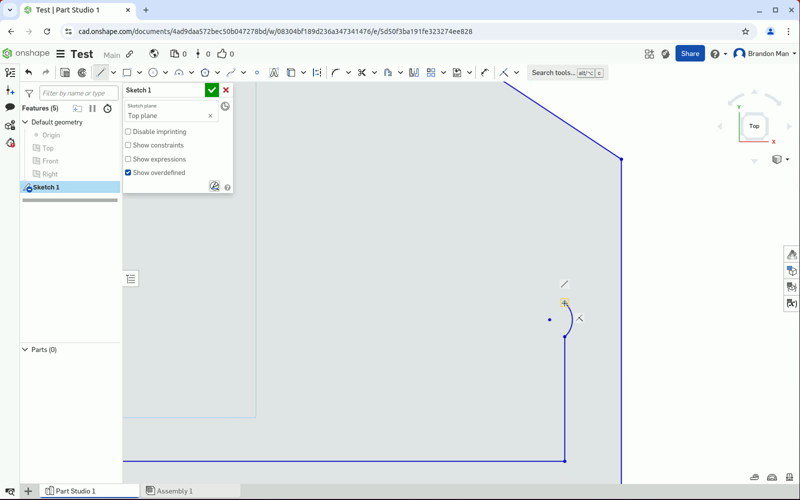
scroll(-6)
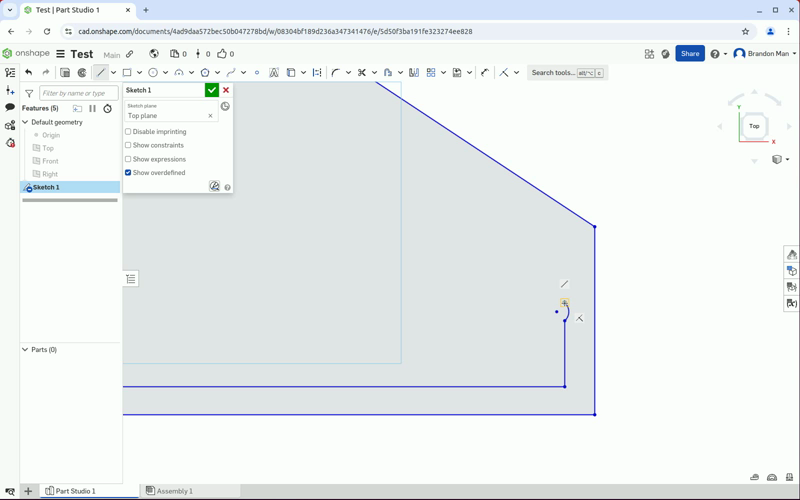
scroll(-6)
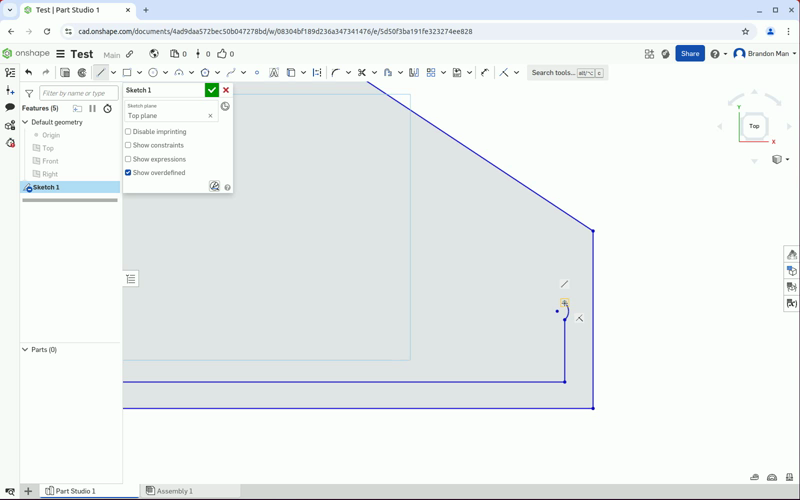
scroll(-6)
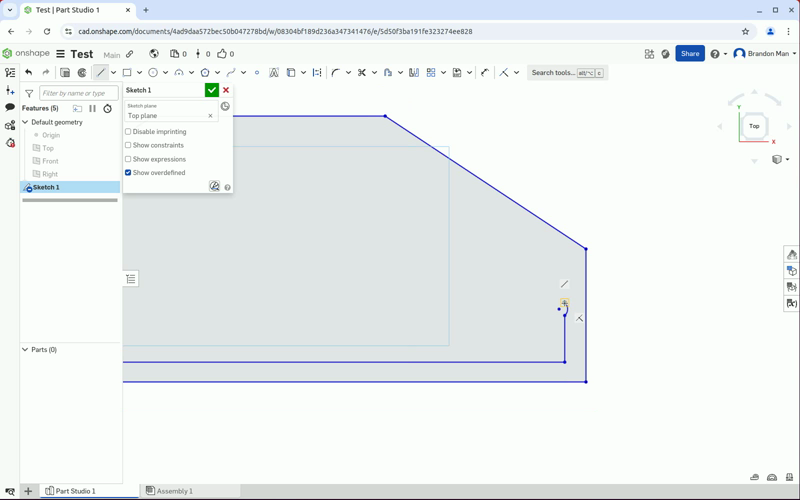
scroll(-6)
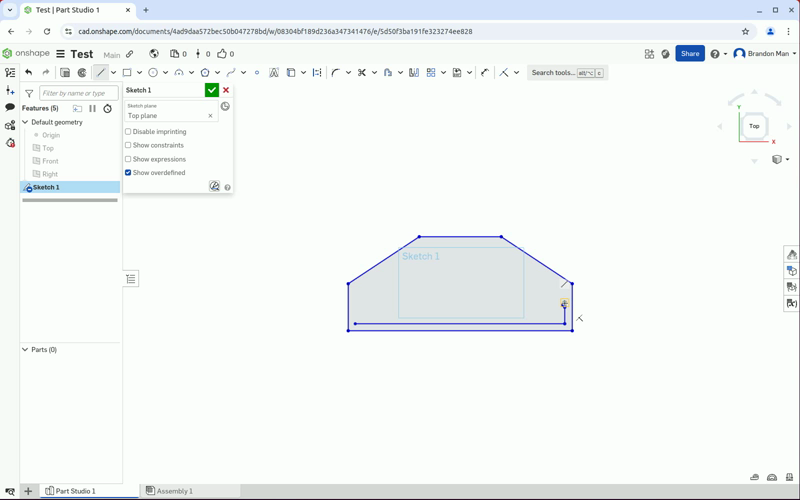
key_down(shift)
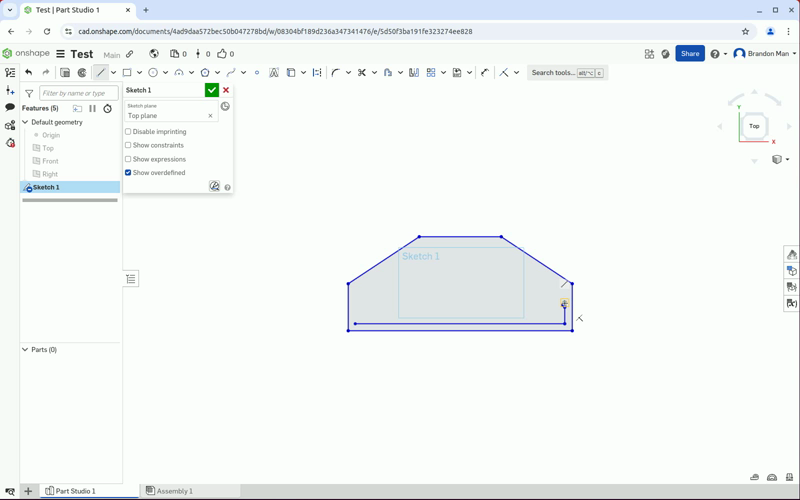
mouse_move(589, 302)
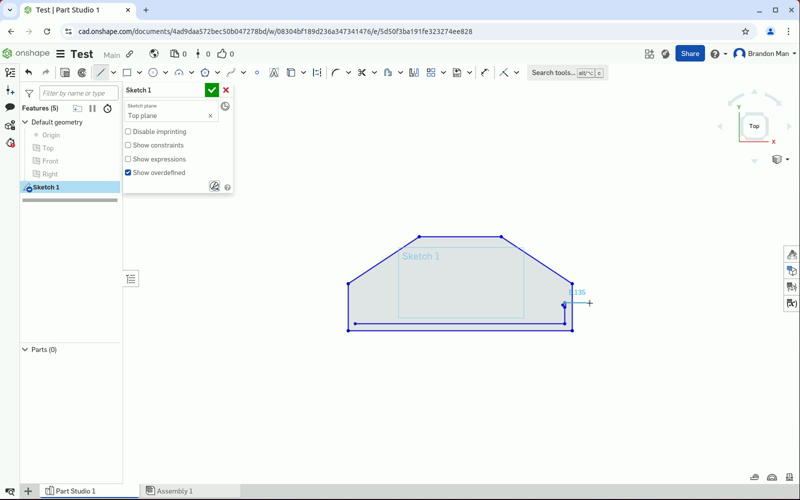
mouse_move(564, 286)
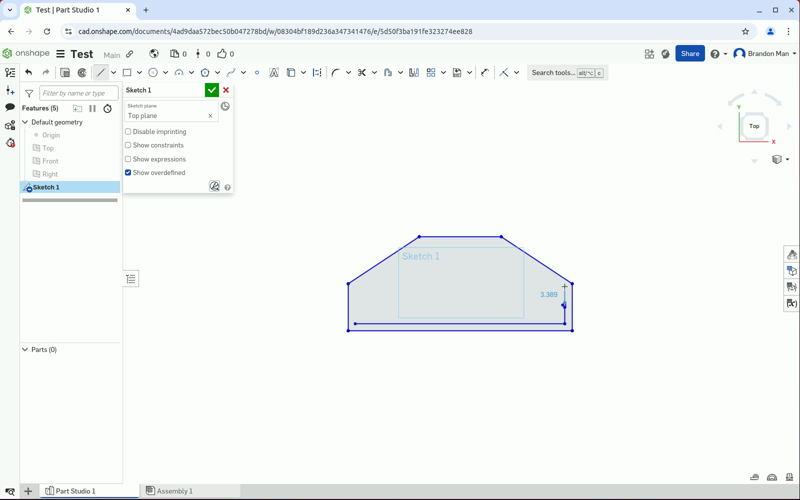
click(564, 286)
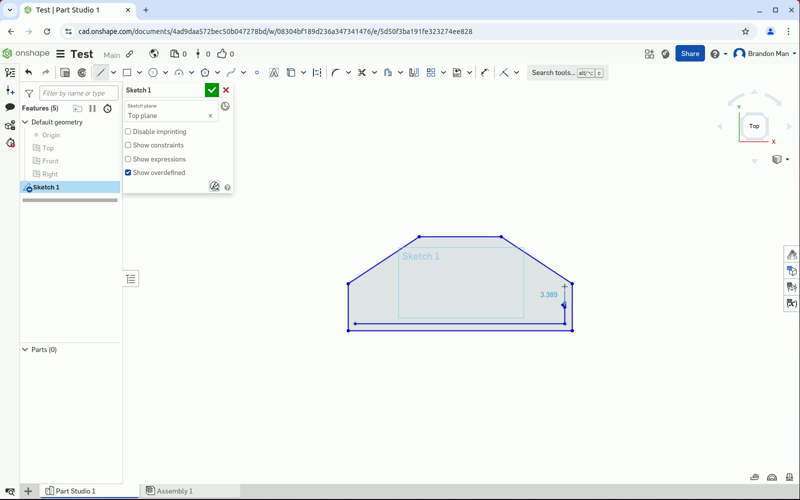
key_up(shift)
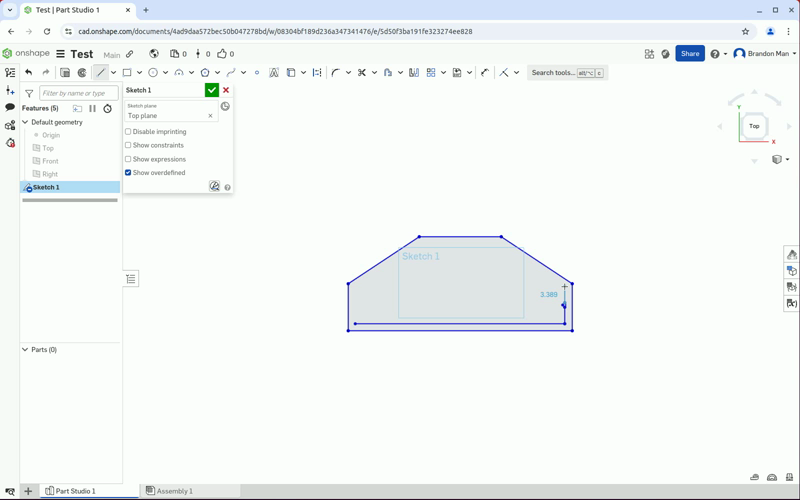
key_down(shift)
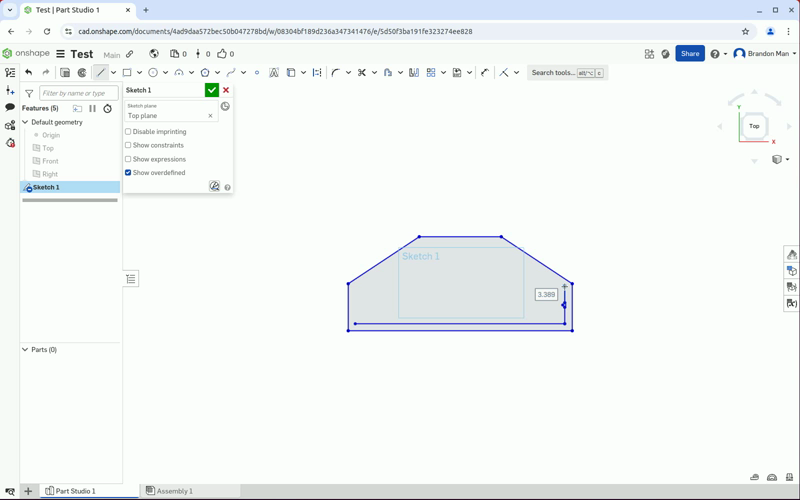
mouse_move(501, 241)
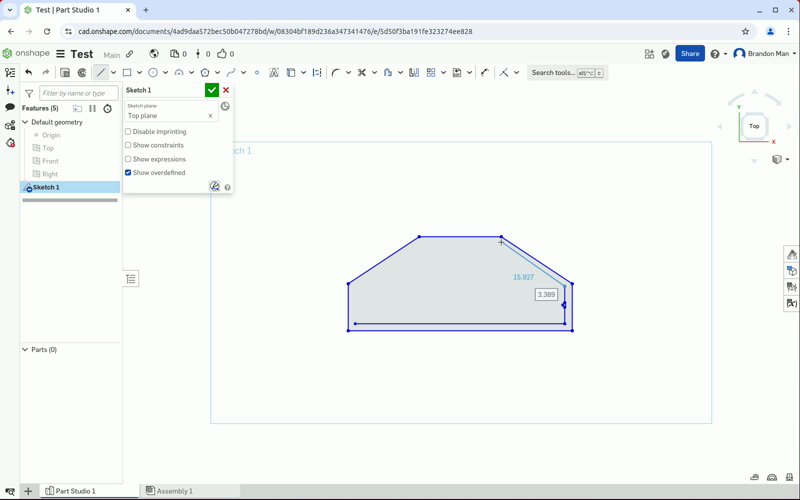
click(501, 241)
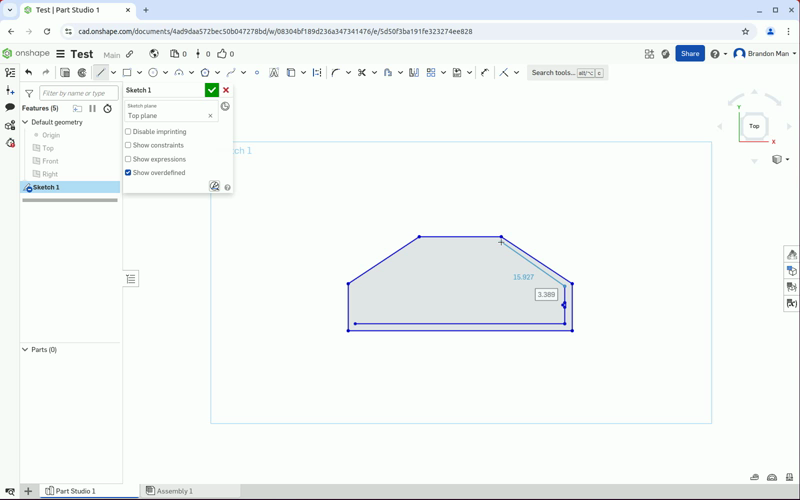
key_up(shift)
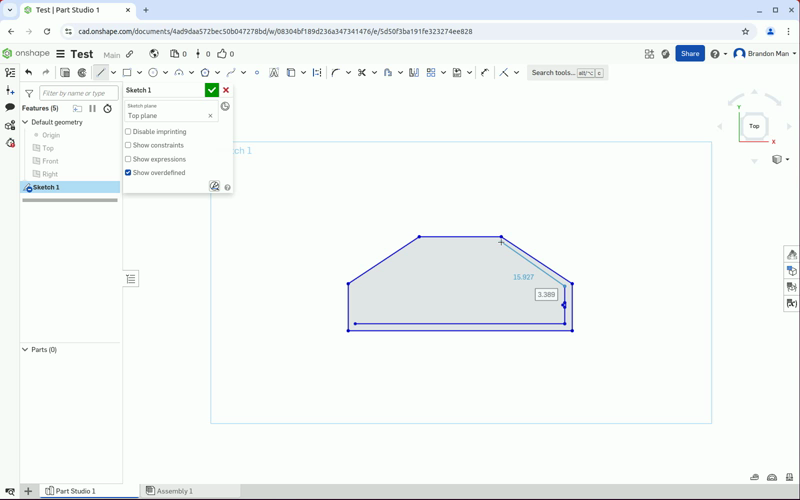
key_down(shift)
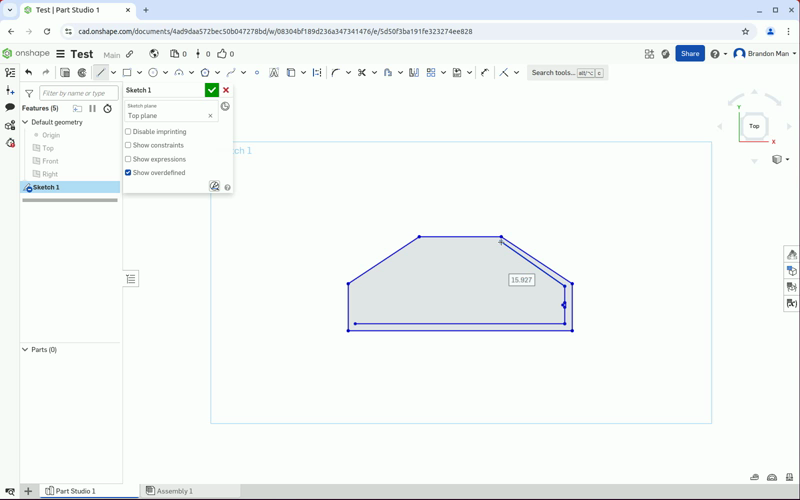
mouse_move(421, 241)
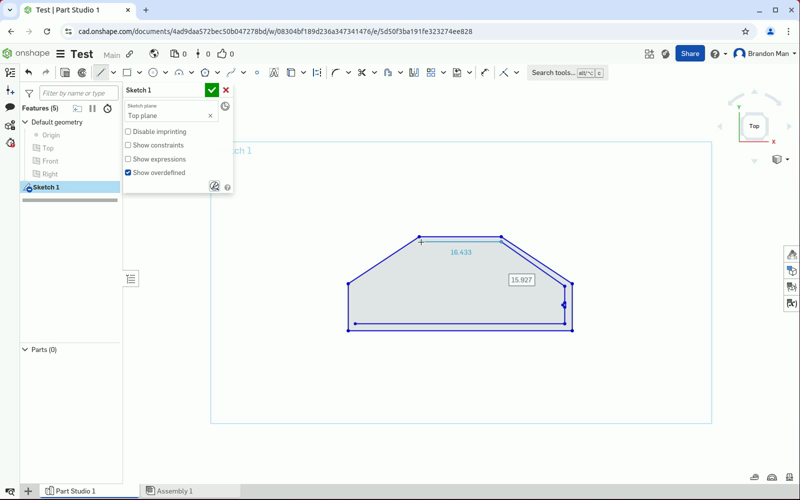
click(421, 241)
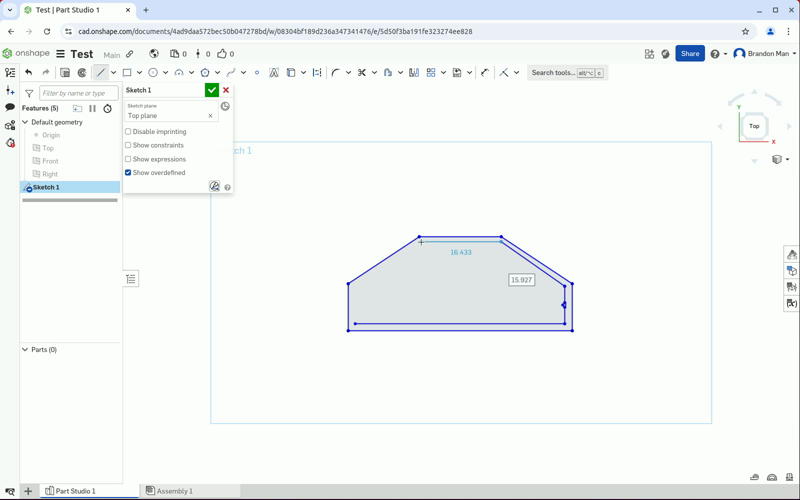
key_up(shift)
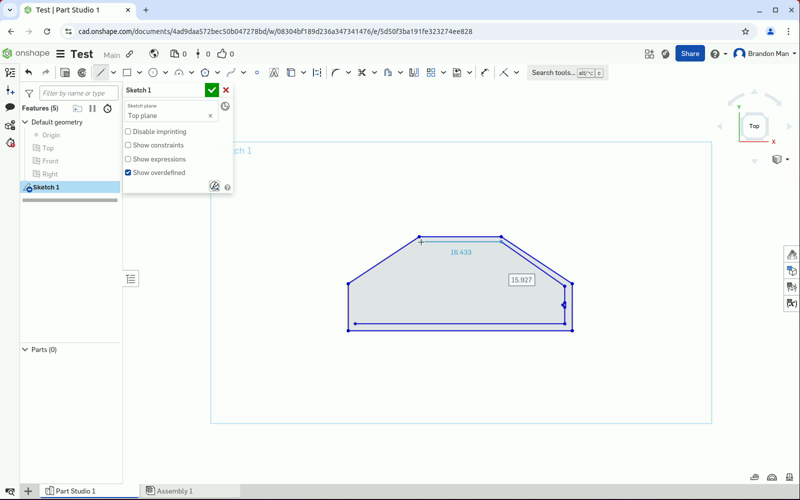
key_down(shift)
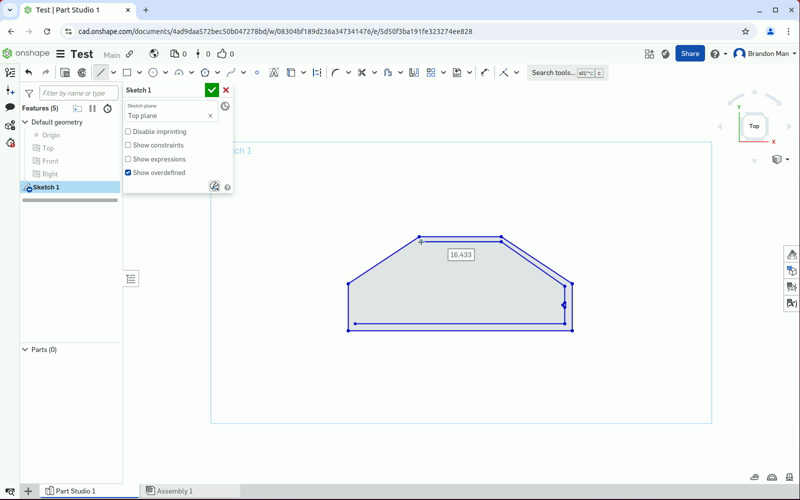
mouse_move(355, 286)
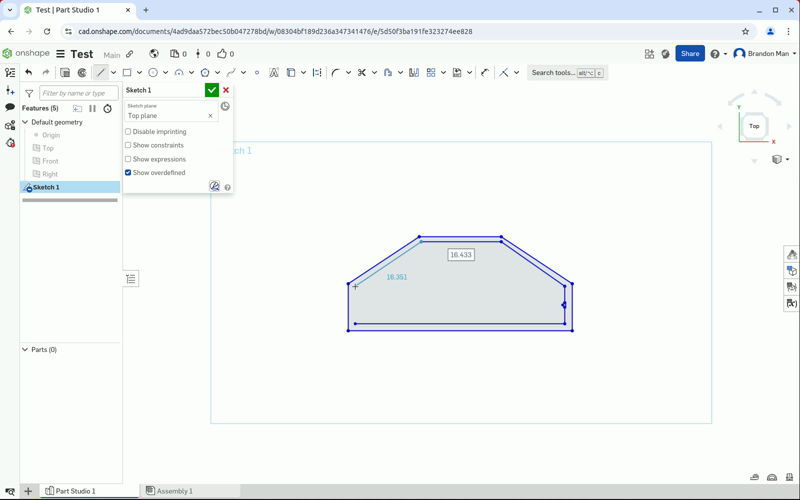
click(355, 286)
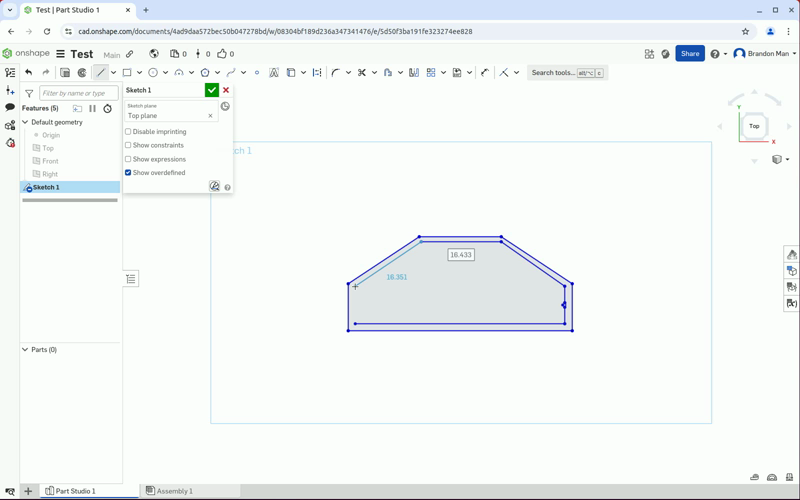
key_up(shift)
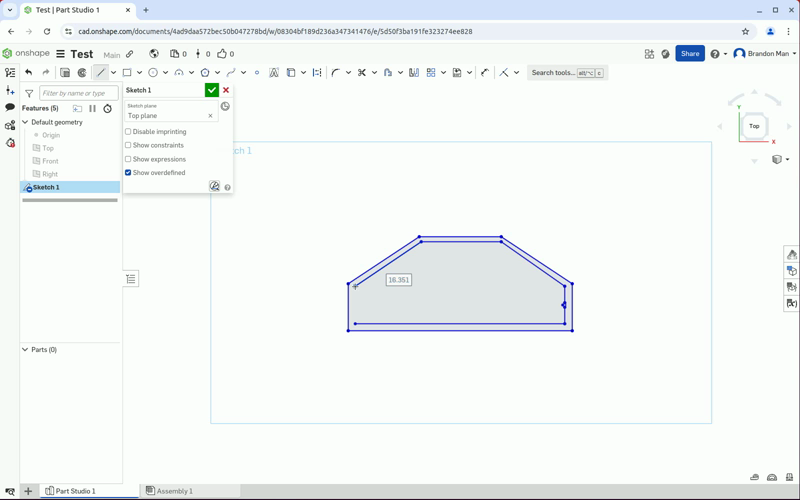
key_down(shift)
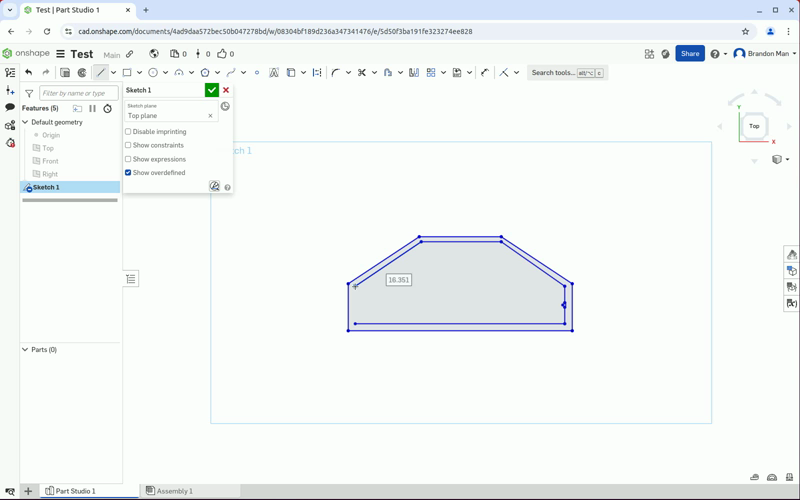
mouse_move(385, 286)
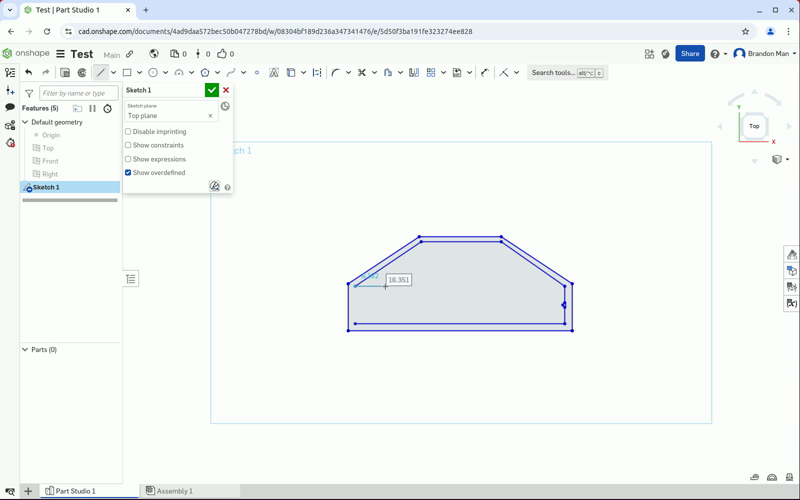
mouse_move(355, 302)
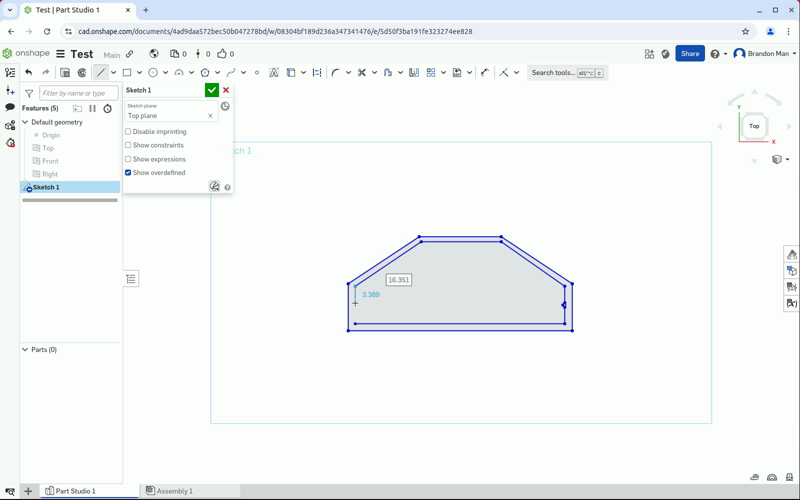
click(355, 302)
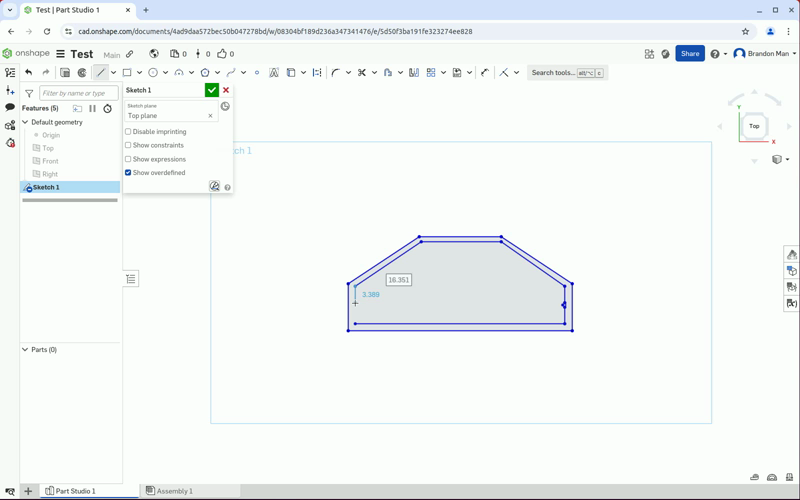
key_up(shift)
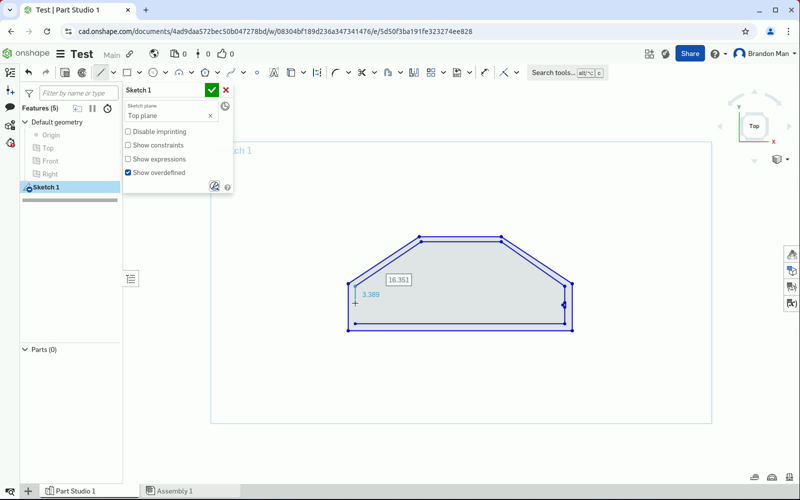
key(esc)
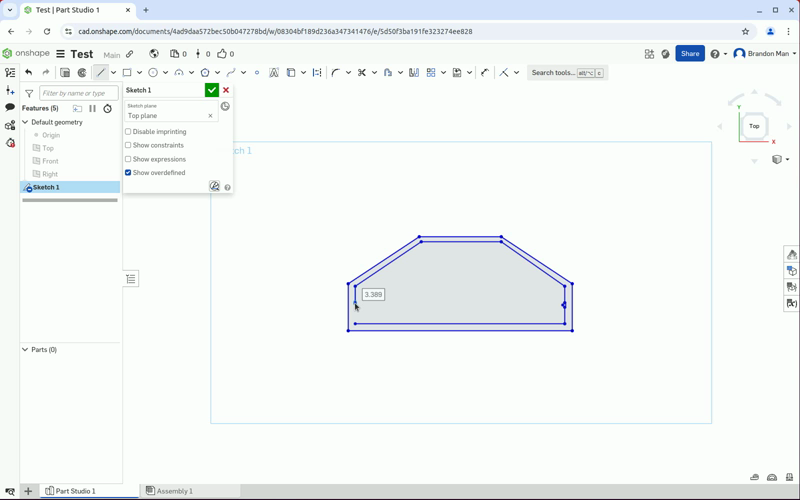
key(a)
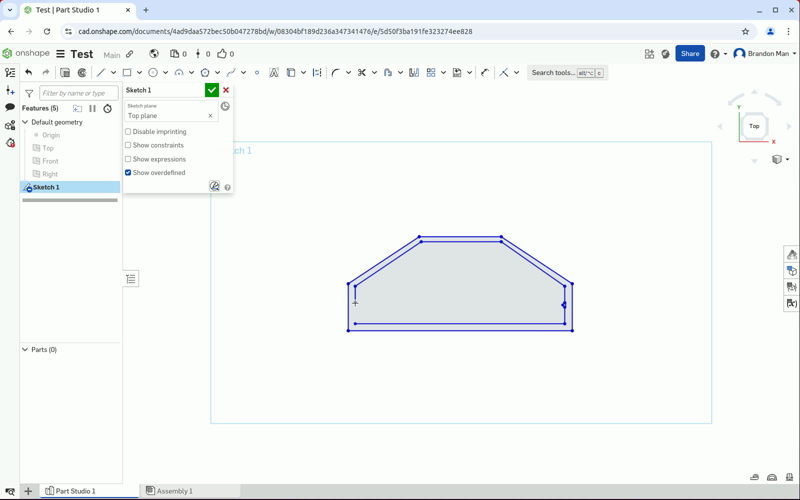
mouse_move(355, 302)
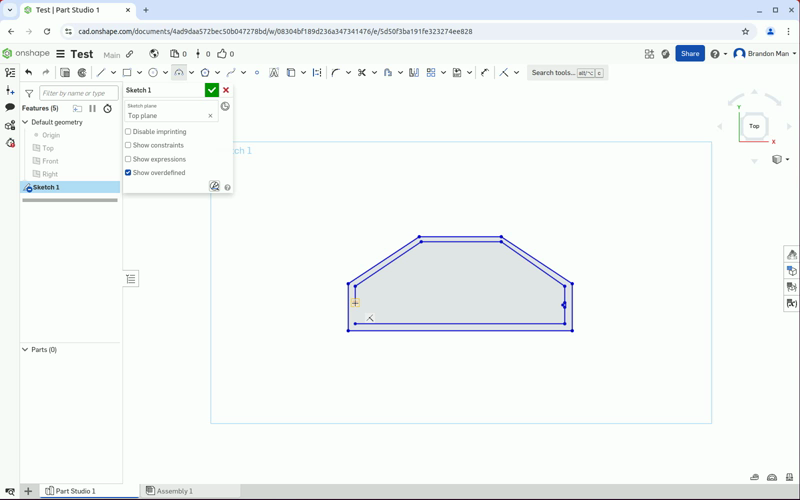
click(355, 302)
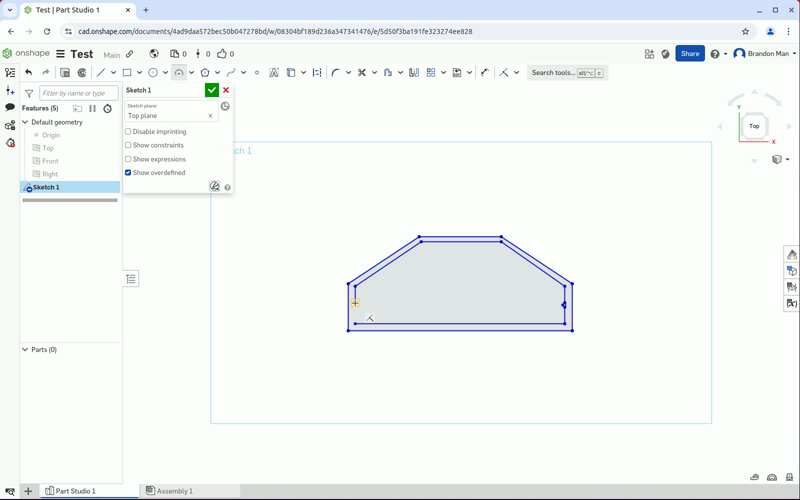
key_down(shift)
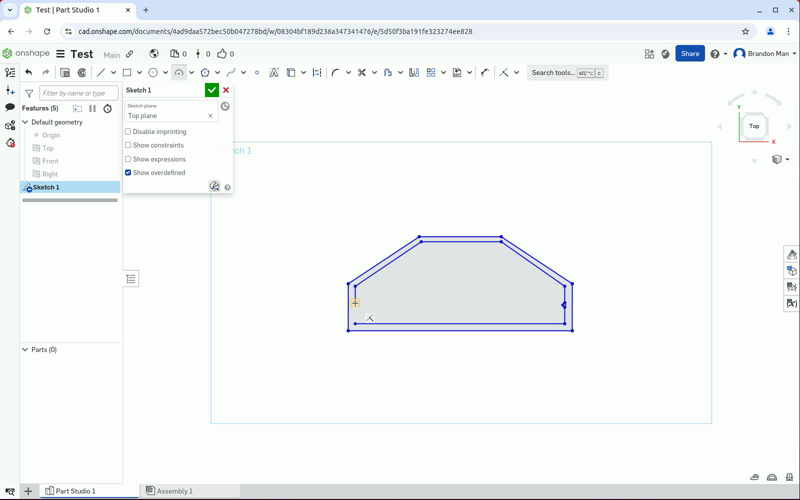
mouse_move(355, 309)
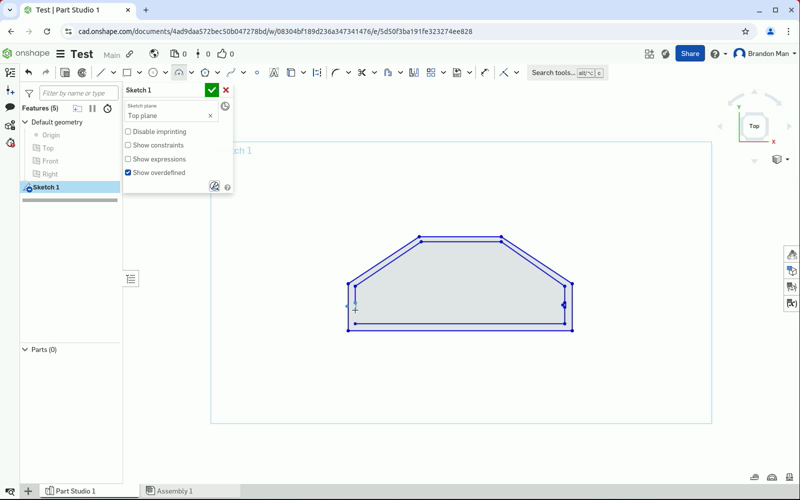
scroll(6)
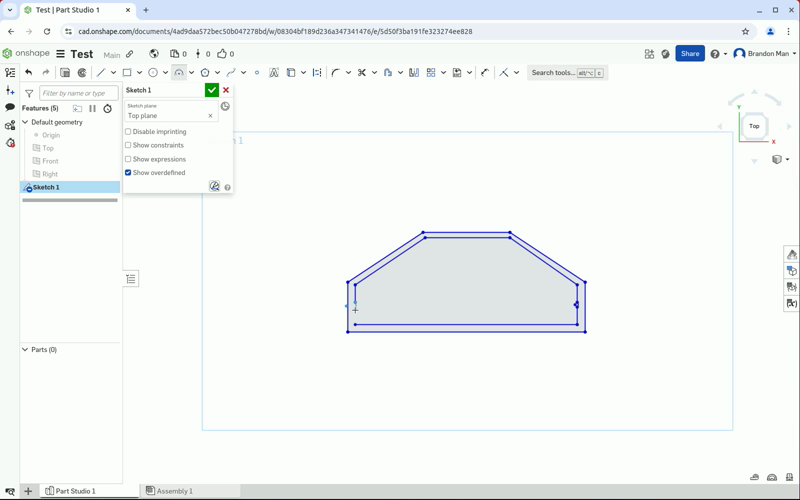
scroll(6)
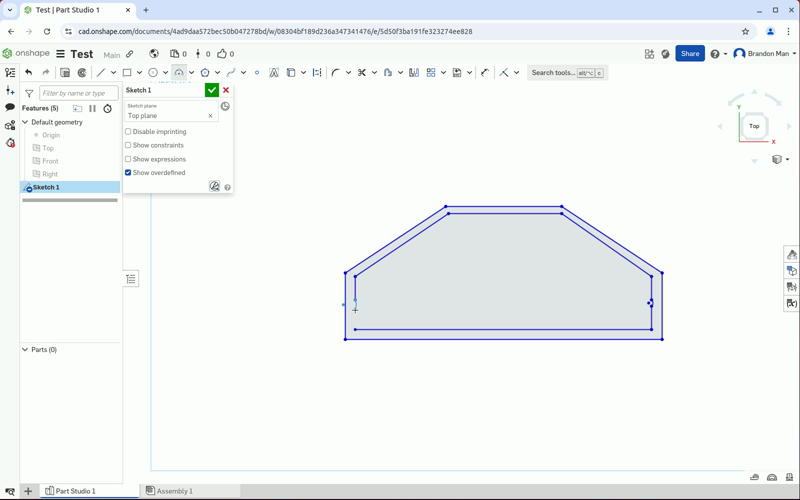
scroll(6)
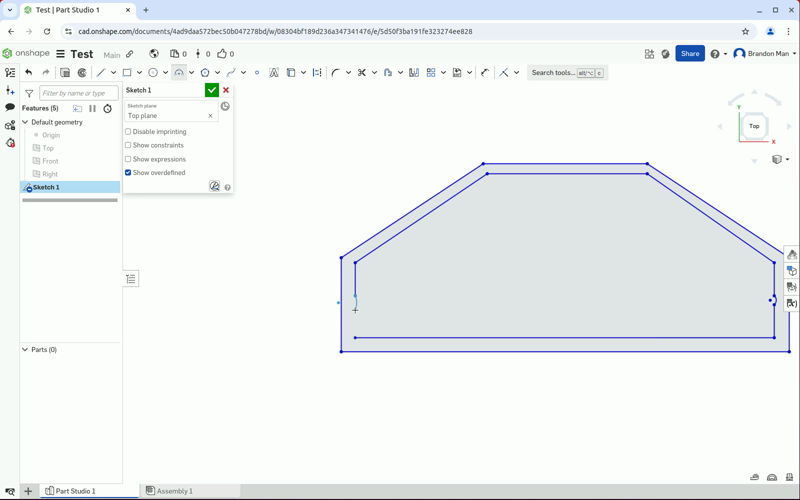
scroll(6)
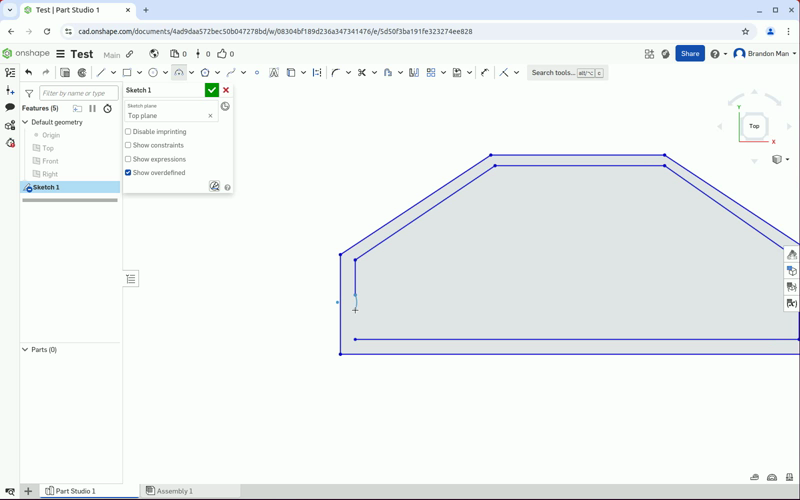
scroll(6)
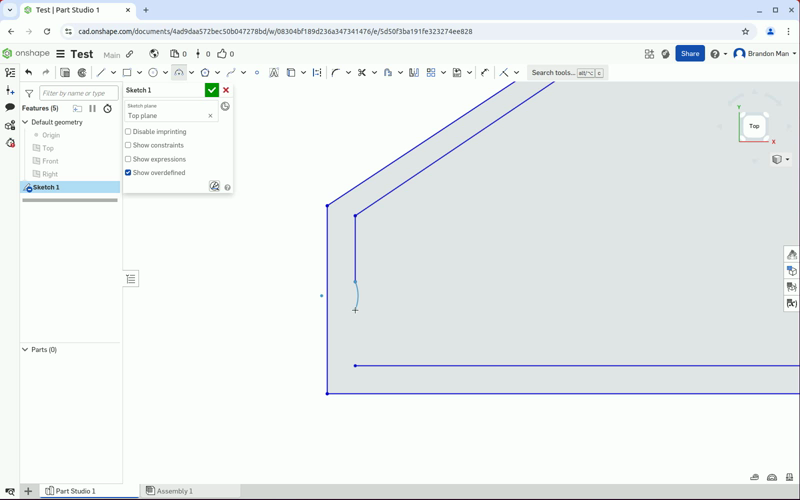
scroll(6)
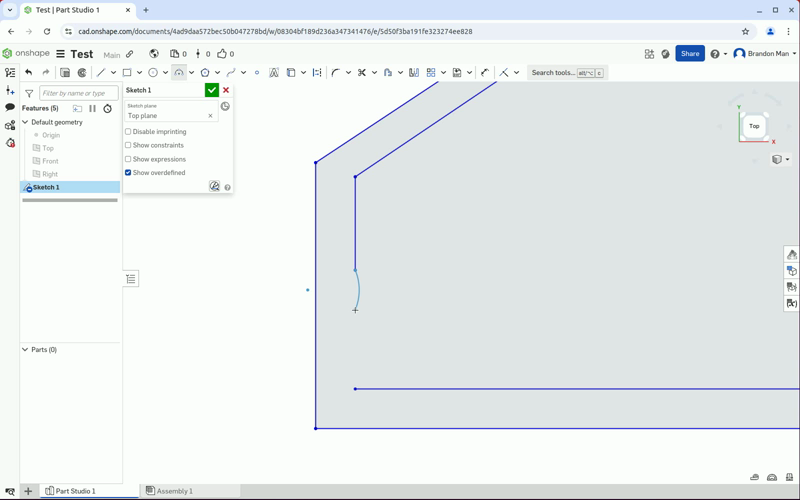
scroll(6)
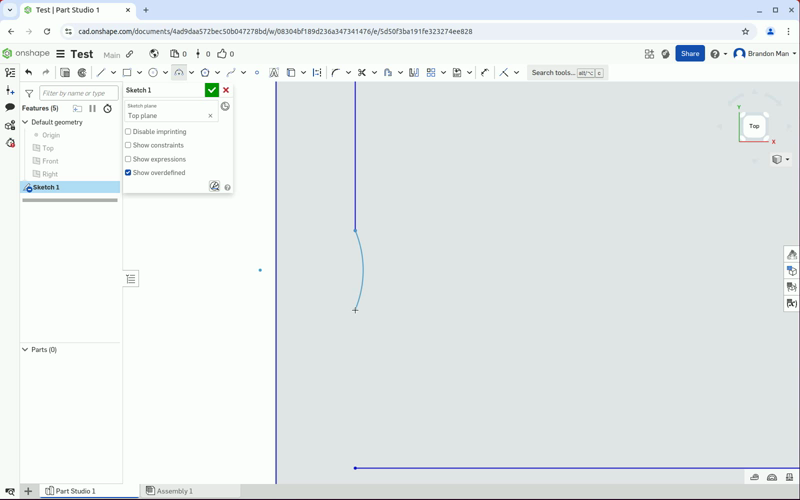
click(355, 309)
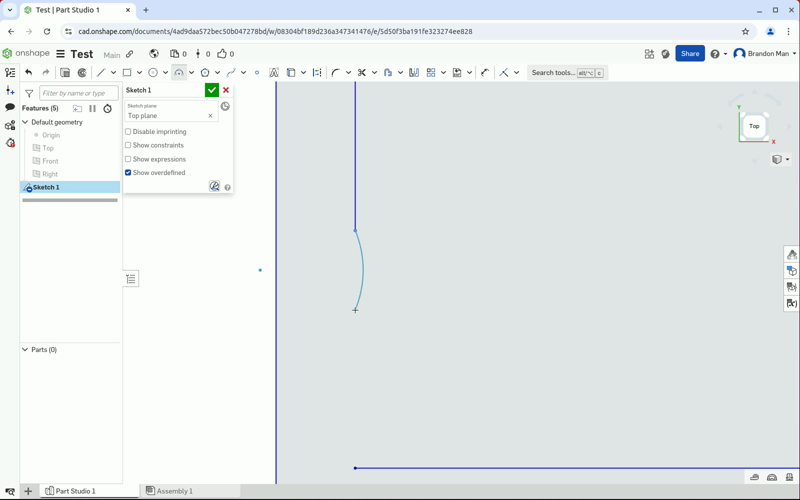
scroll(-6)
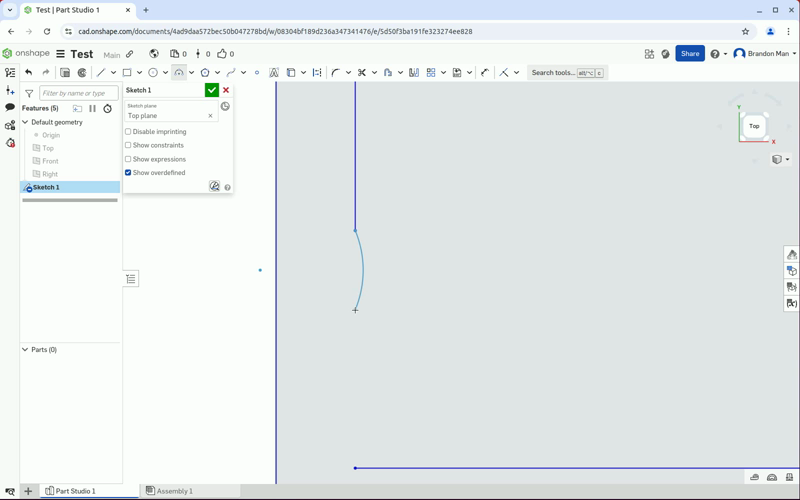
scroll(-6)
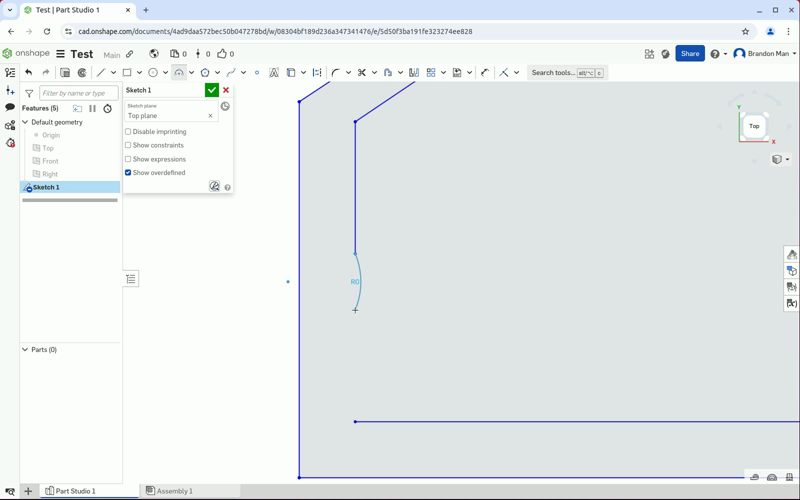
scroll(-6)
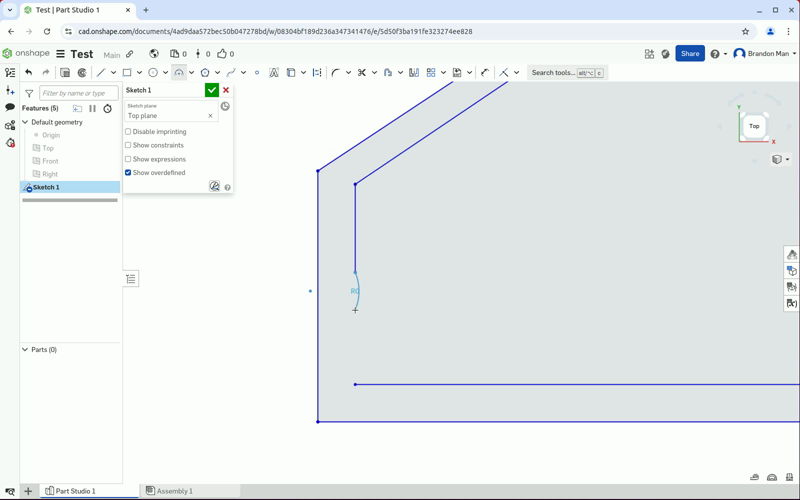
scroll(-6)
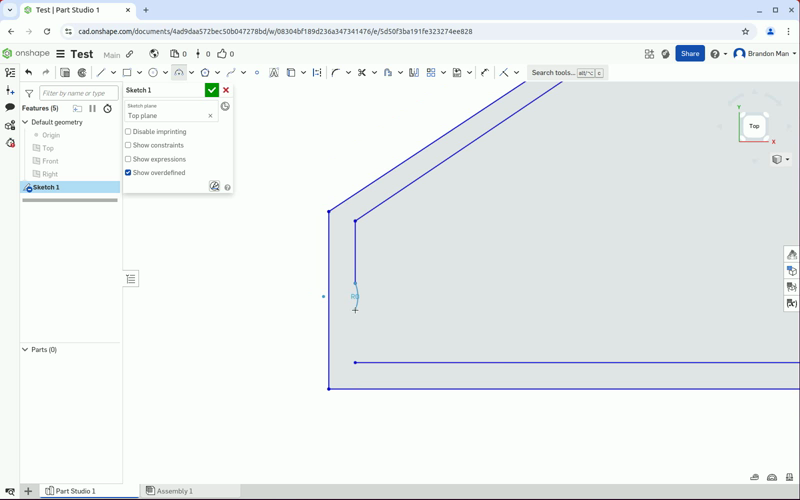
scroll(-6)
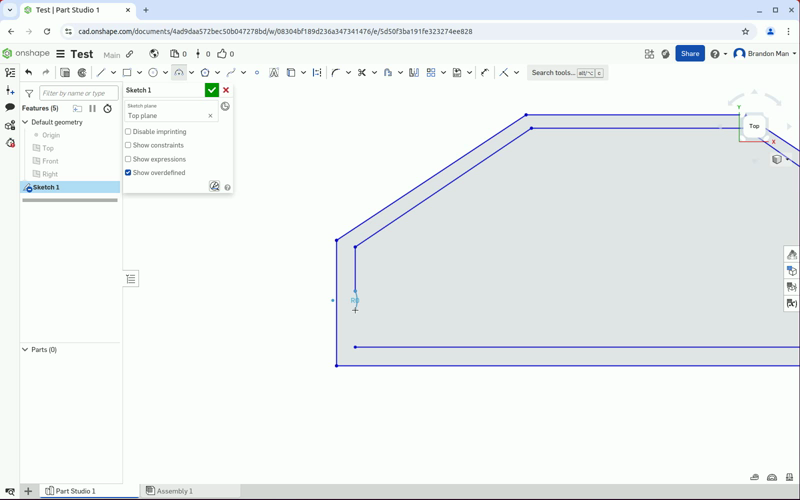
scroll(-6)
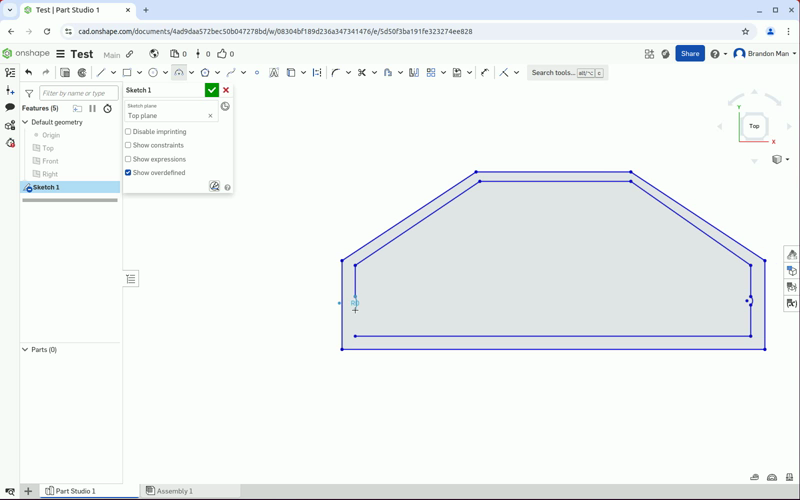
scroll(-6)
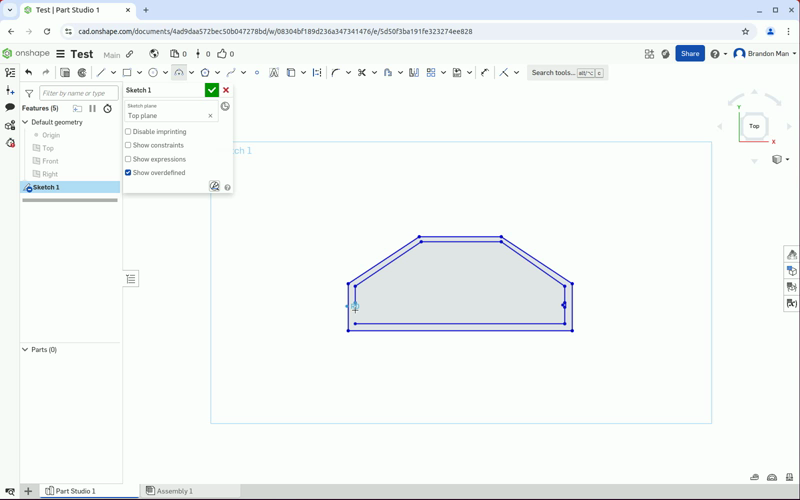
mouse_move(354, 306)
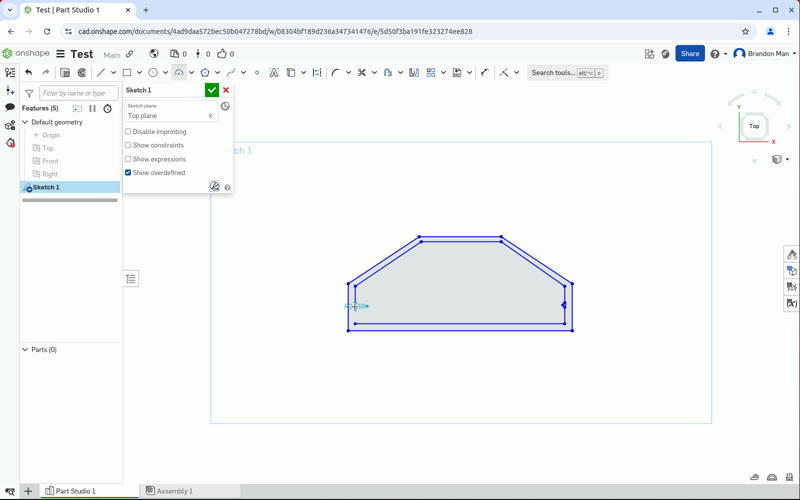
scroll(6)
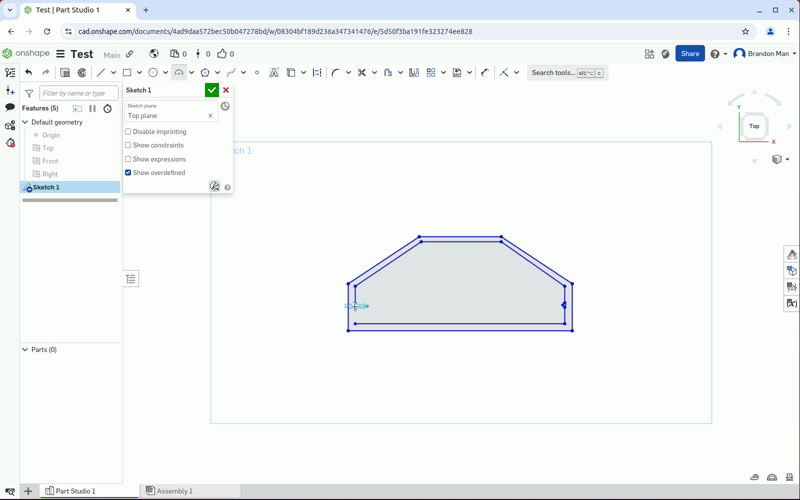
scroll(6)
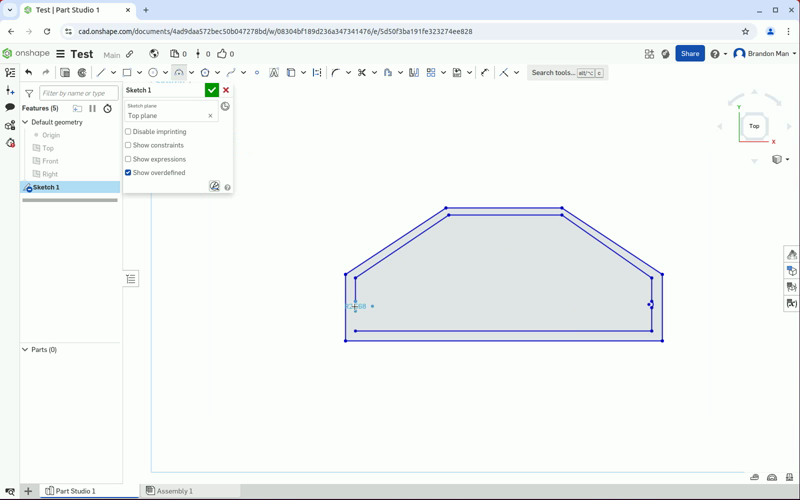
scroll(6)
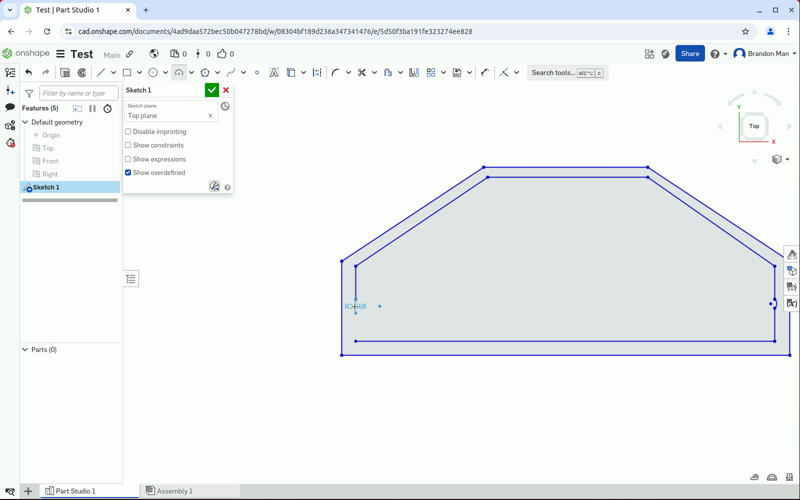
scroll(6)
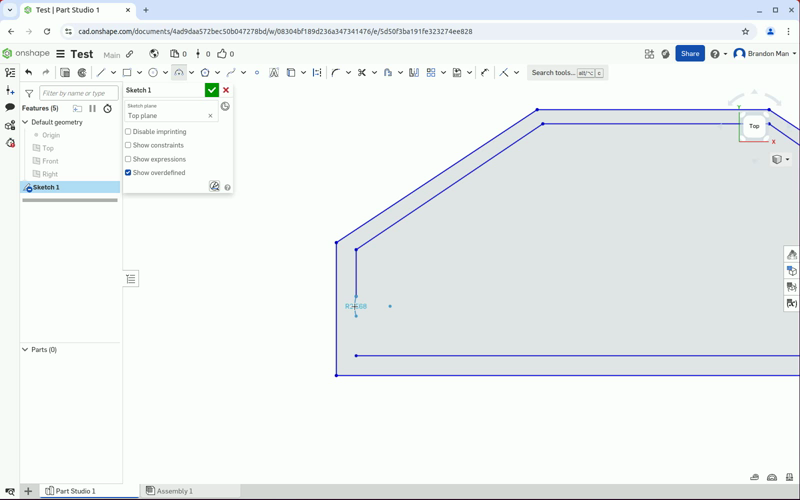
scroll(6)
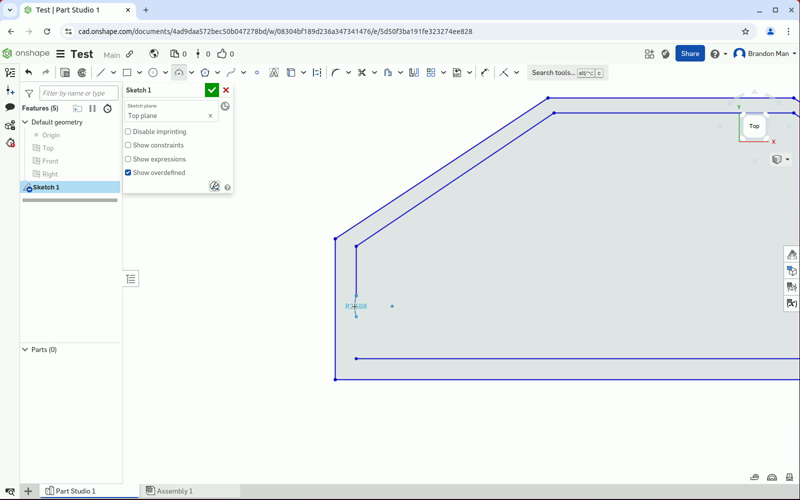
scroll(6)
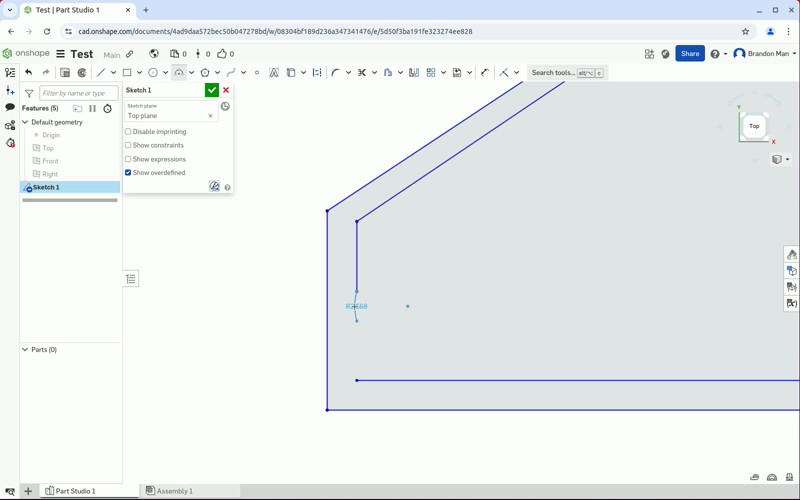
scroll(6)
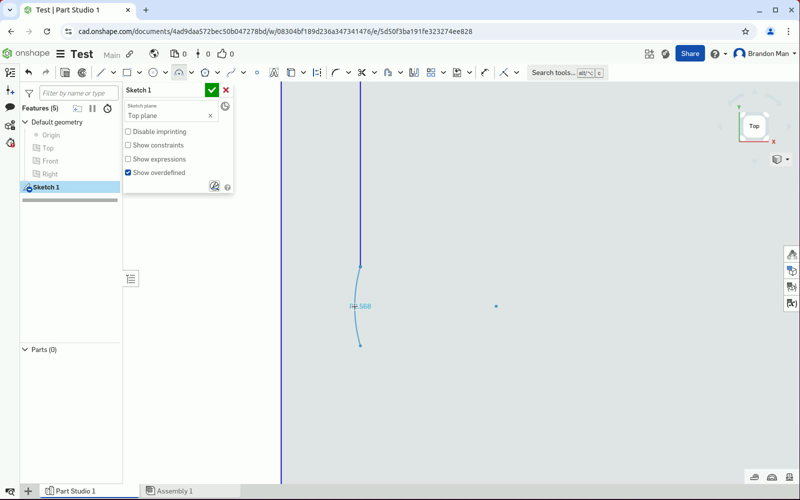
click(354, 306)
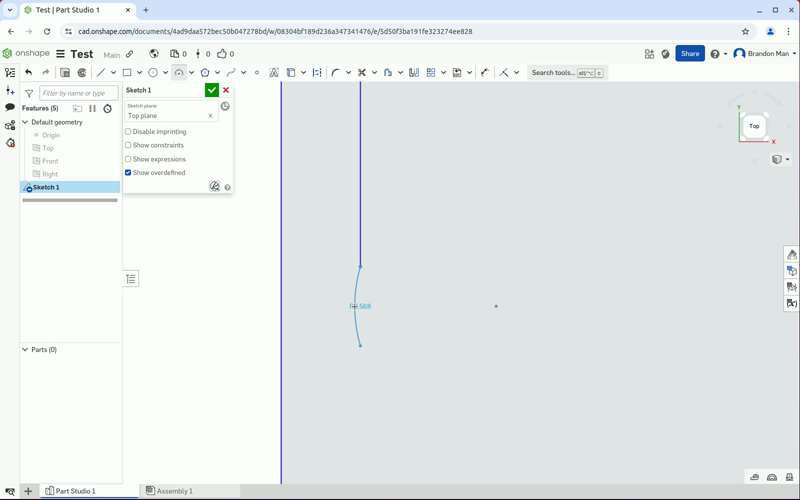
scroll(-6)
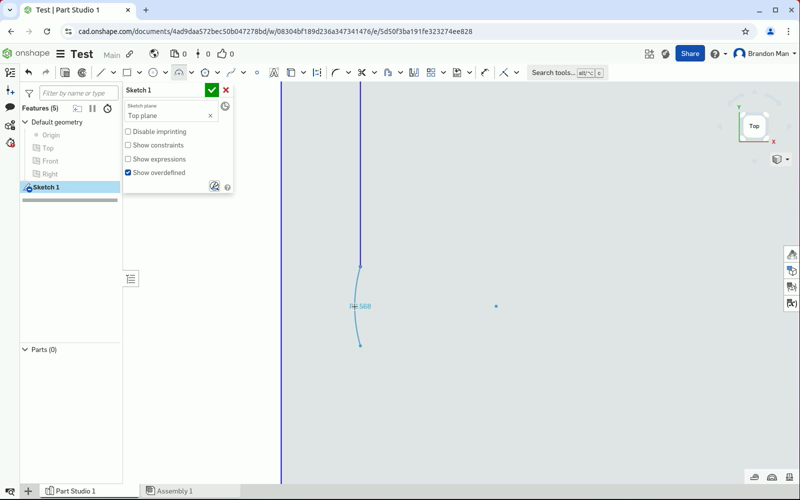
scroll(-6)
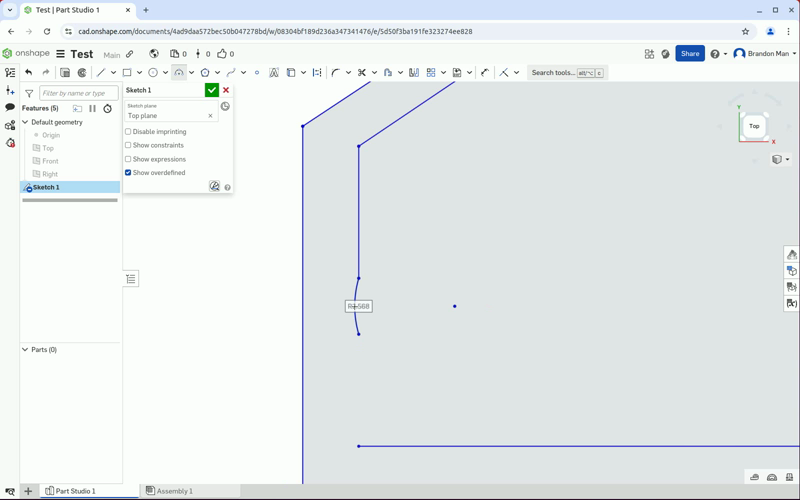
scroll(-6)
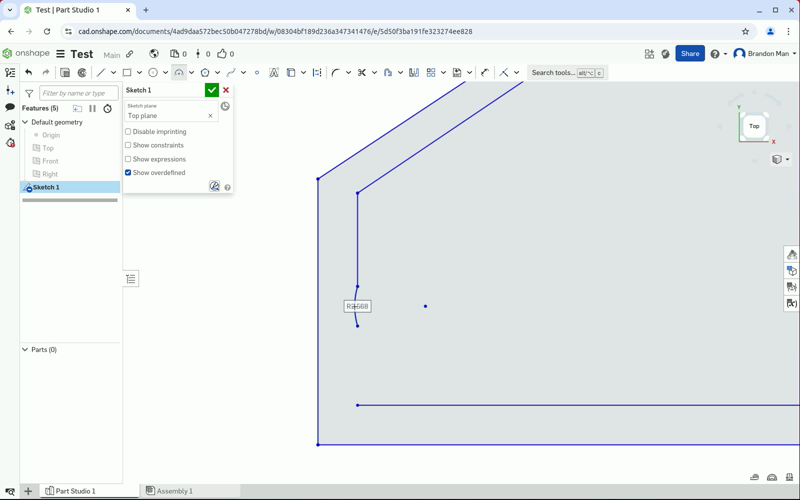
scroll(-6)
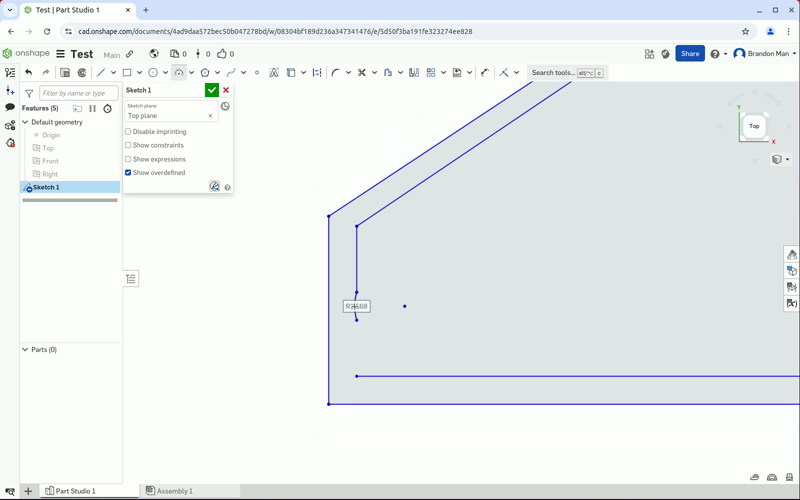
scroll(-6)
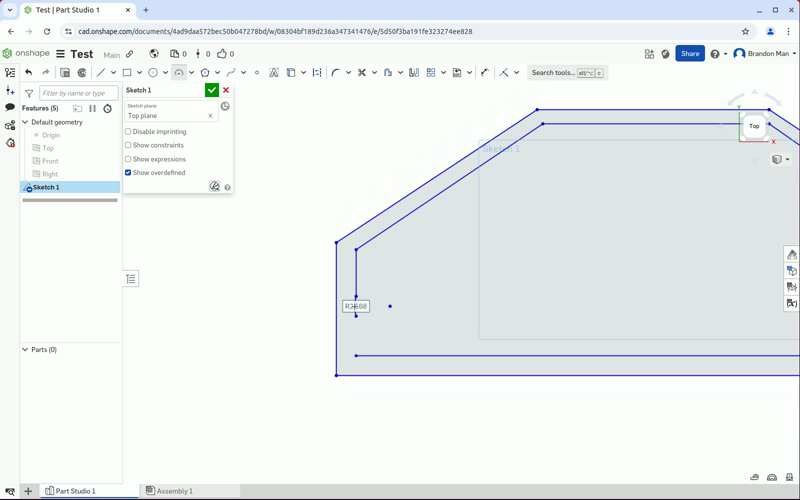
scroll(-6)
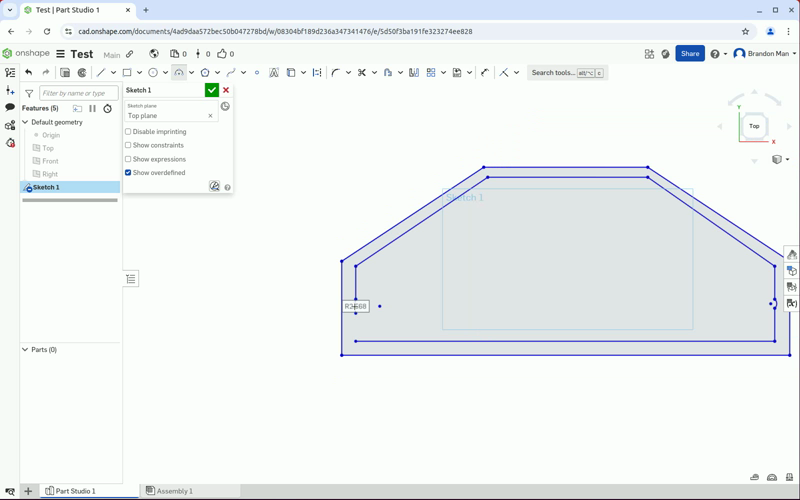
scroll(-6)
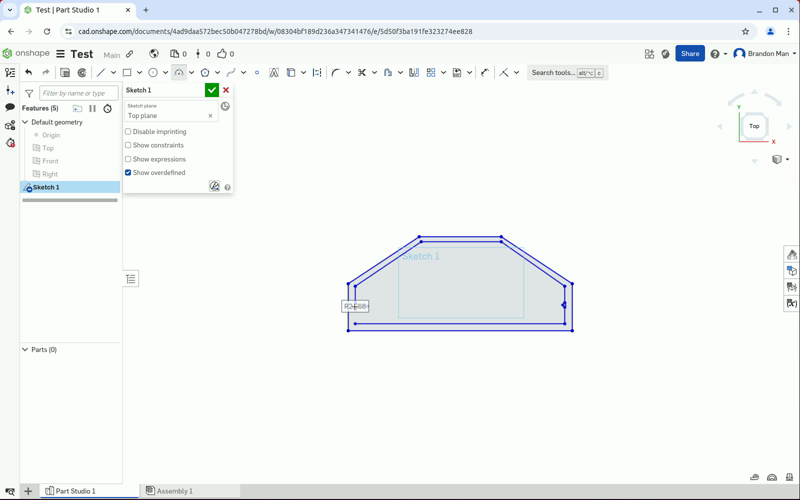
key_up(shift)
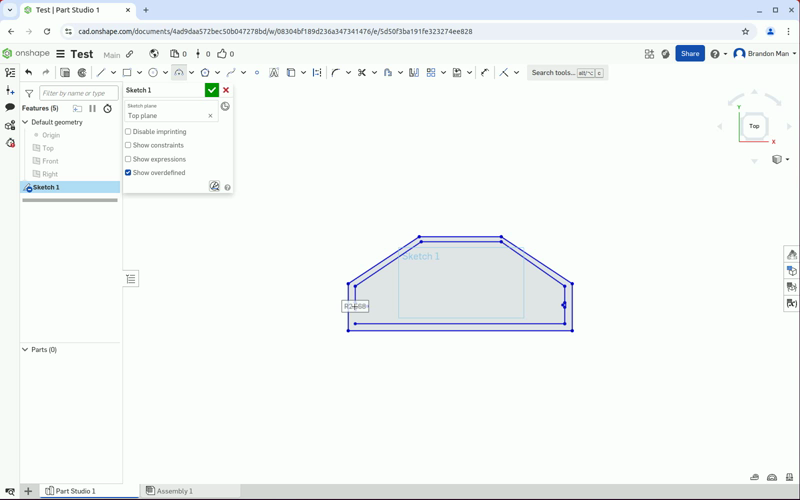
key(esc)
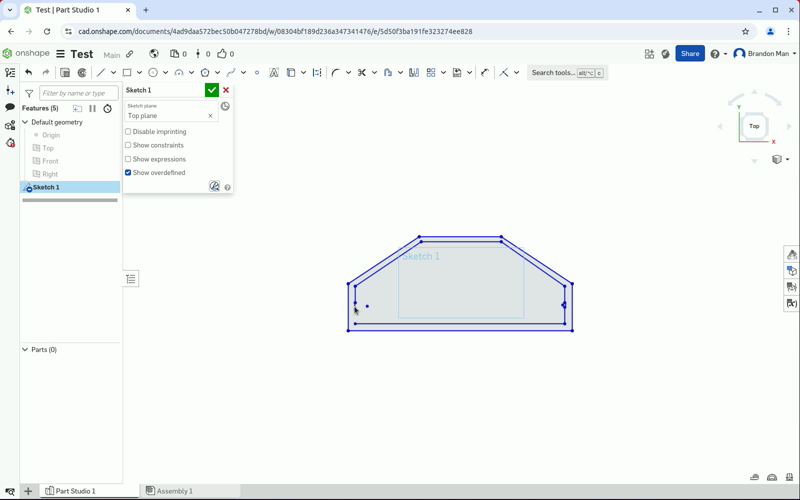
key(l)
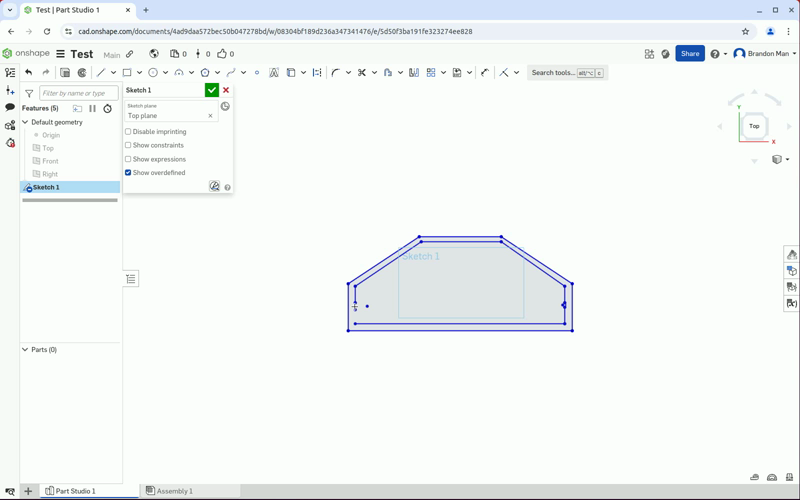
mouse_move(355, 309)
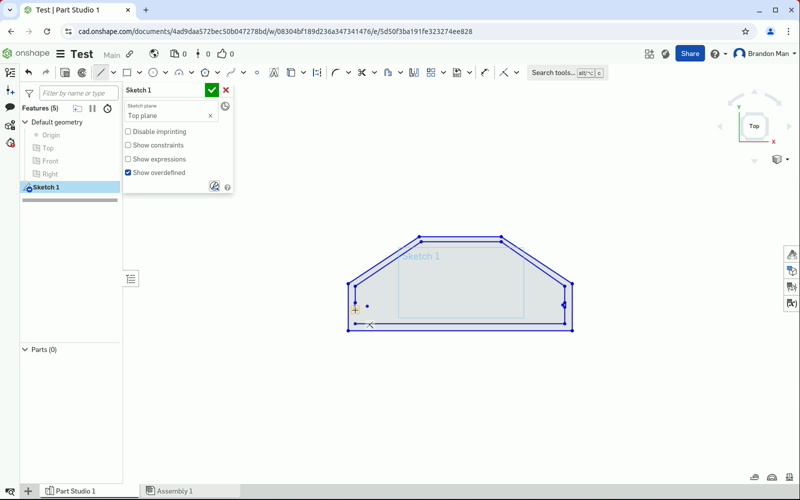
scroll(6)
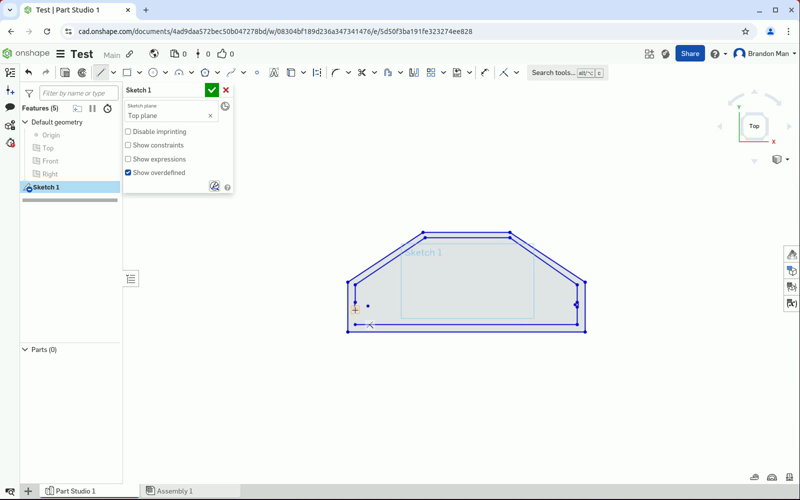
scroll(6)
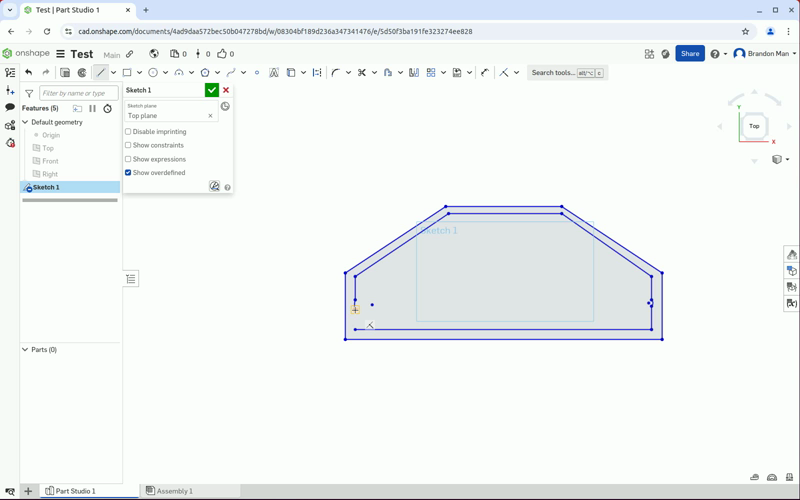
scroll(6)
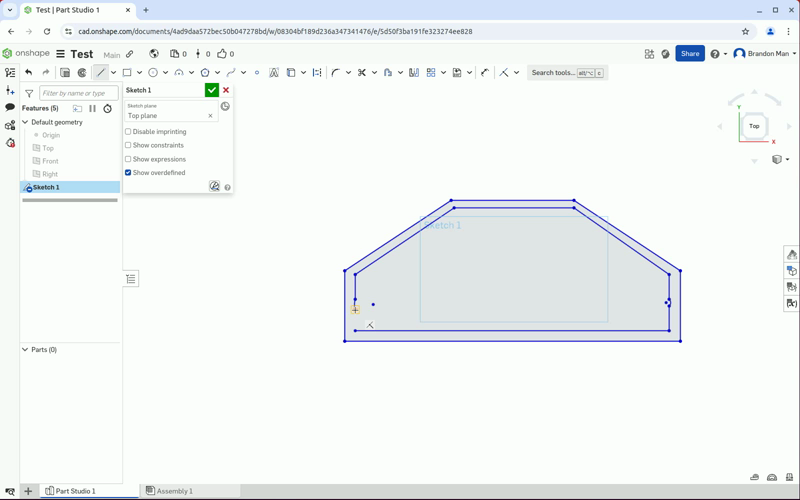
scroll(6)
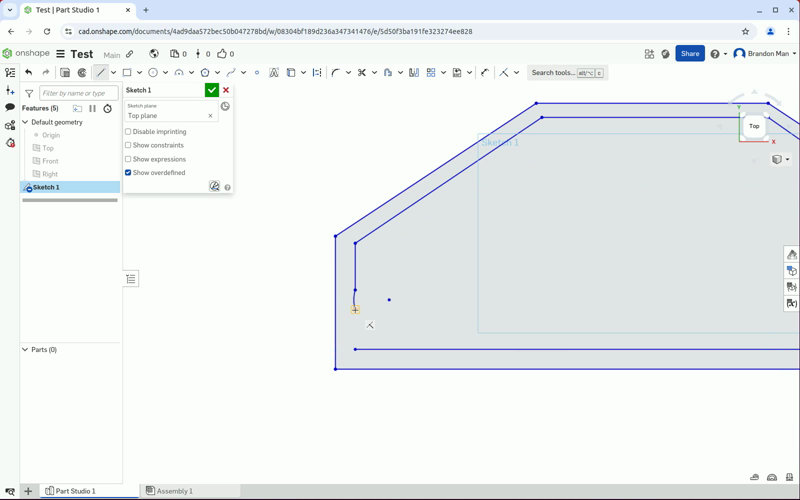
scroll(6)
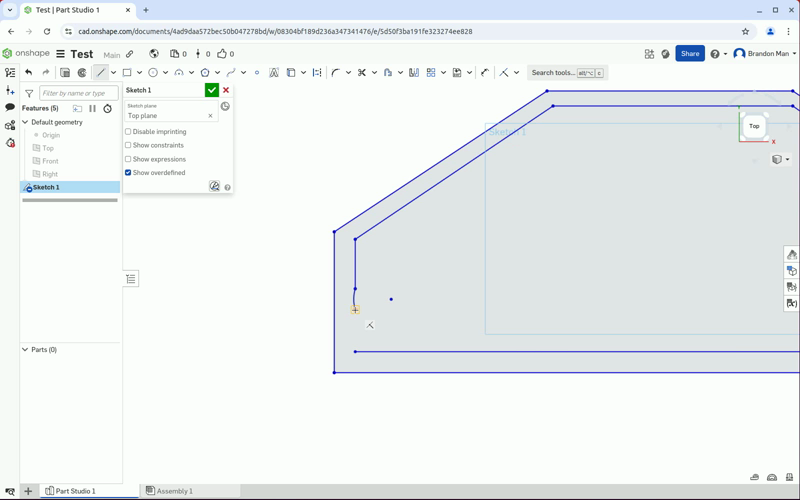
scroll(6)
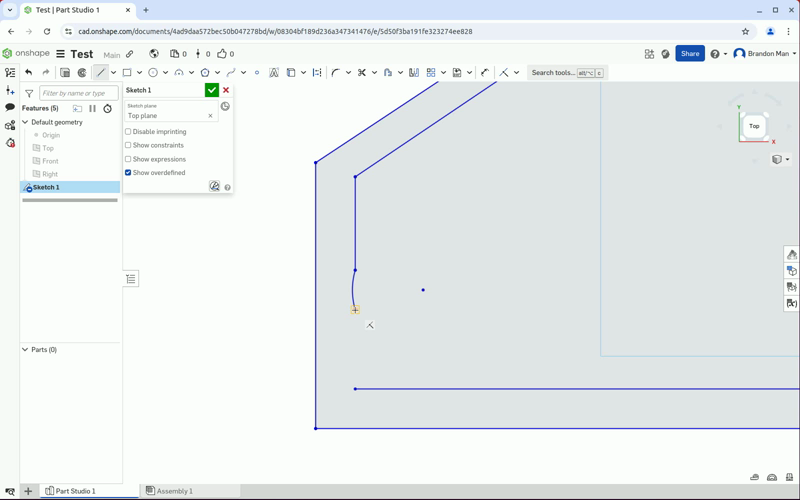
scroll(6)
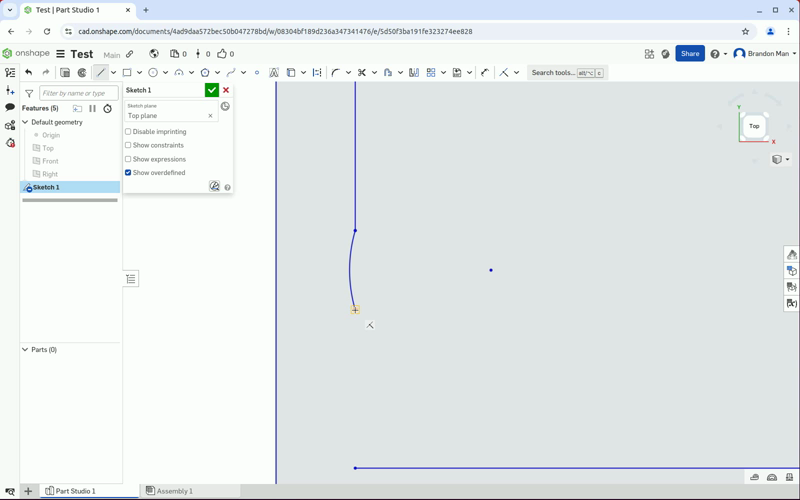
click(355, 309)
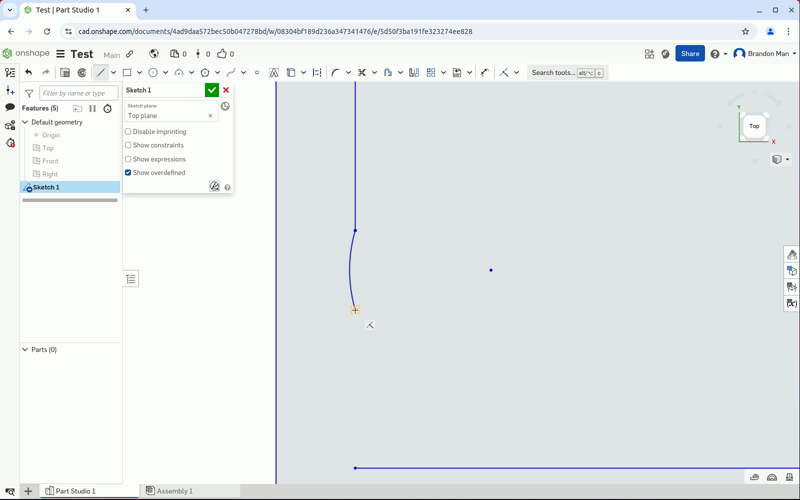
scroll(-6)
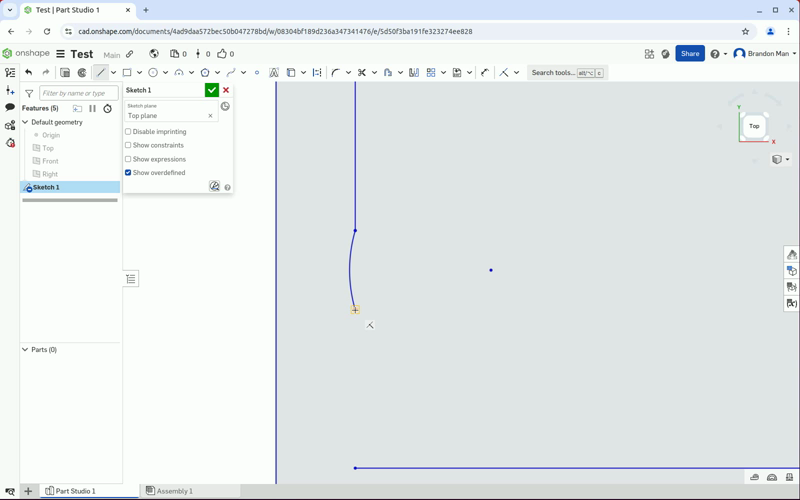
scroll(-6)
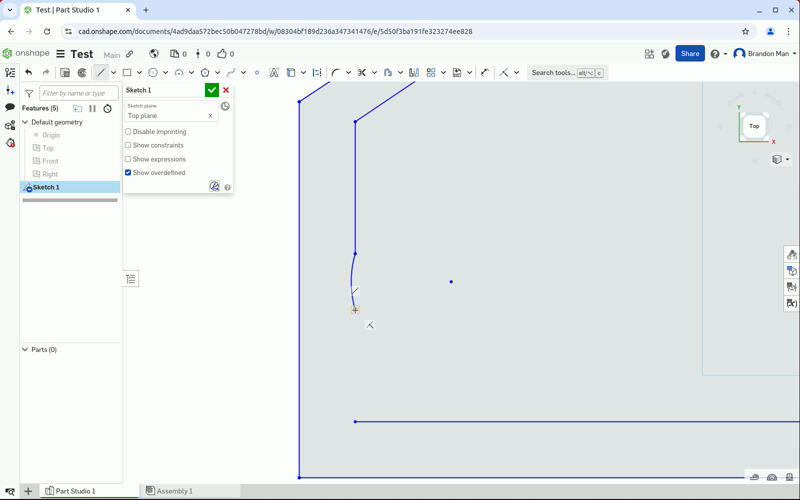
scroll(-6)
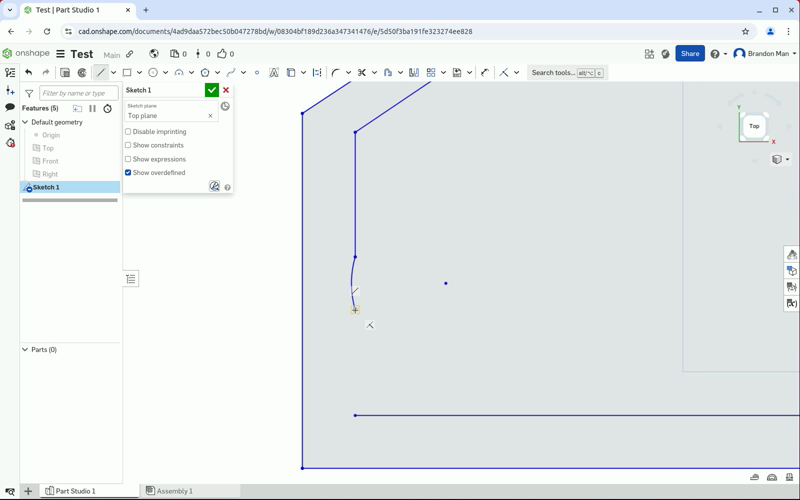
scroll(-6)
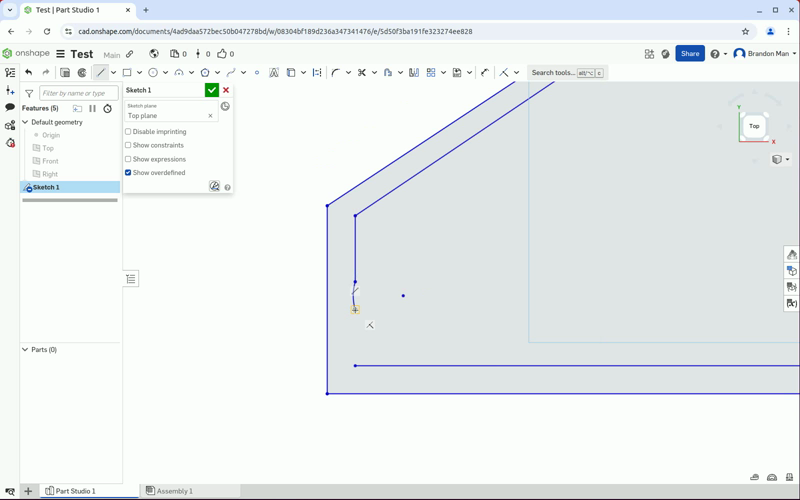
scroll(-6)
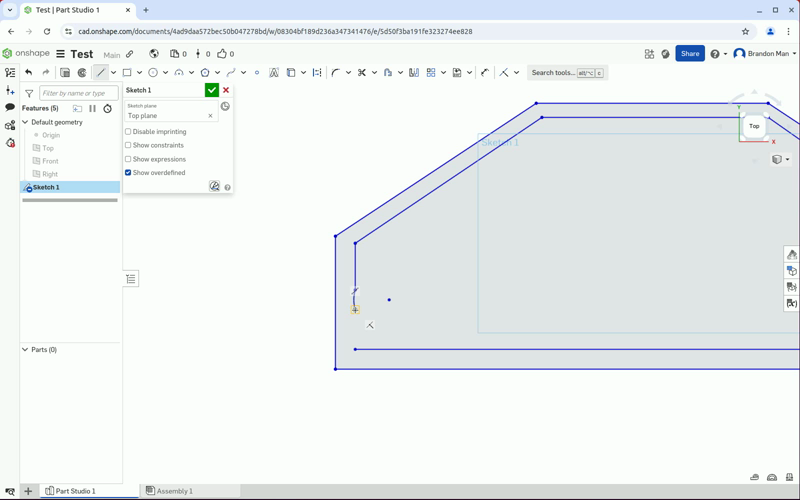
scroll(-6)
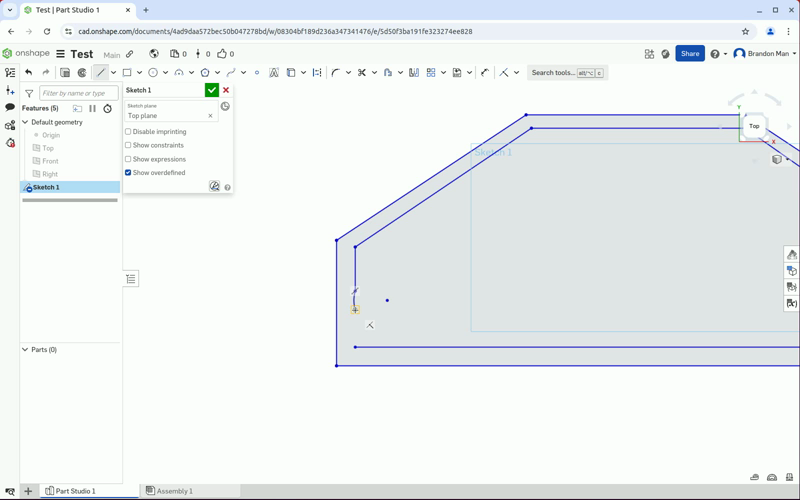
scroll(-6)
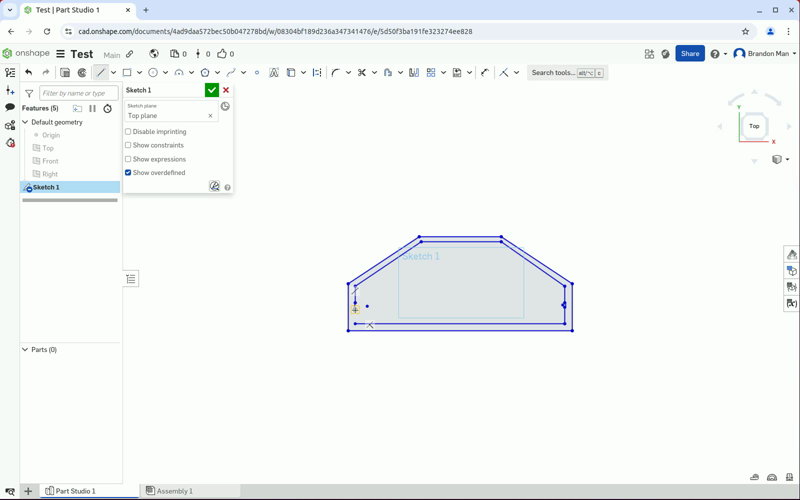
mouse_move(385, 309)
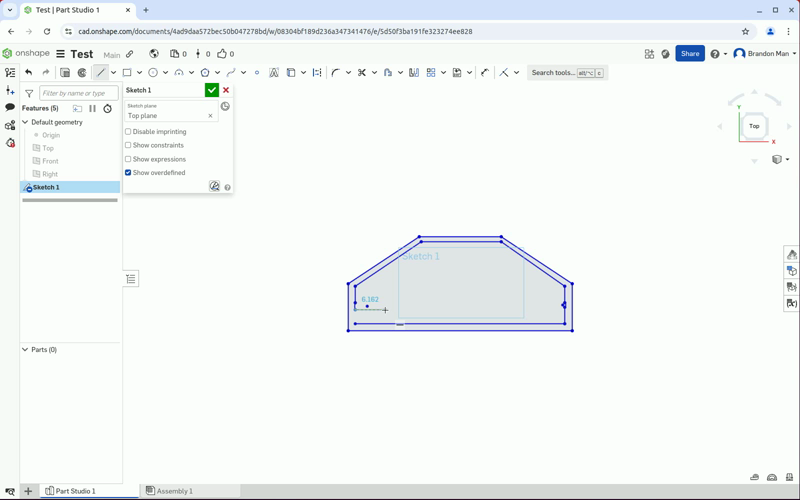
key_down(shift)
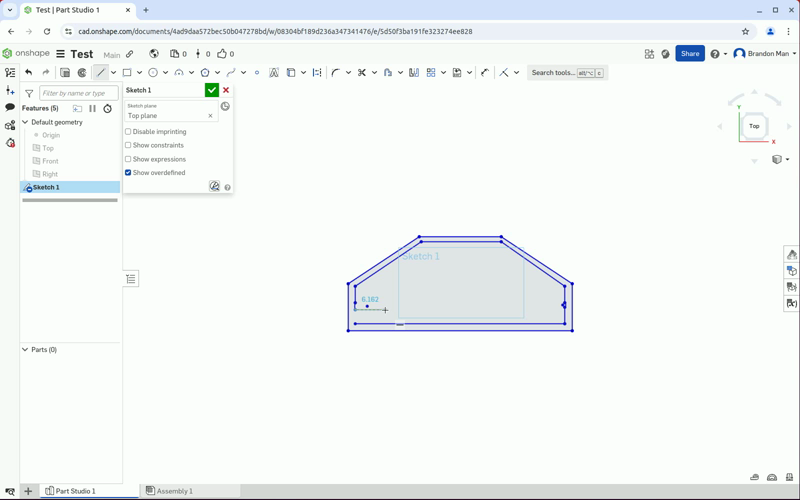
mouse_move(355, 323)
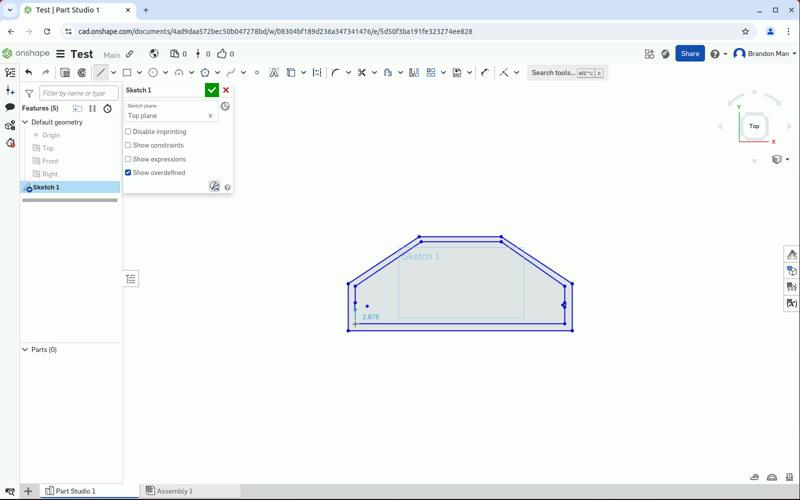
key_up(shift)
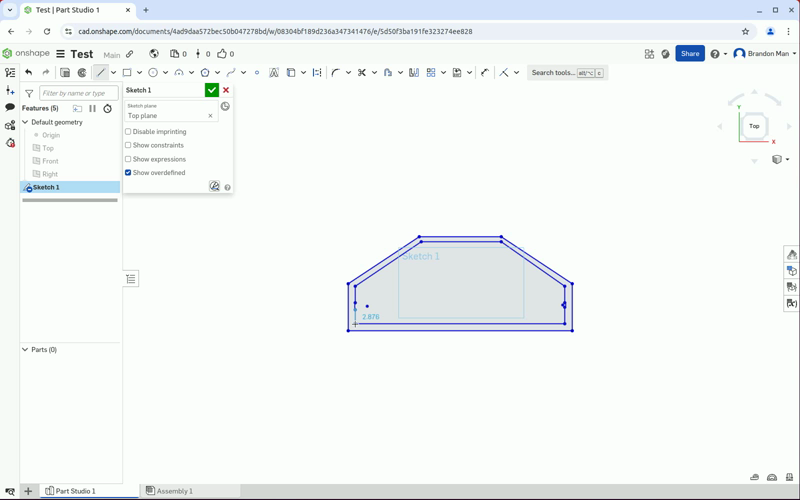
click(355, 323)
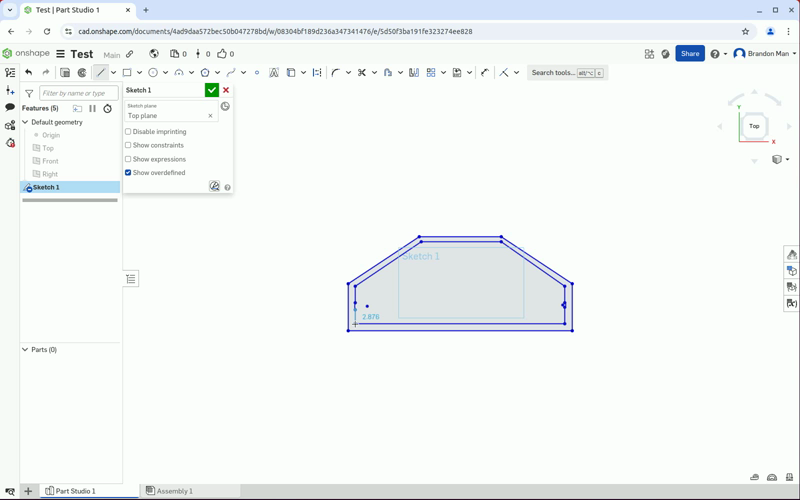
key(esc)
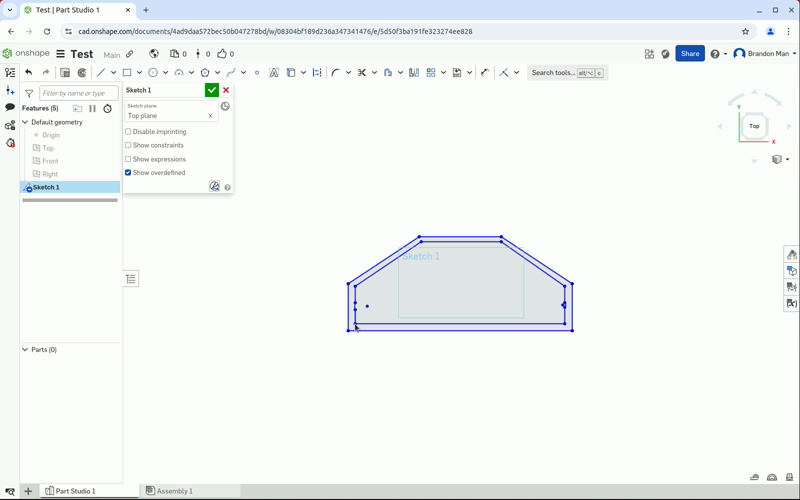
mouse_move(567, 296)
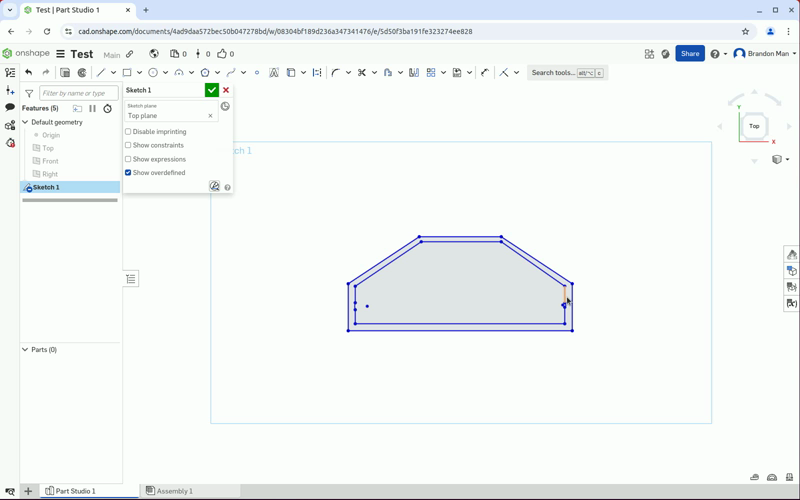
click(567, 296)
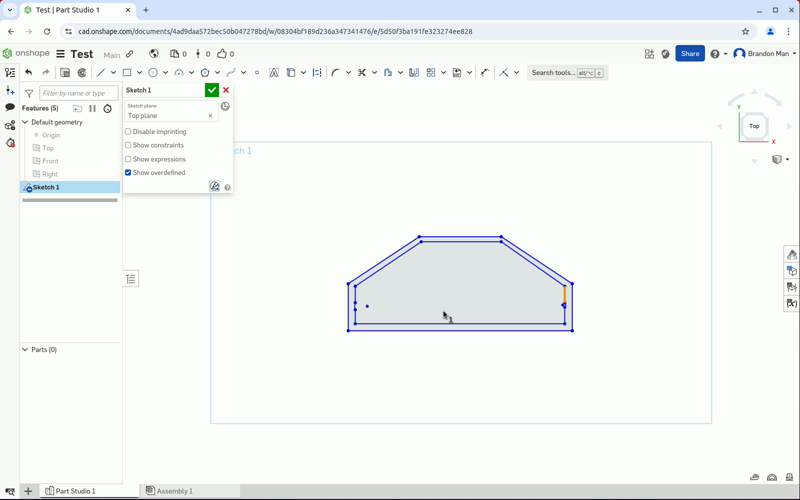
mouse_move(73, 352)
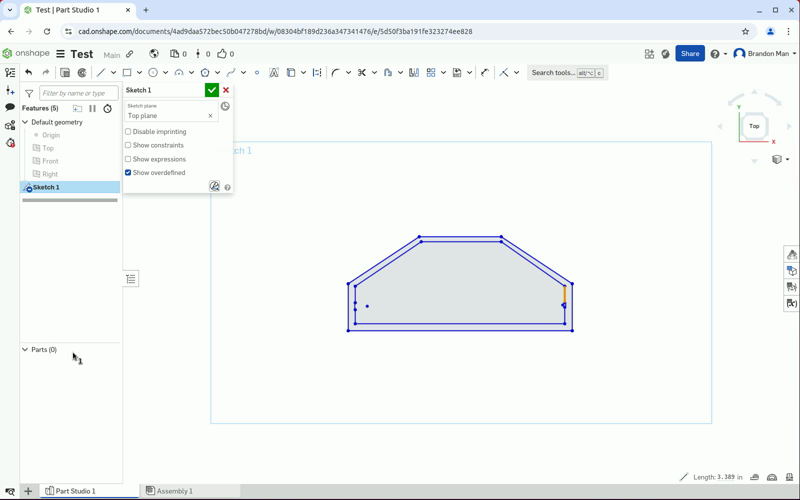
key(shift+y)
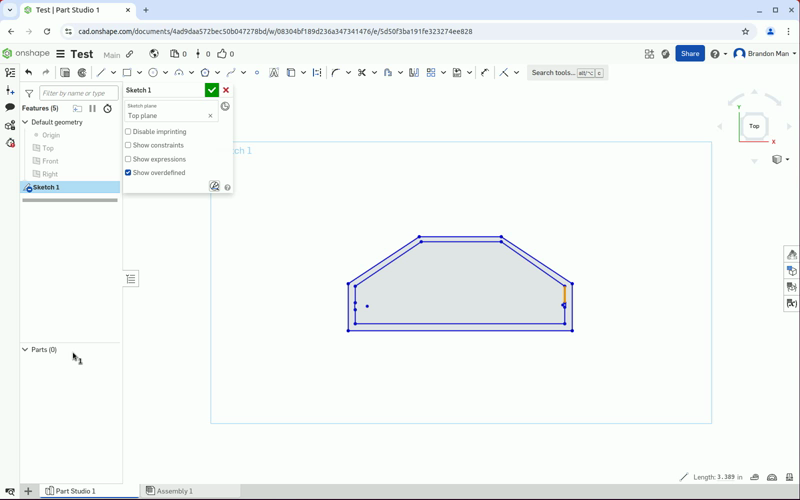
key(shift+e)
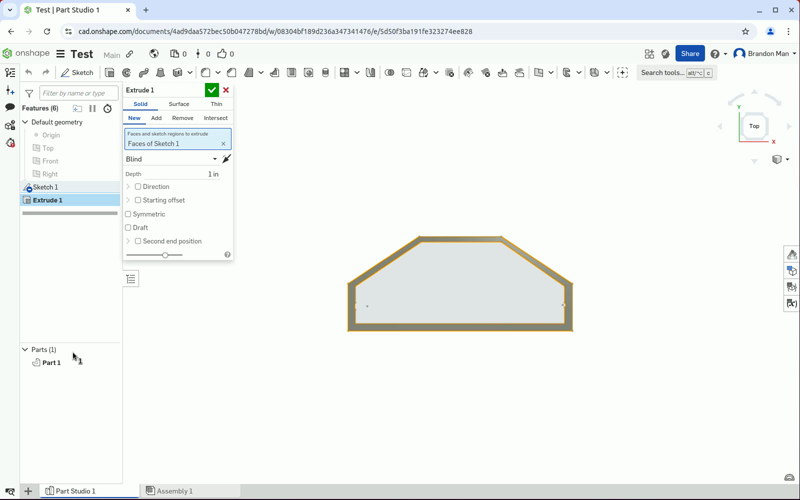
mouse_move(143, 106)
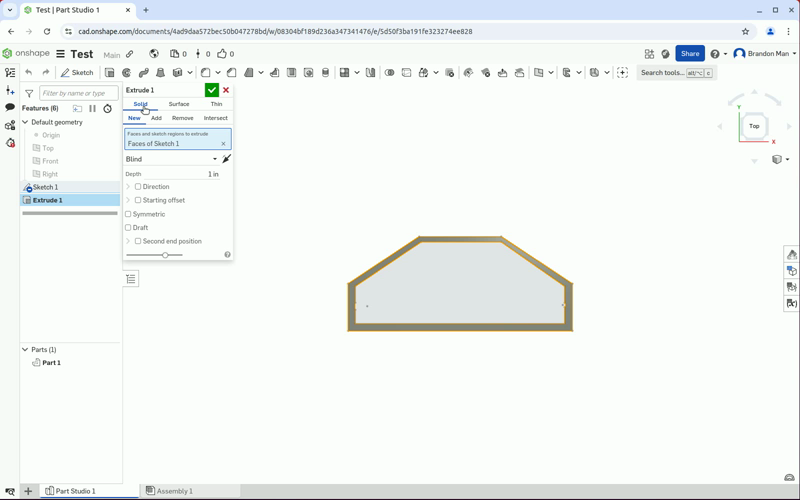
click(143, 106)
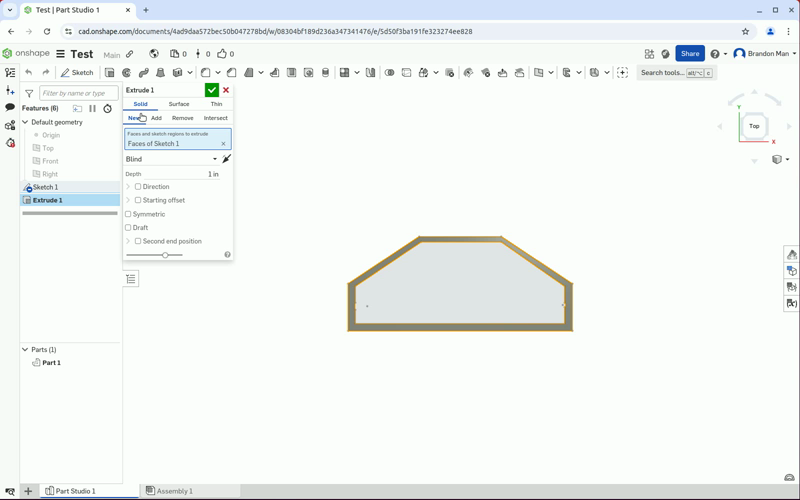
mouse_move(137, 120)
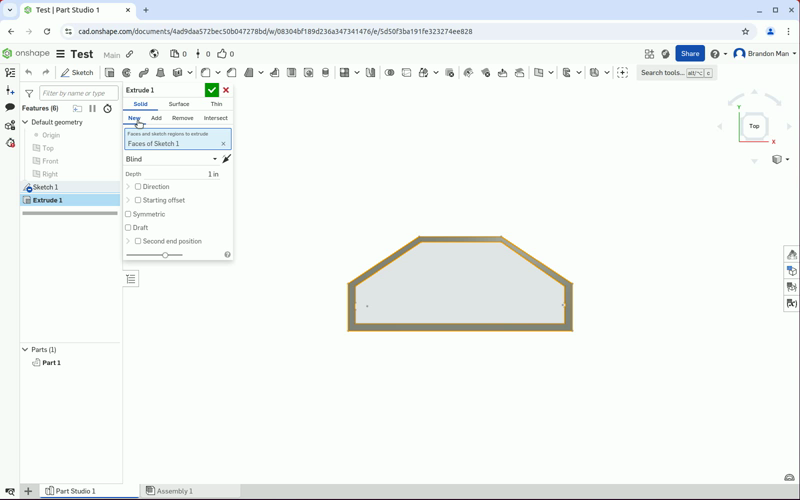
click(137, 120)
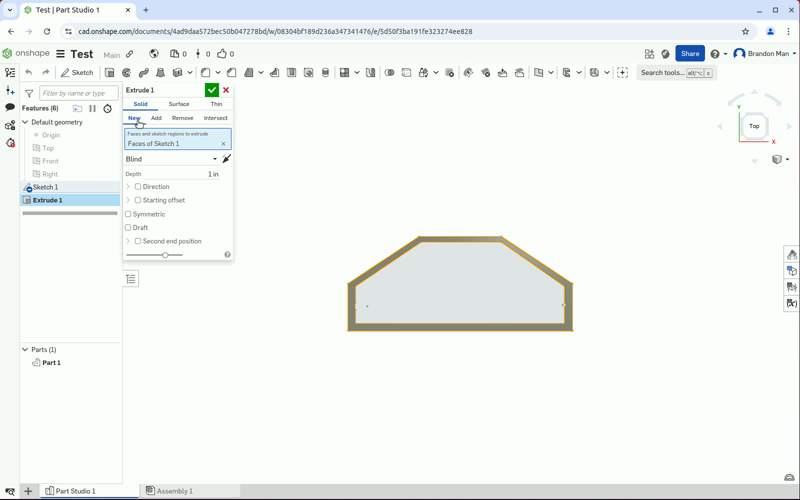
key(tab, 4)
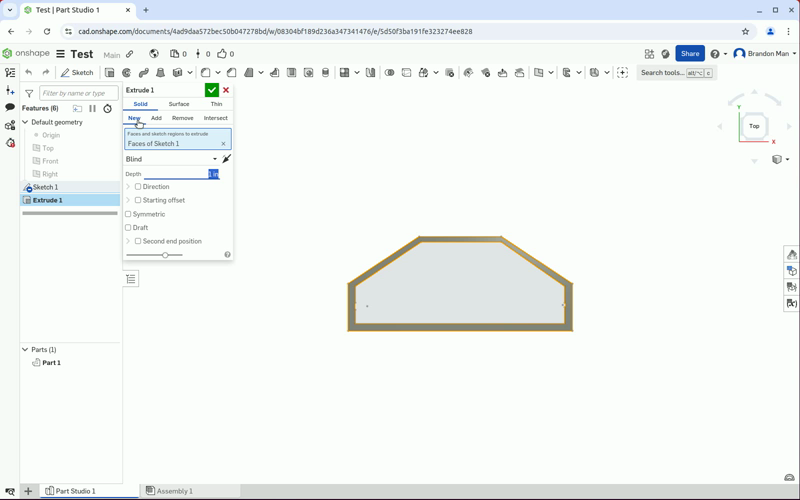
text(11.073)
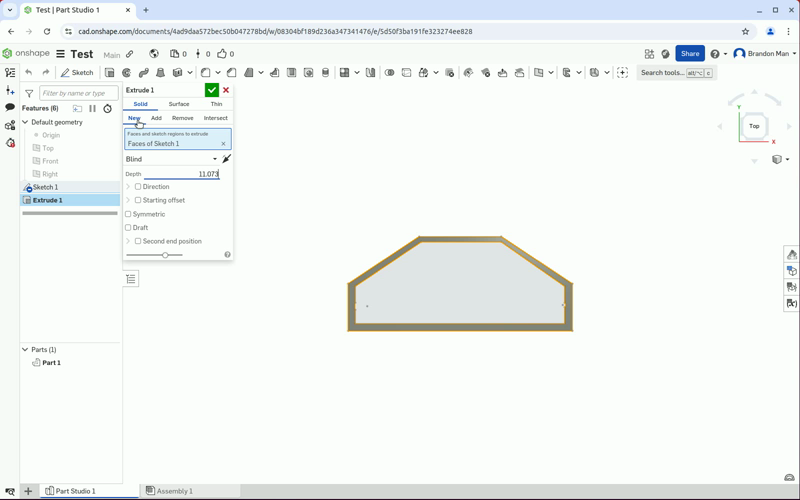
key(enter)
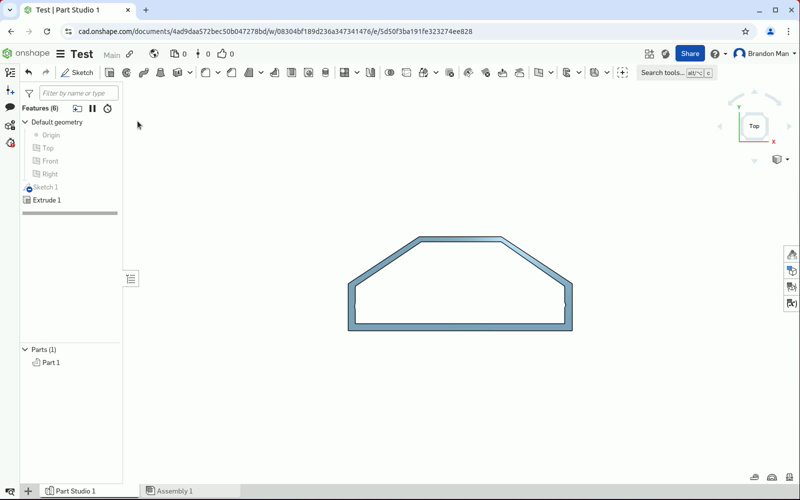
key(shift+h)
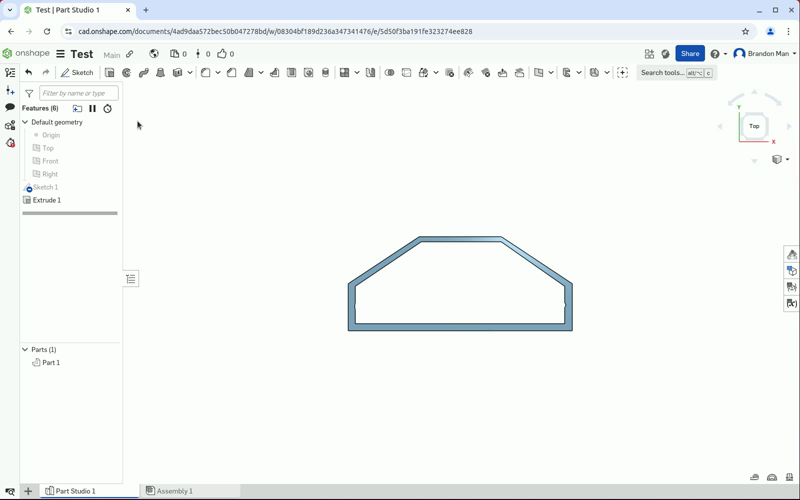
key(shift+h)
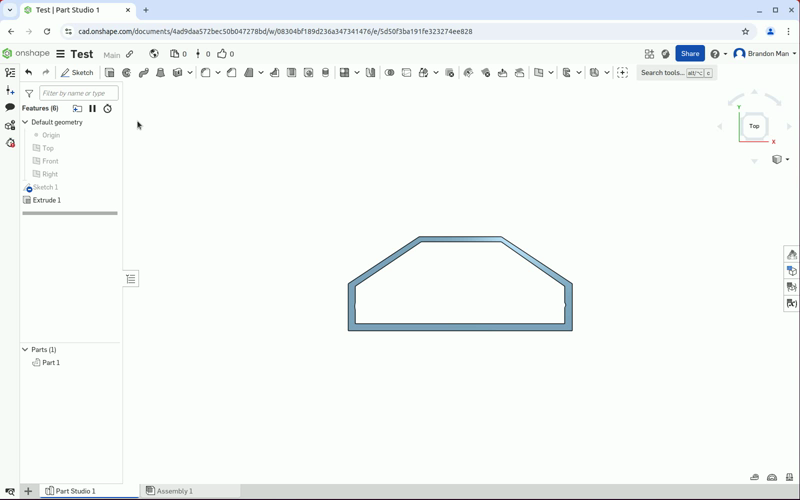
mouse_move(73, 189)
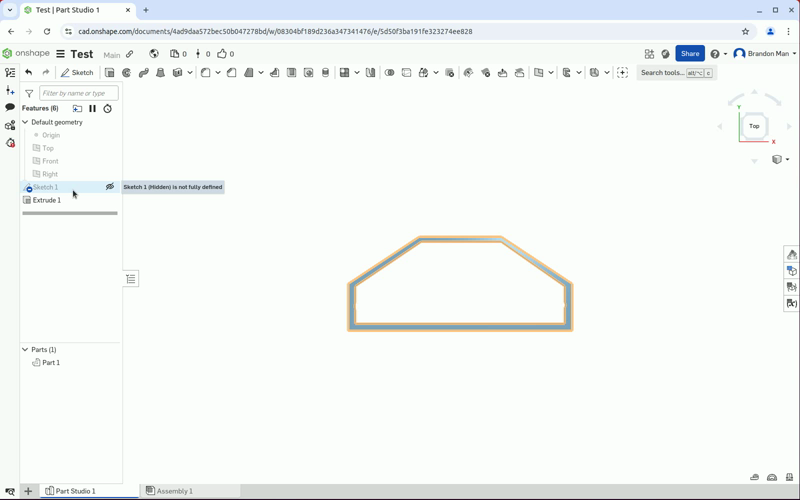
click(73, 189)
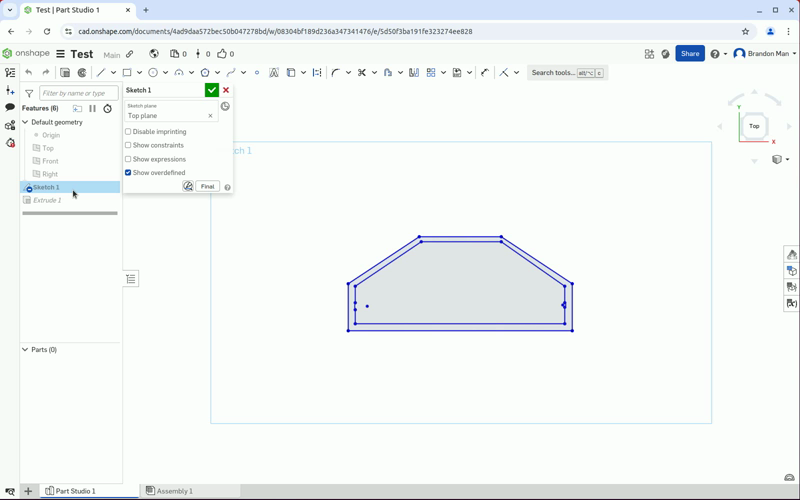
mouse_move(229, 92)
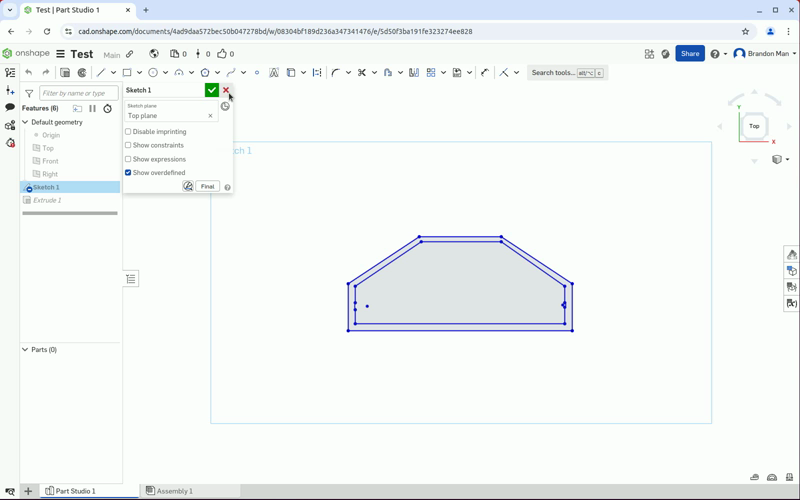
click(229, 92)
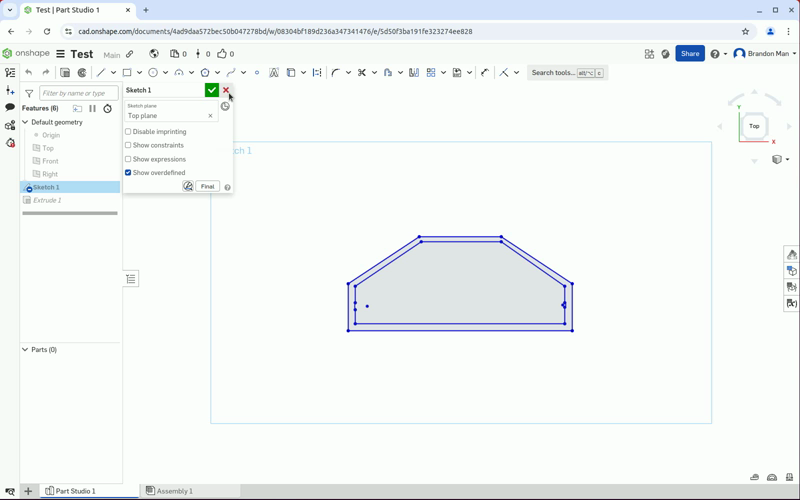
key(shift+s)
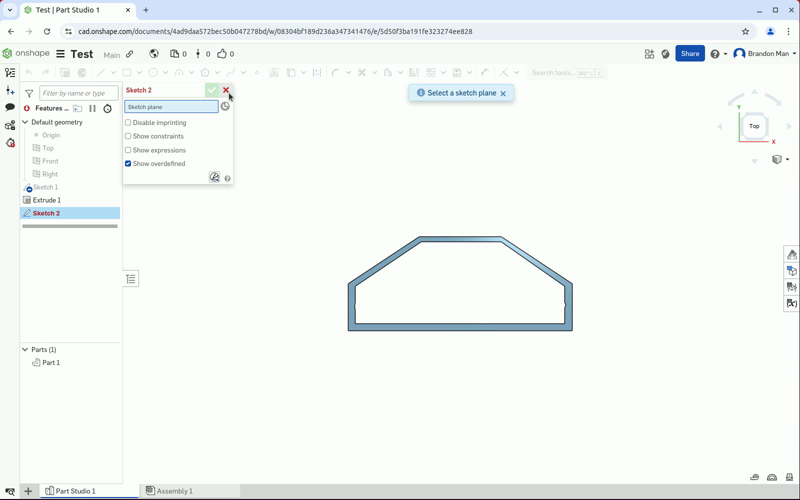
mouse_move(73, 150)
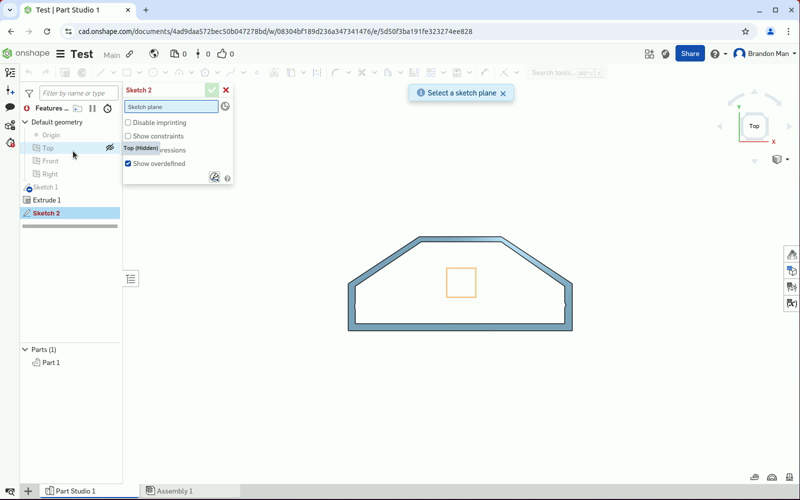
click(73, 150)
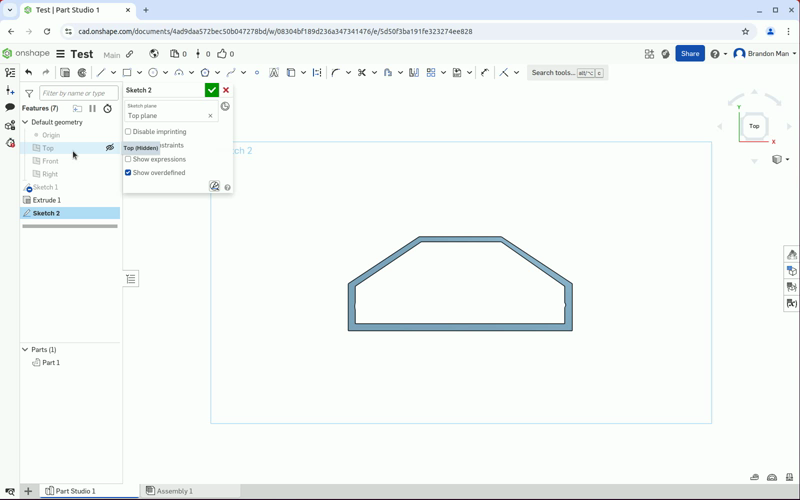
mouse_move(73, 352)
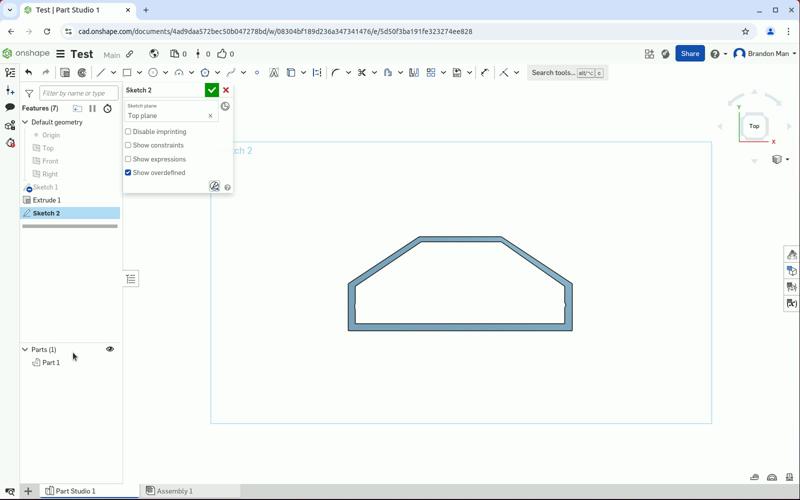
key(y)
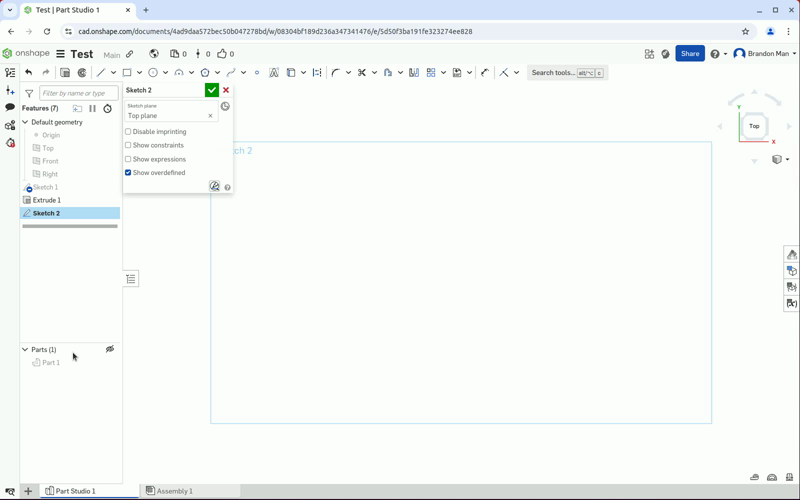
key(l)
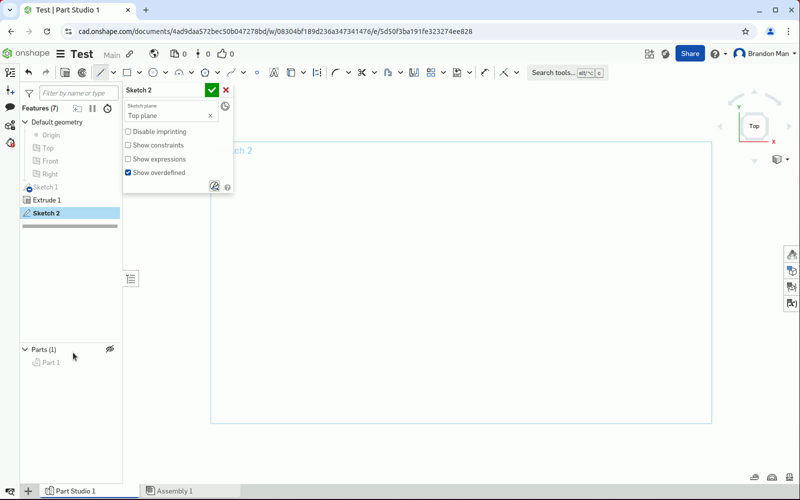
key_down(shift)
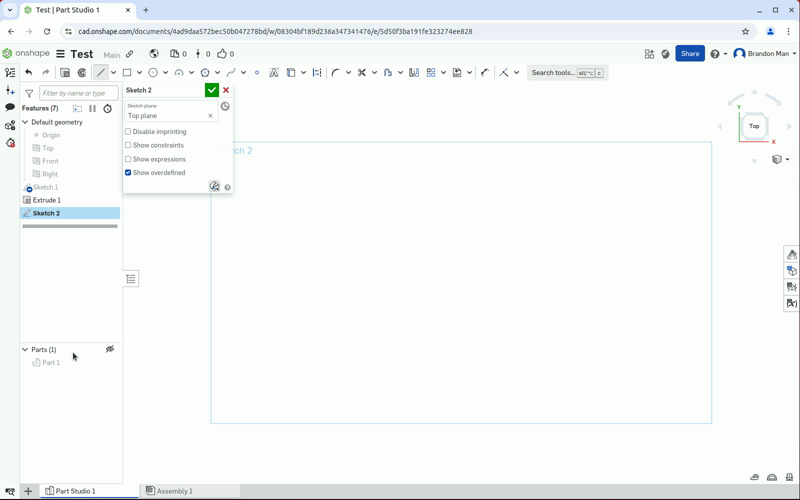
mouse_move(355, 324)
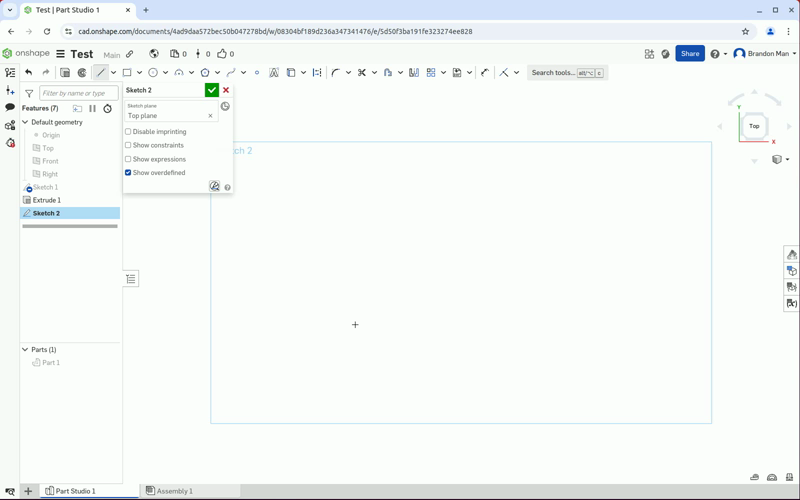
click(355, 324)
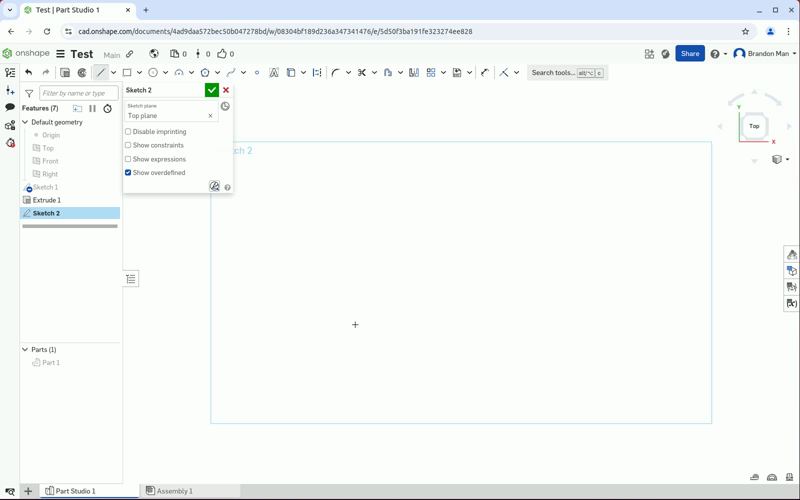
key_up(shift)
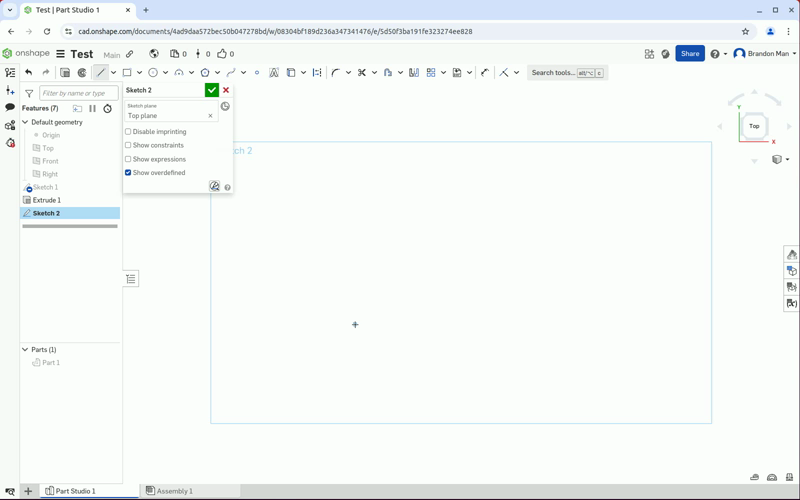
key_down(shift)
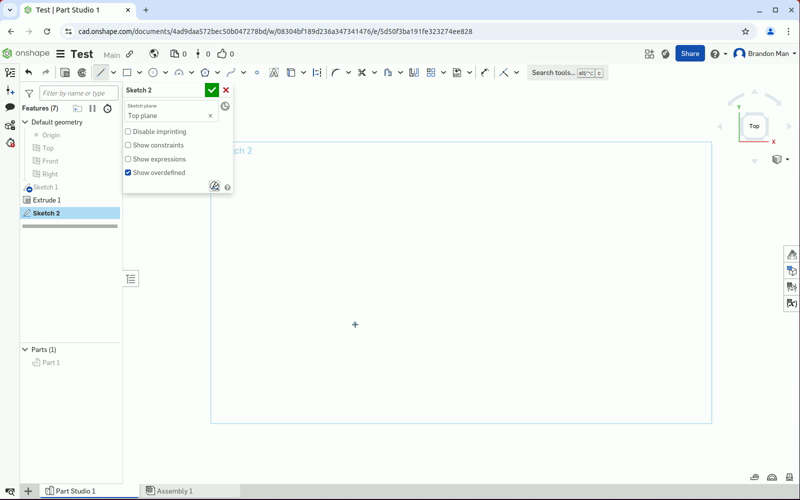
mouse_move(566, 324)
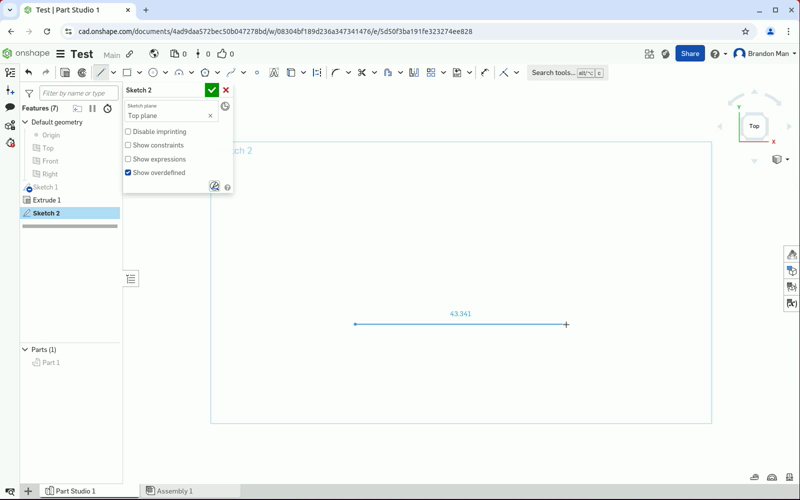
click(566, 324)
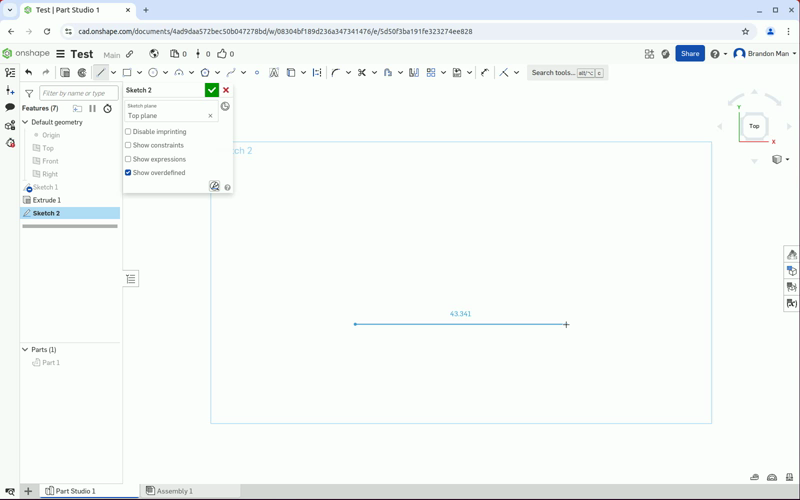
key_up(shift)
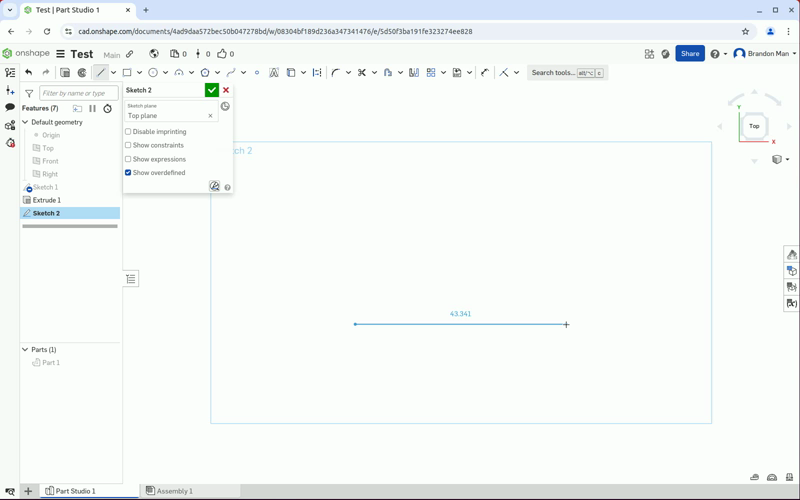
key_down(shift)
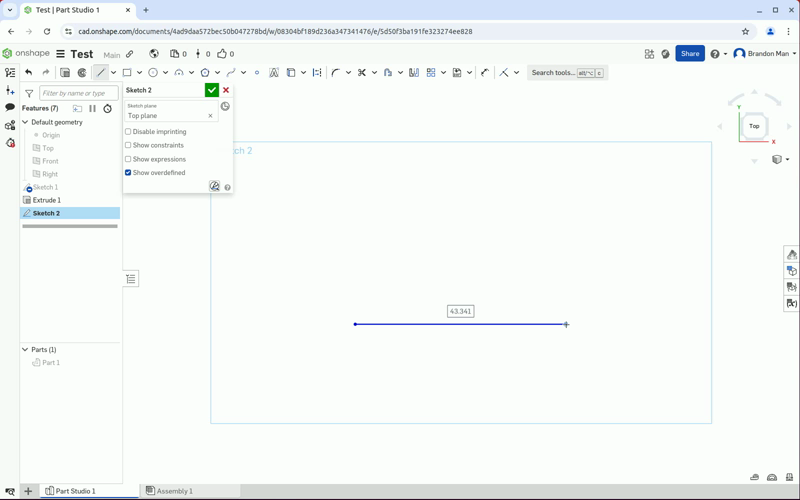
mouse_move(589, 324)
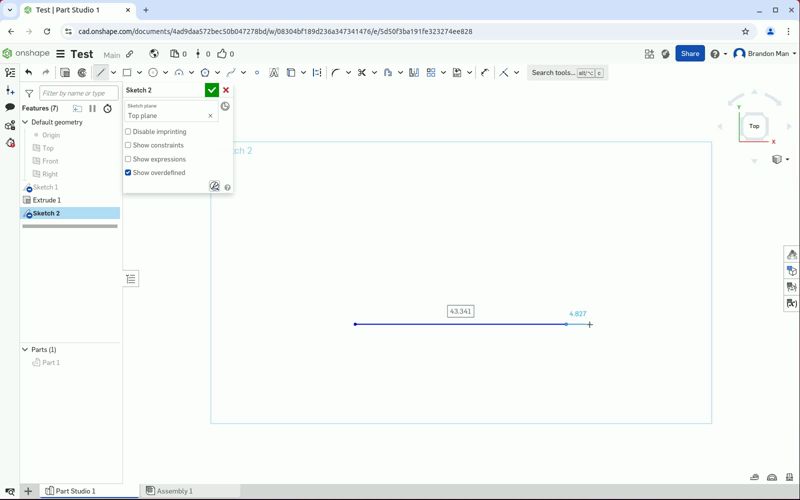
mouse_move(566, 306)
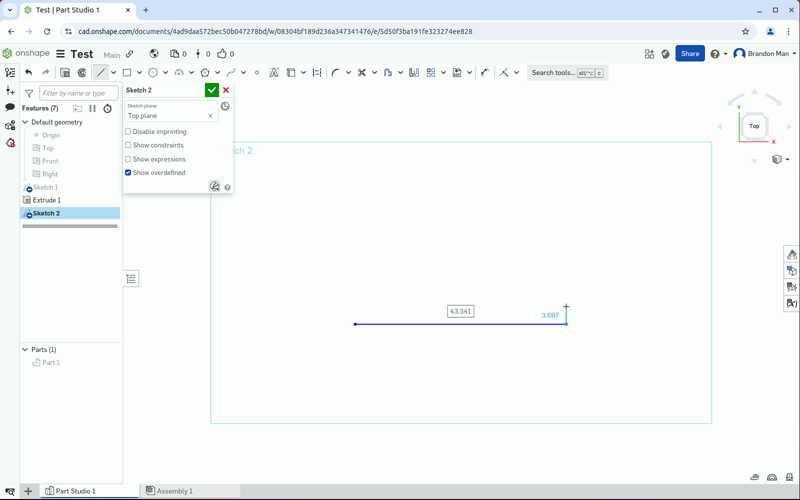
click(566, 306)
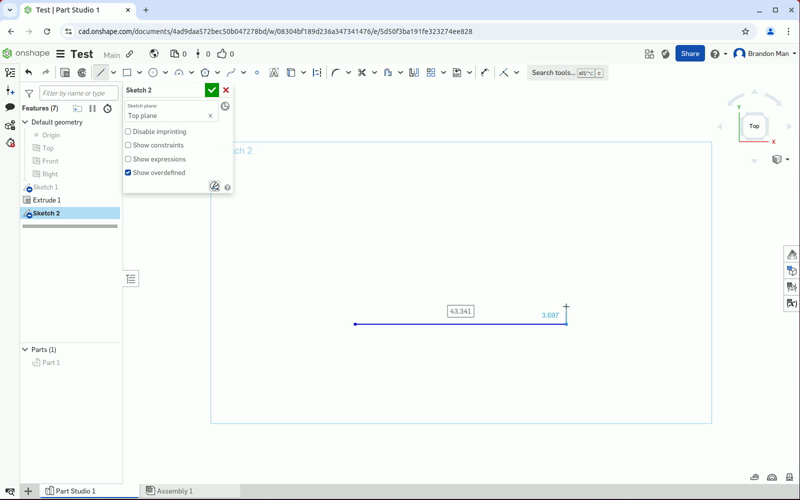
key_up(shift)
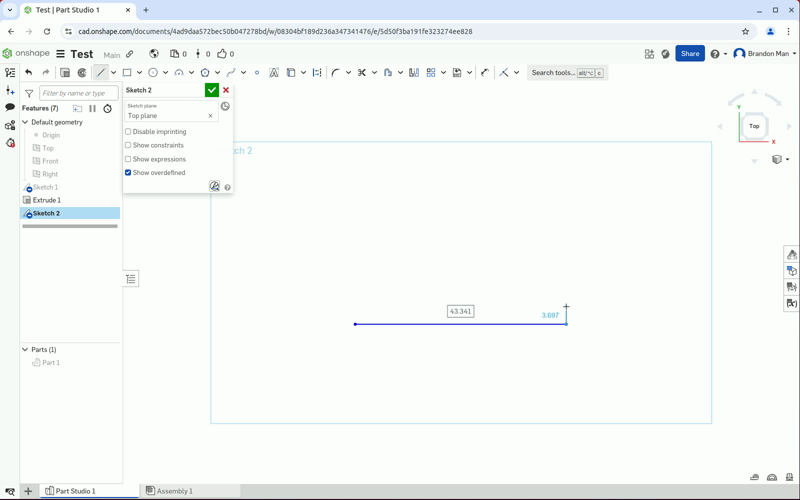
key(esc)
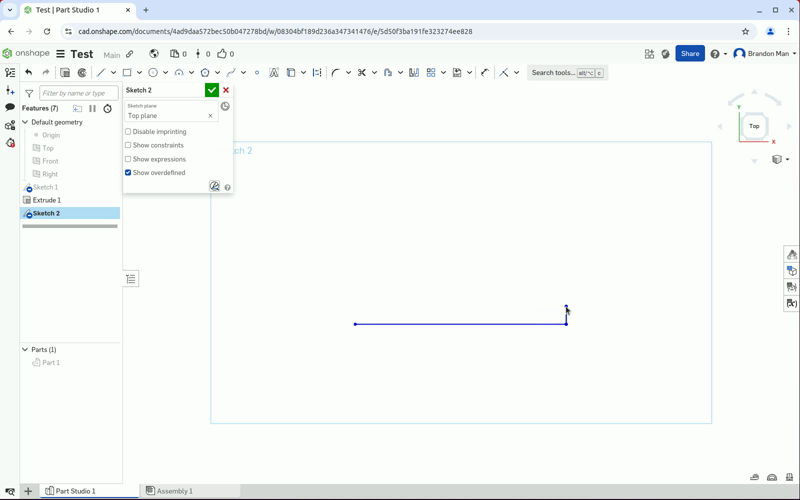
key(a)
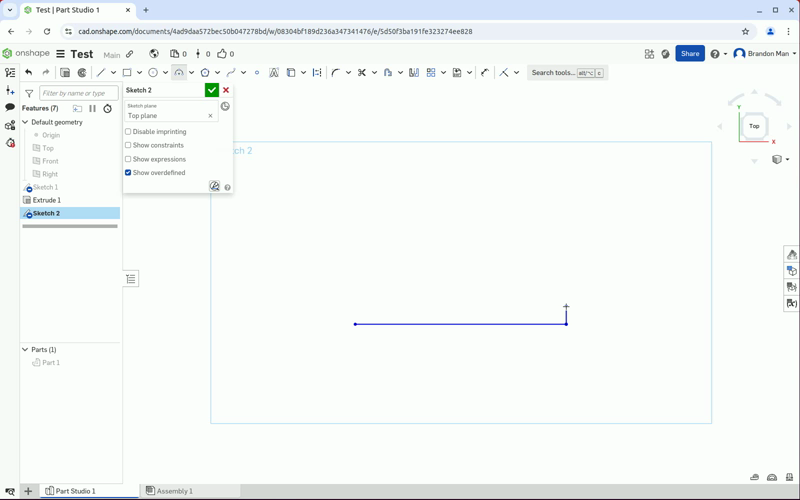
mouse_move(566, 306)
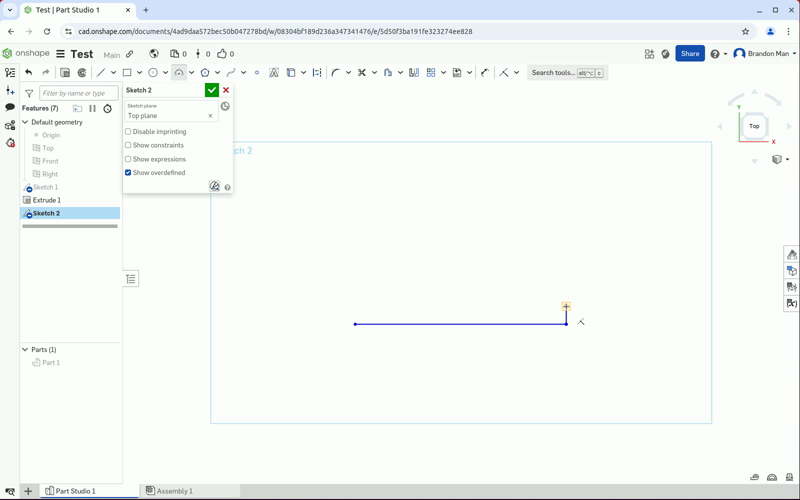
click(566, 306)
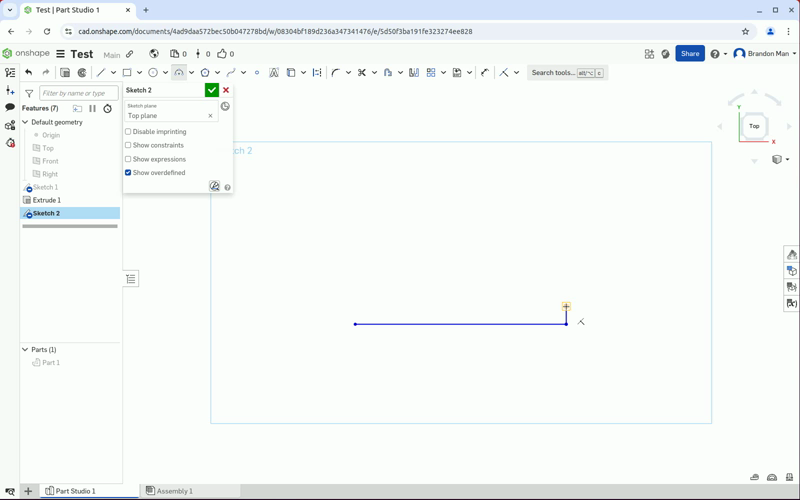
key_down(shift)
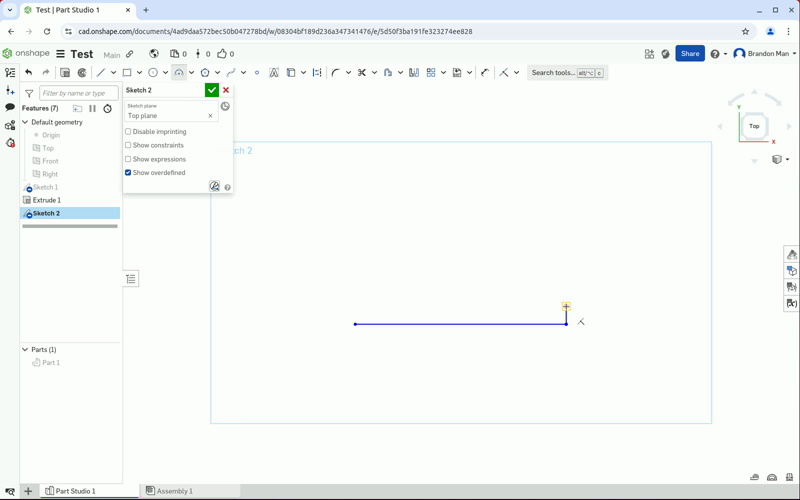
mouse_move(566, 301)
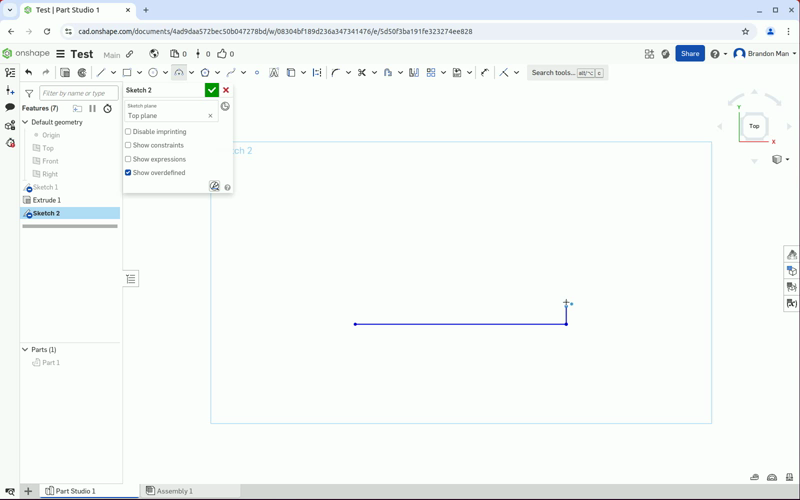
scroll(6)
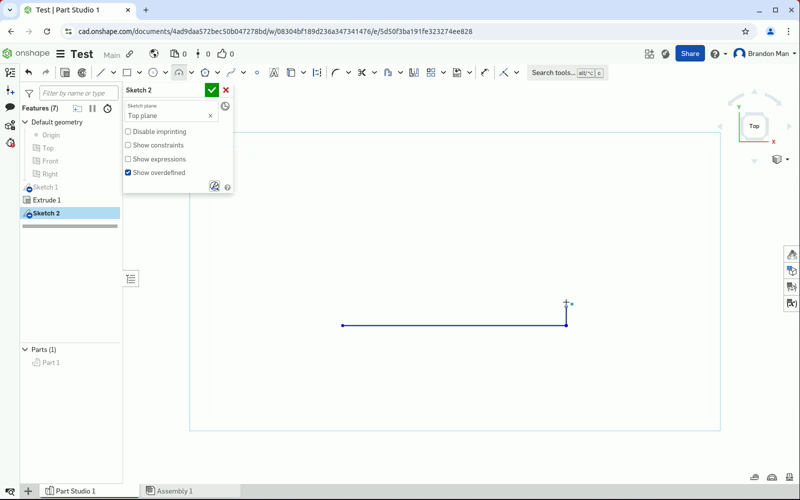
scroll(6)
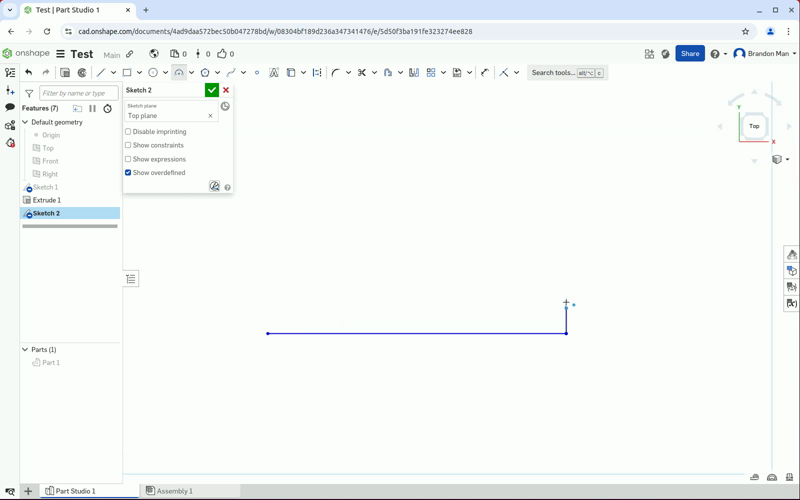
scroll(6)
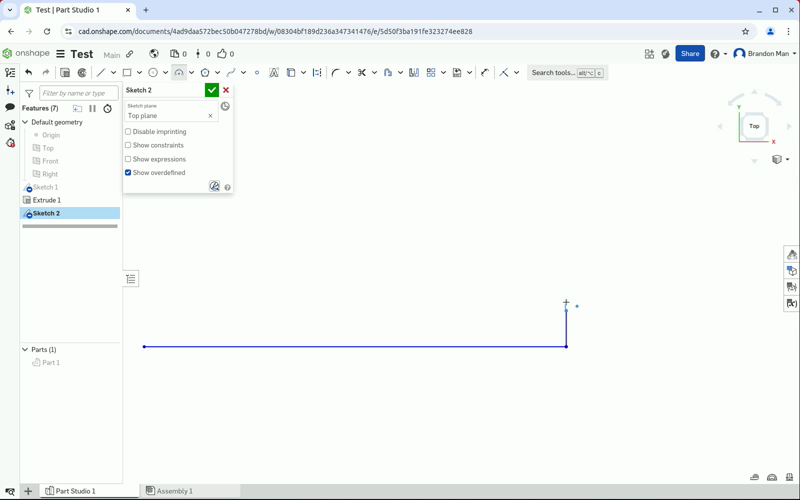
scroll(6)
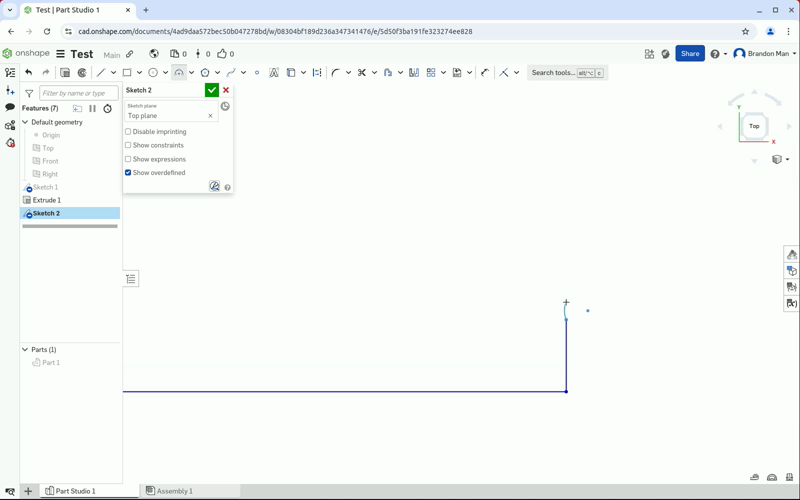
scroll(6)
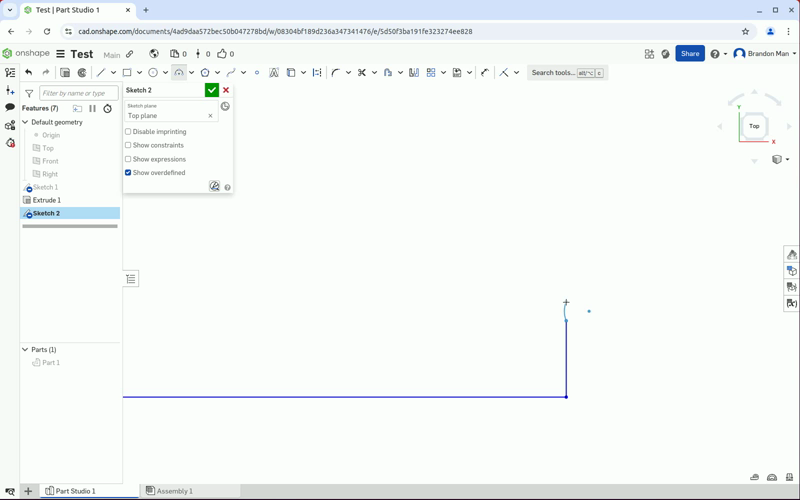
scroll(6)
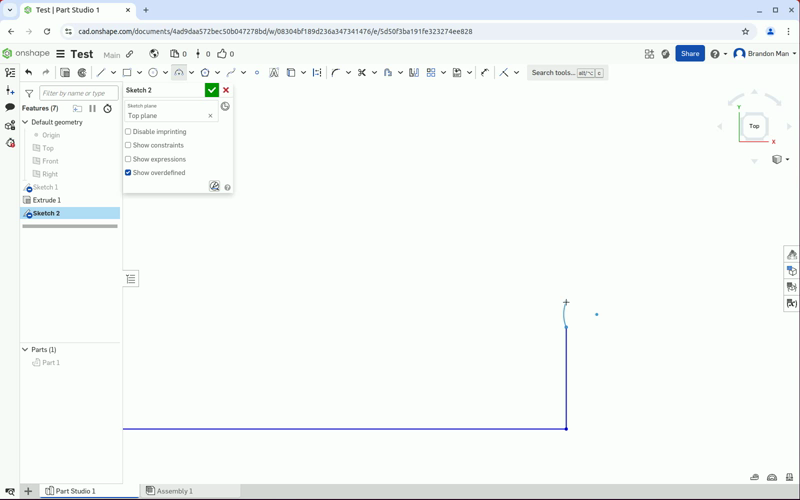
scroll(6)
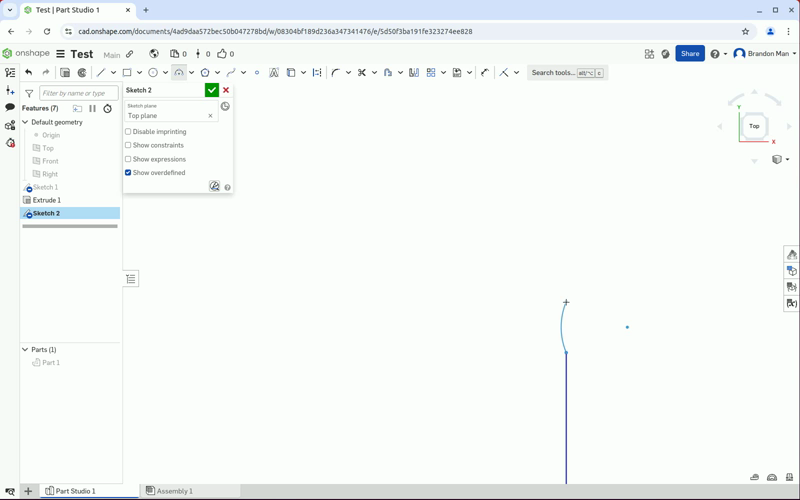
click(566, 301)
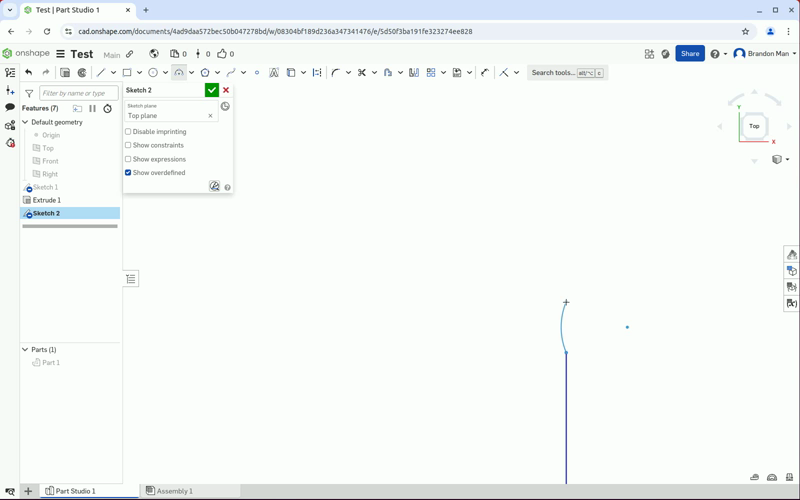
scroll(-6)
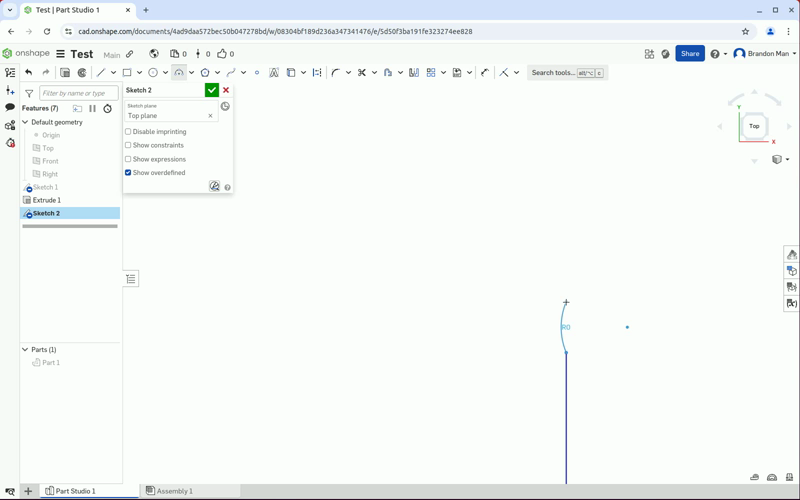
scroll(-6)
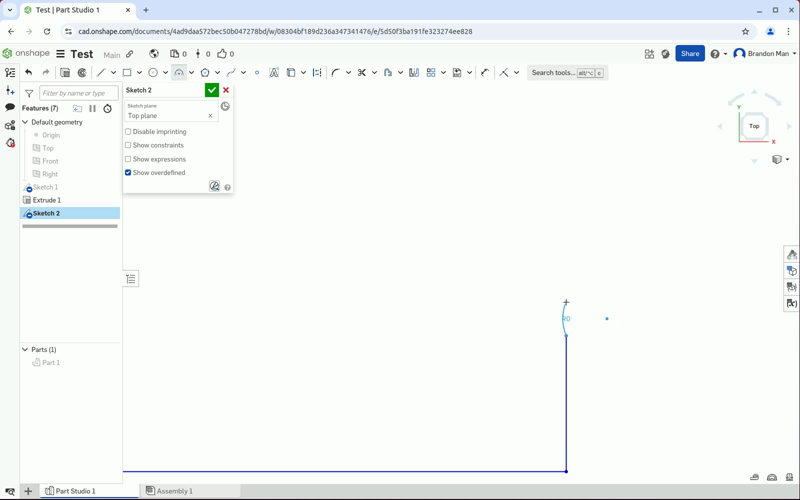
scroll(-6)
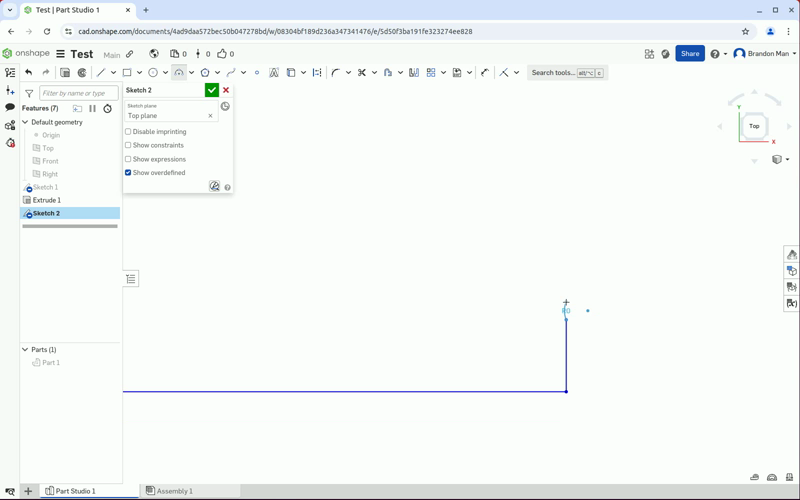
scroll(-6)
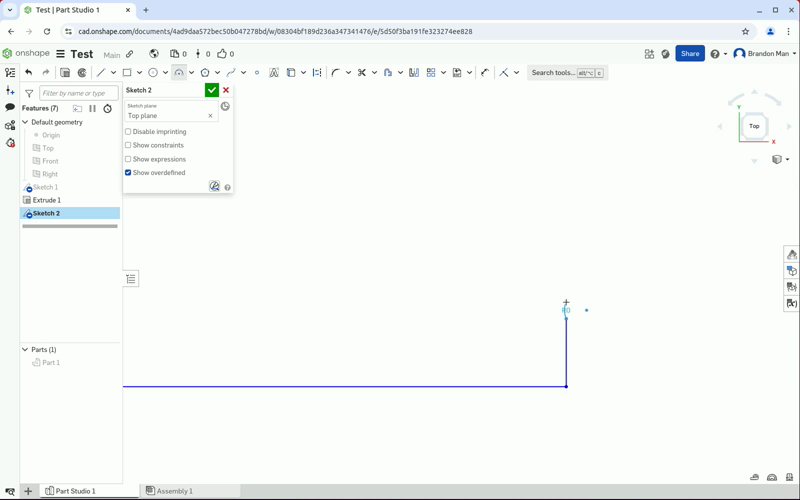
scroll(-6)
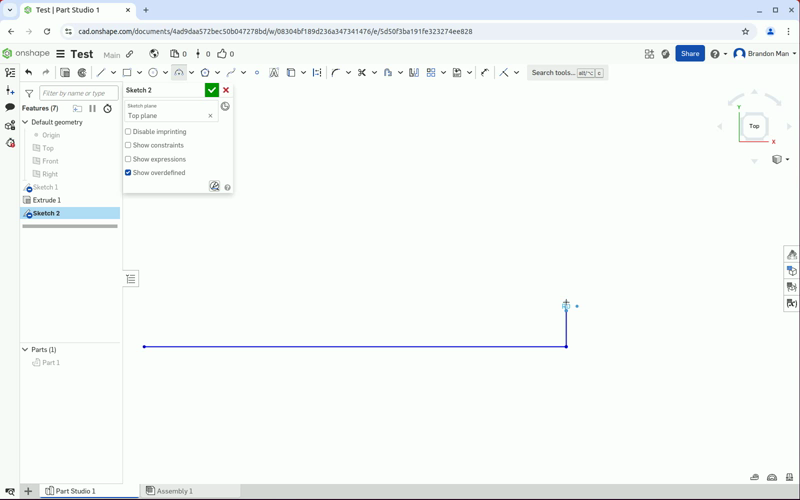
scroll(-6)
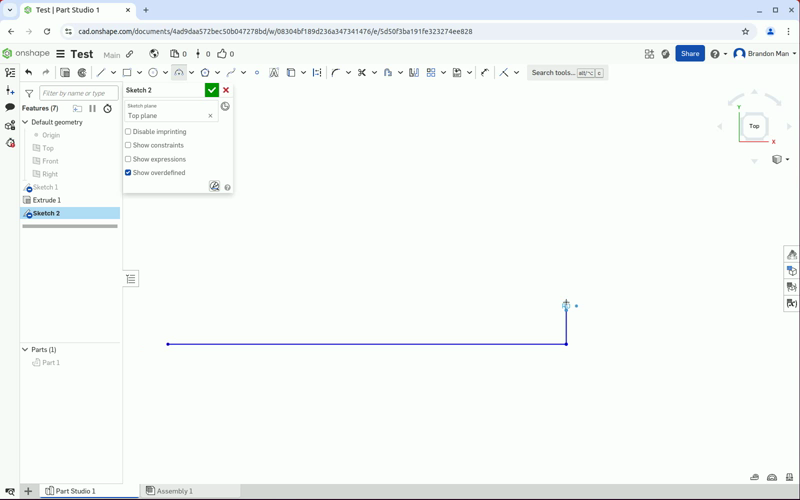
scroll(-6)
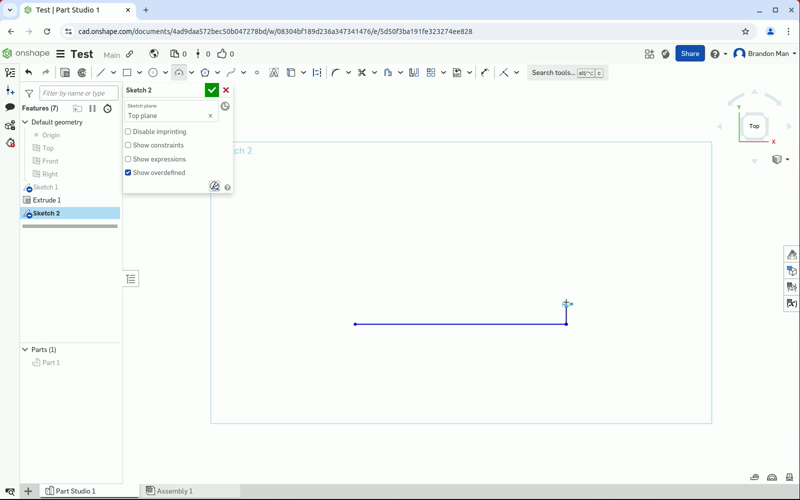
mouse_move(547, 303)
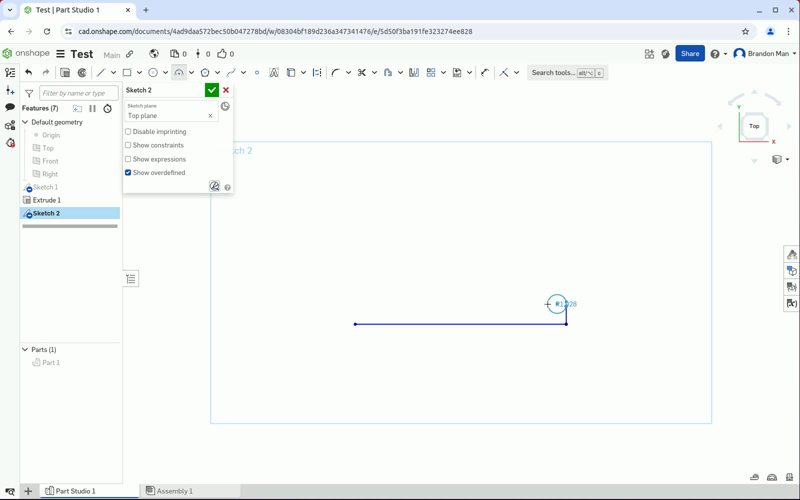
scroll(6)
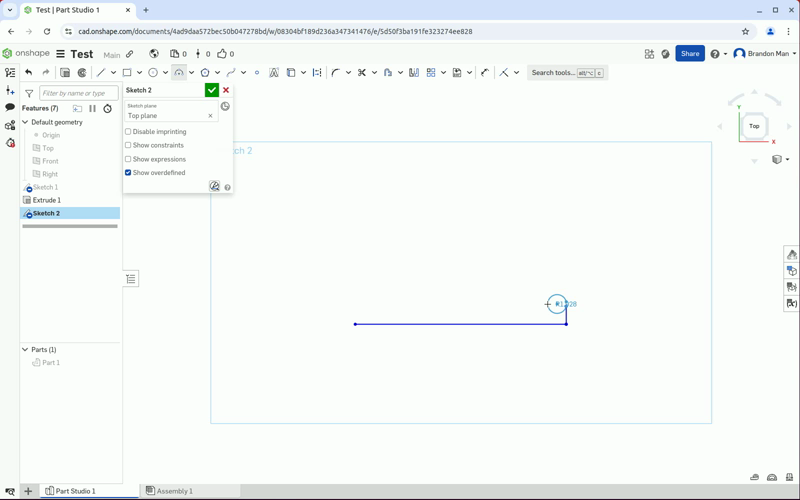
scroll(6)
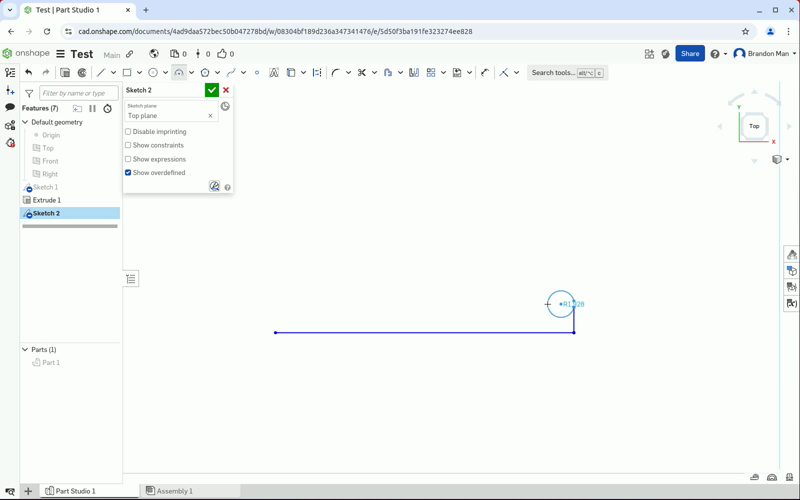
scroll(6)
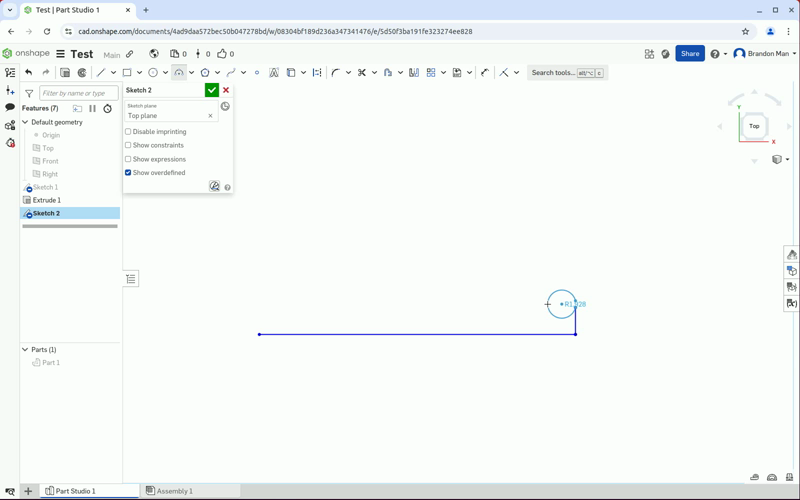
scroll(6)
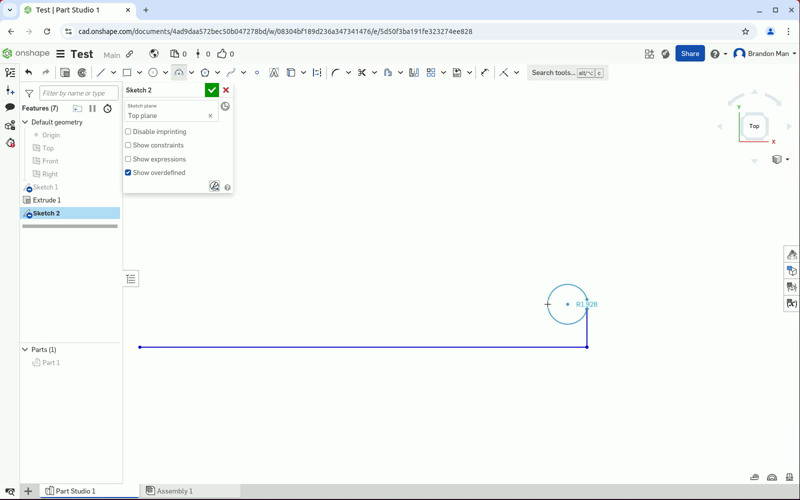
scroll(6)
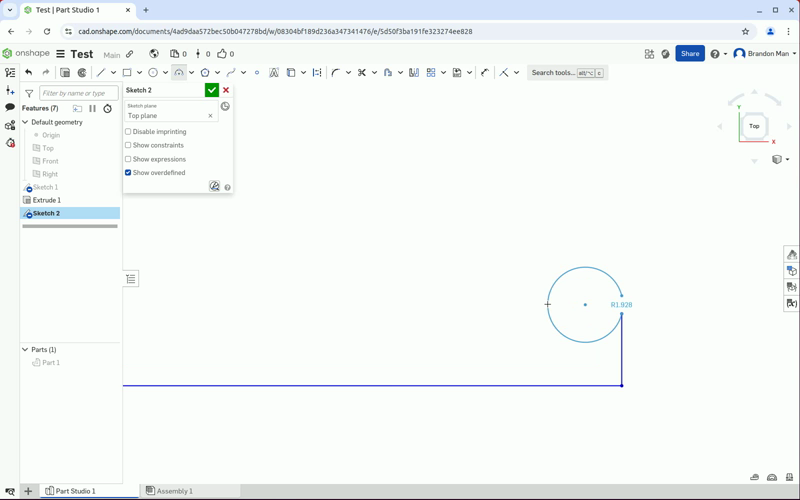
scroll(6)
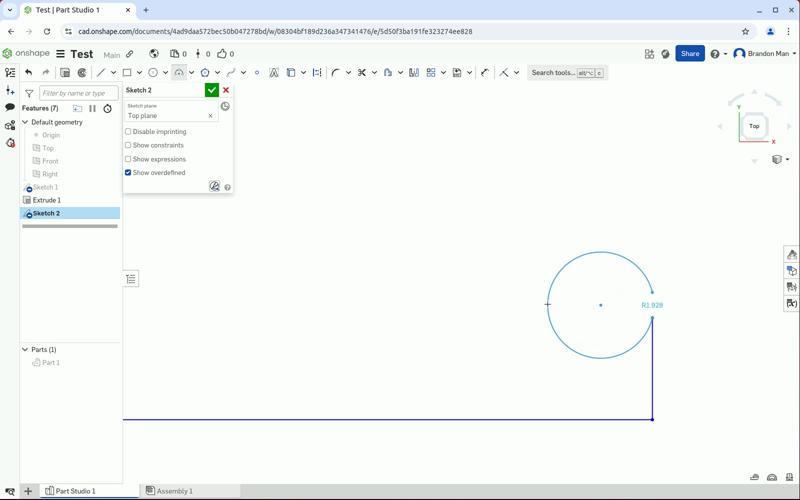
scroll(6)
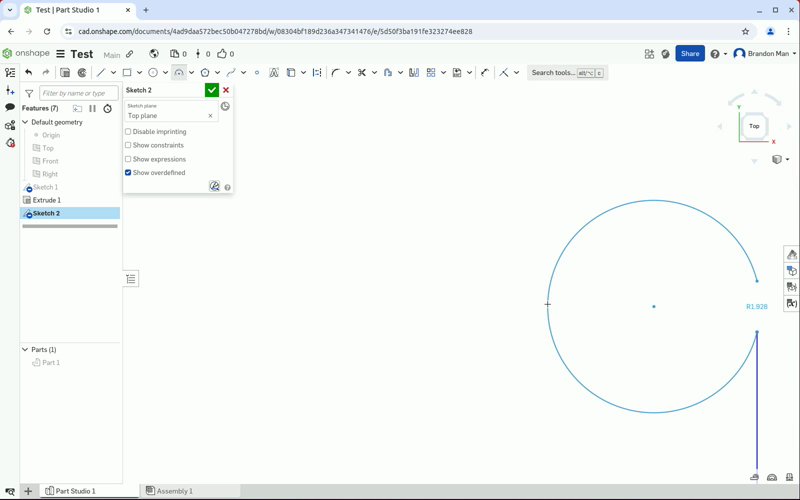
click(547, 303)
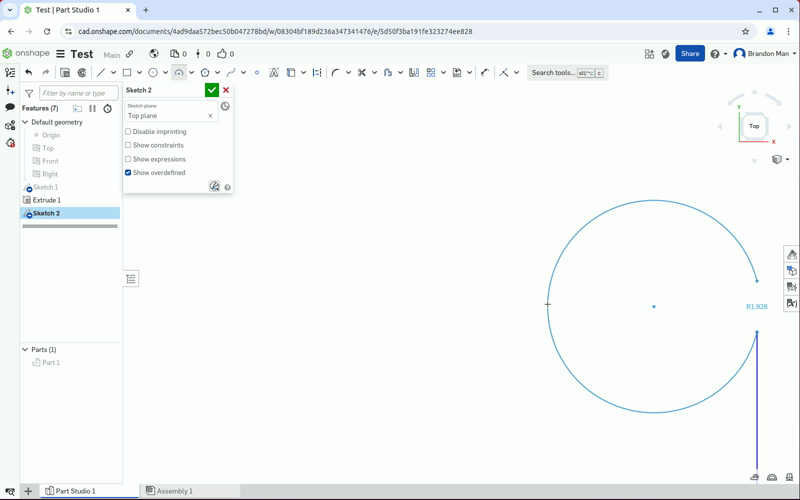
scroll(-6)
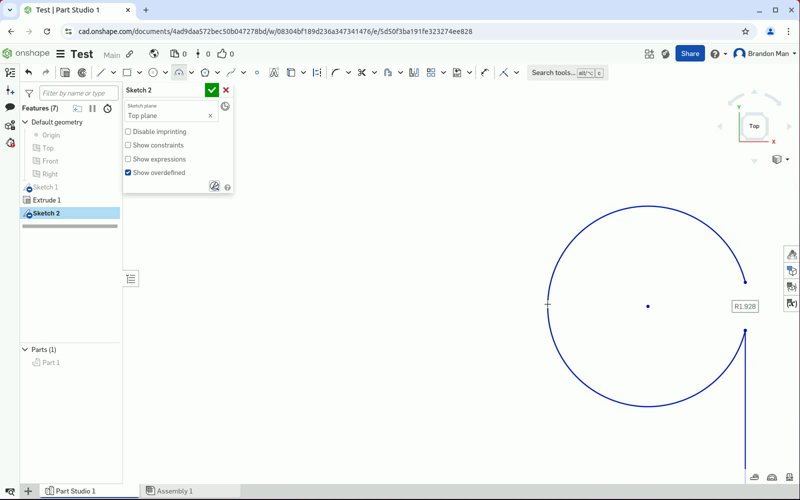
scroll(-6)
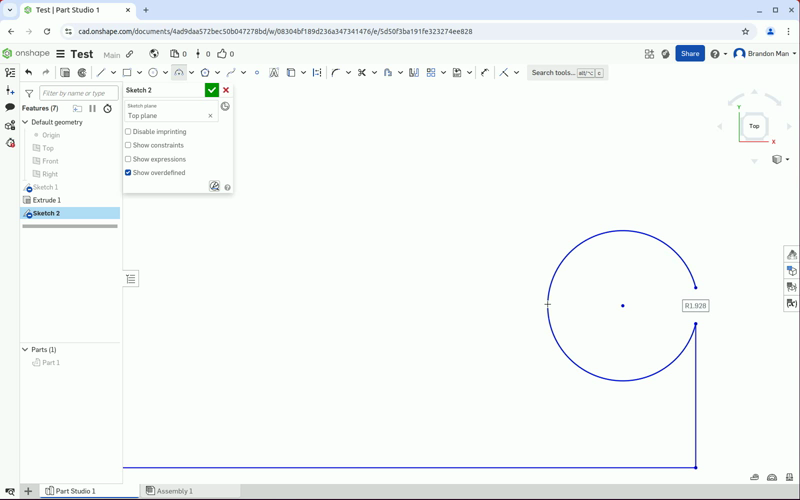
scroll(-6)
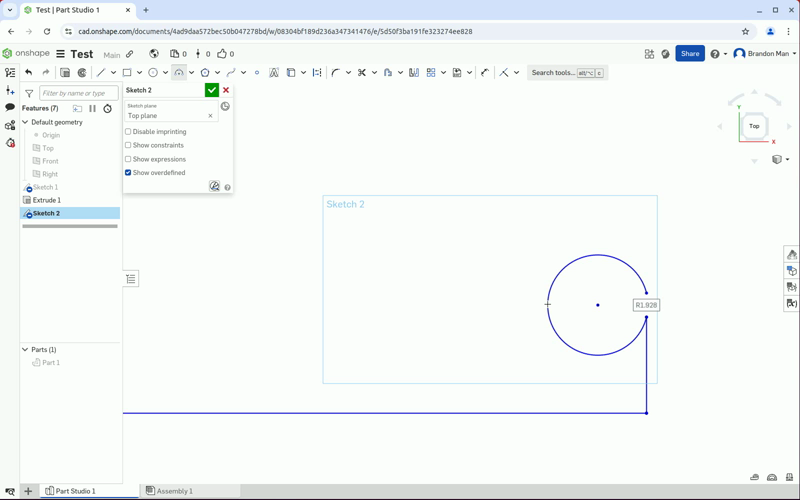
scroll(-6)
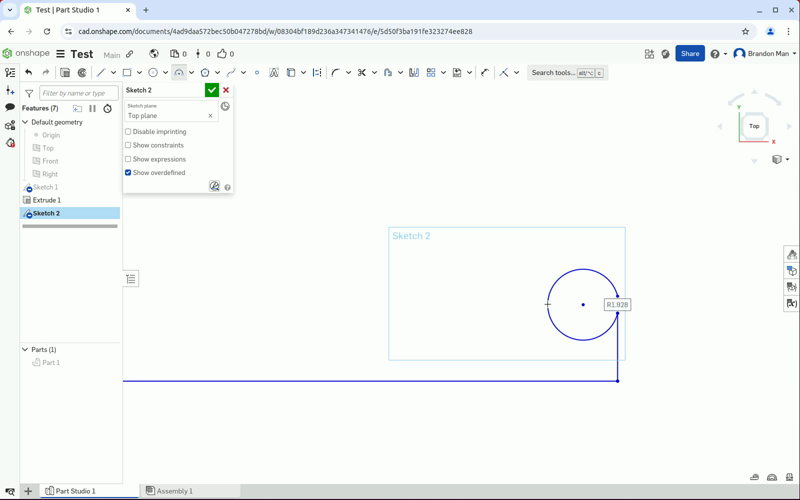
scroll(-6)
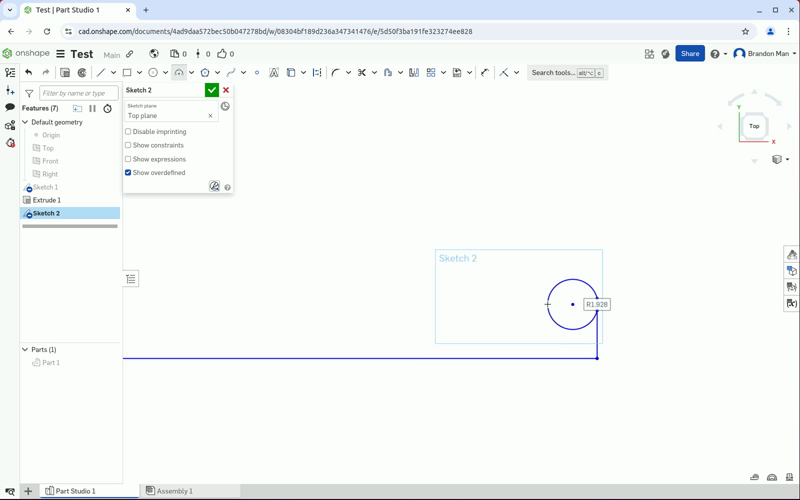
scroll(-6)
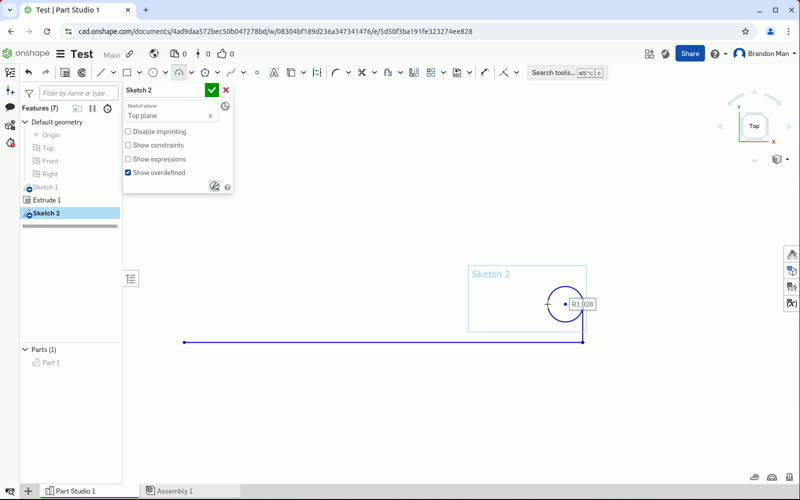
scroll(-6)
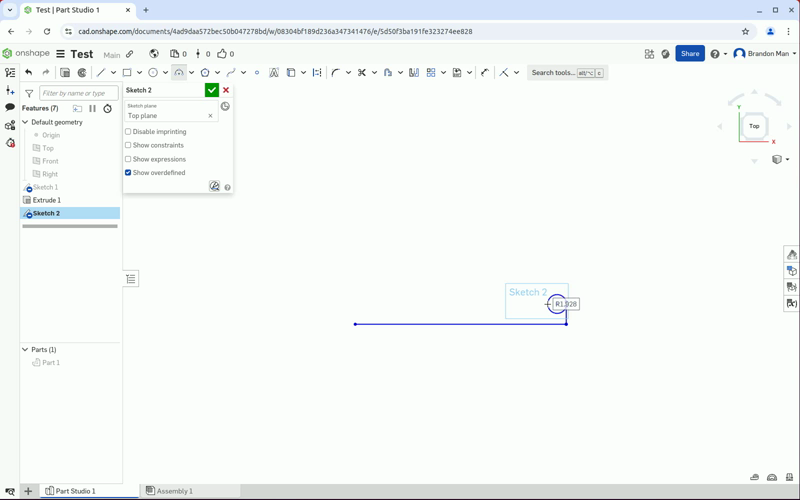
key_up(shift)
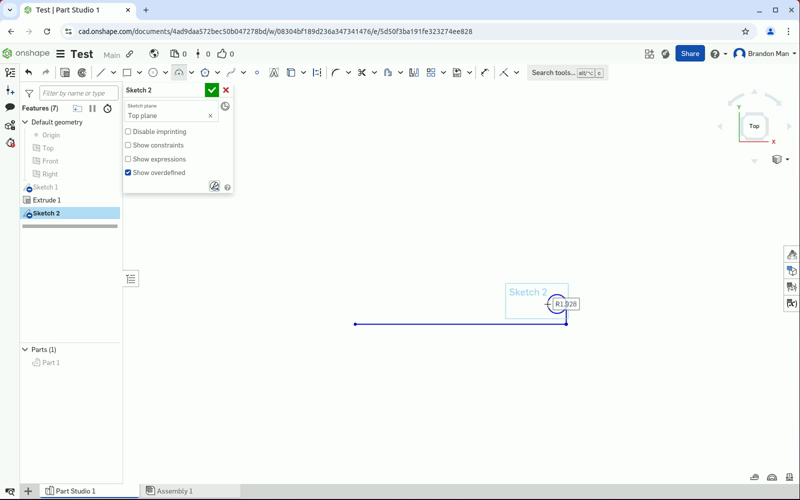
key(esc)
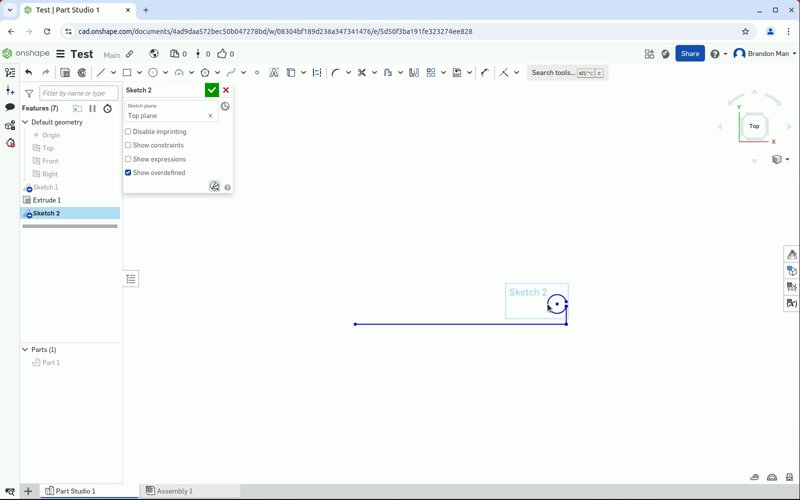
key(l)
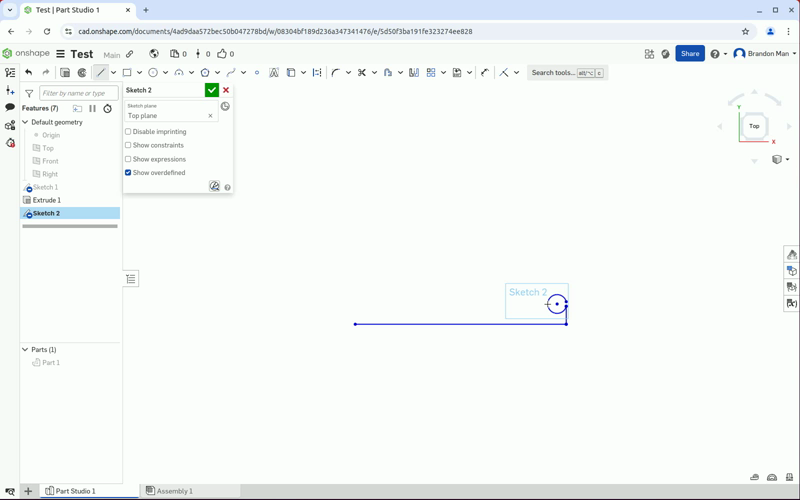
mouse_move(566, 301)
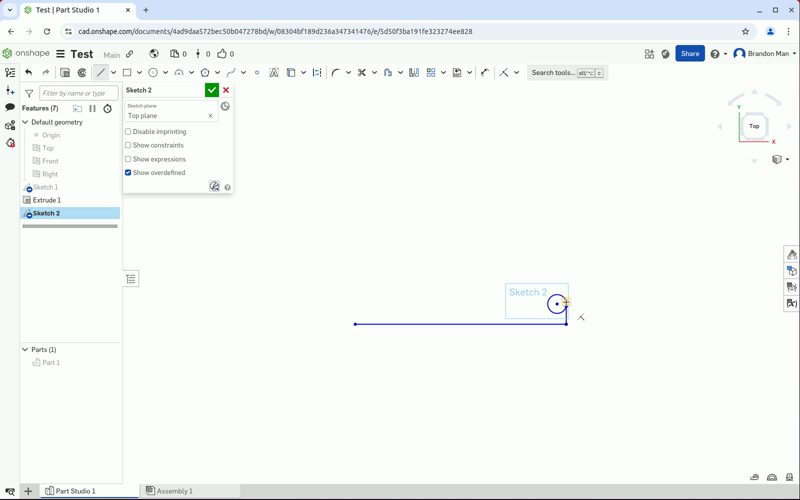
click(566, 301)
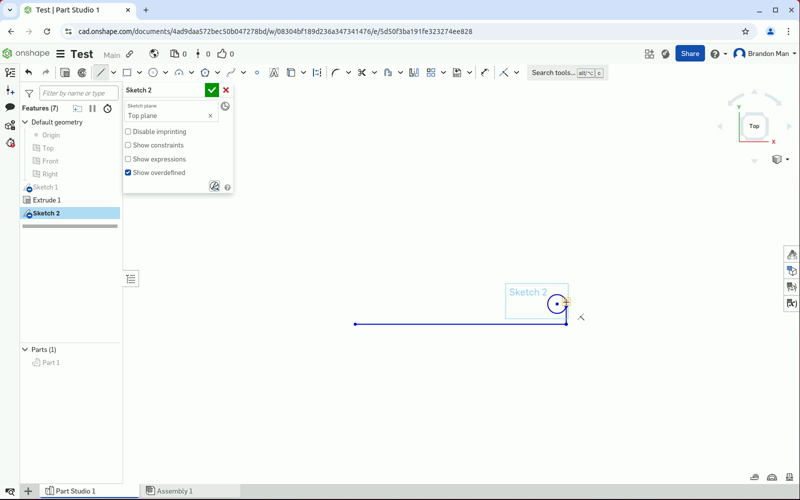
key_down(shift)
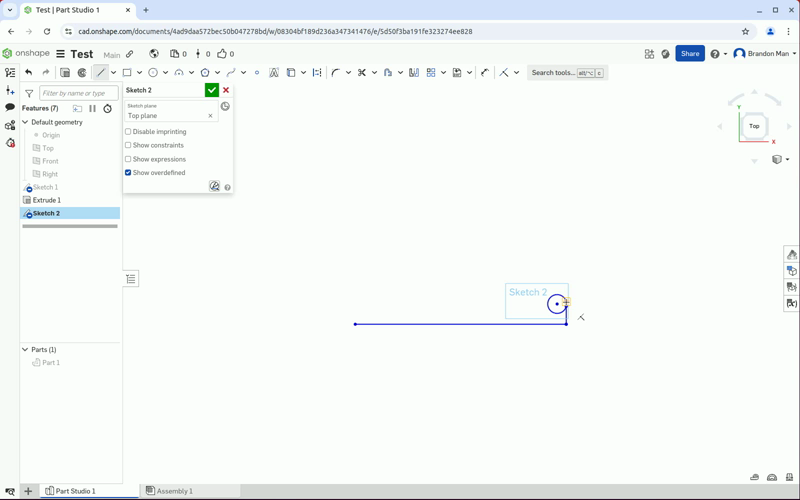
mouse_move(589, 301)
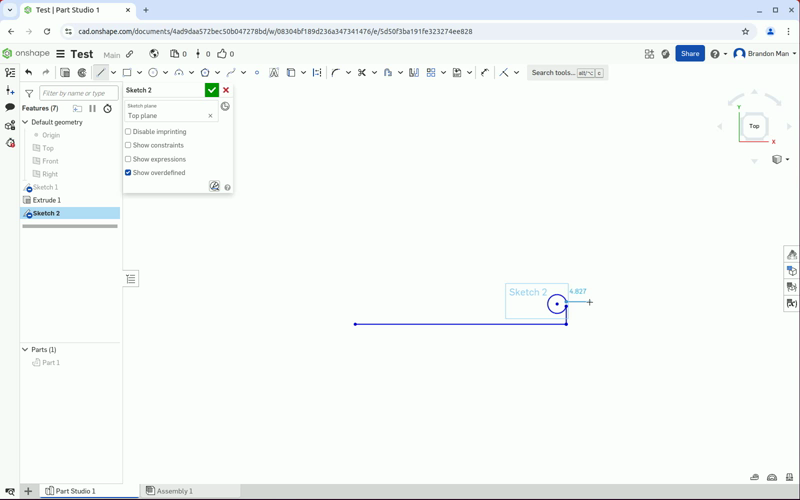
mouse_move(566, 286)
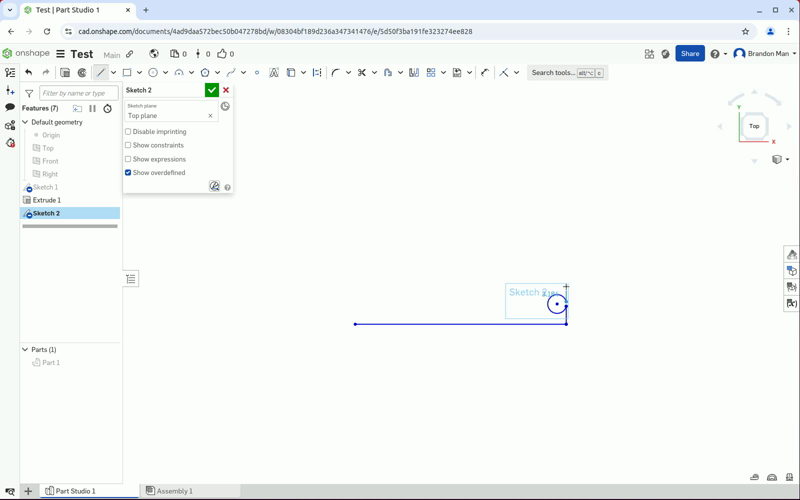
click(566, 286)
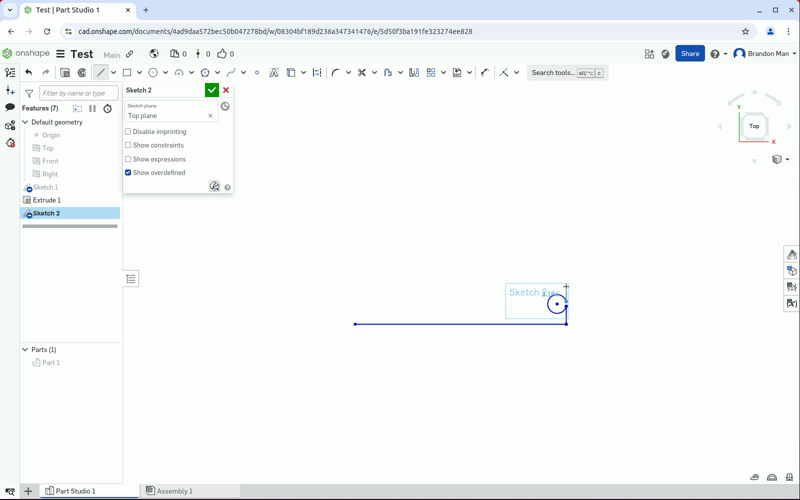
key_up(shift)
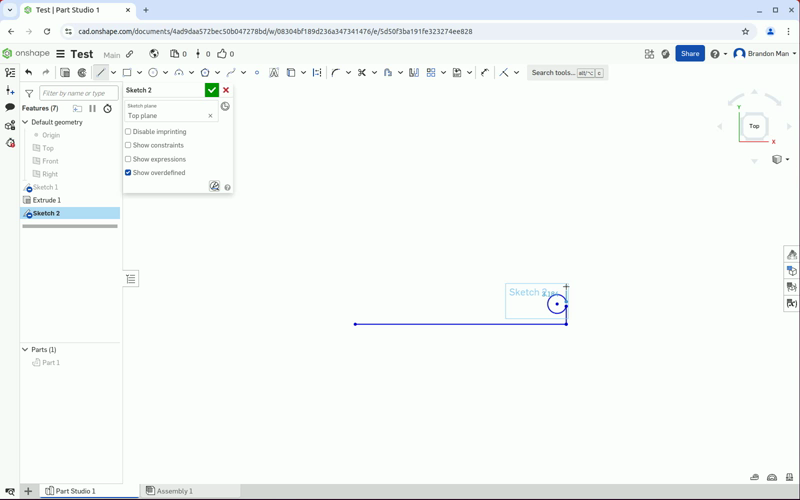
key_down(shift)
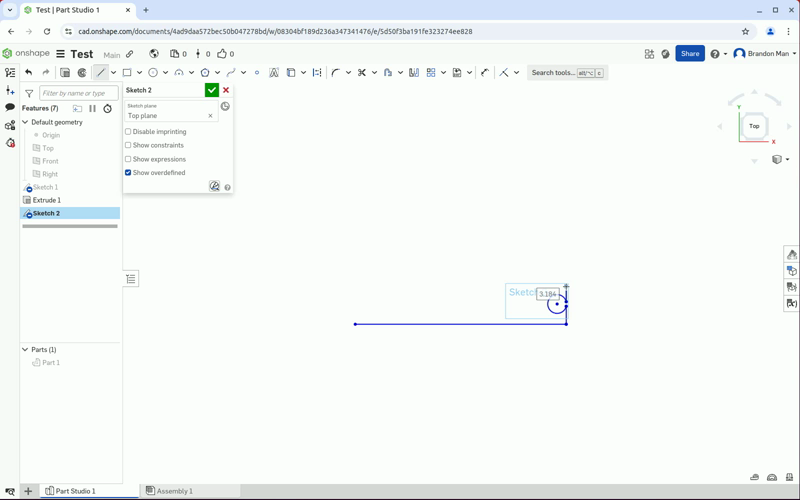
mouse_move(501, 241)
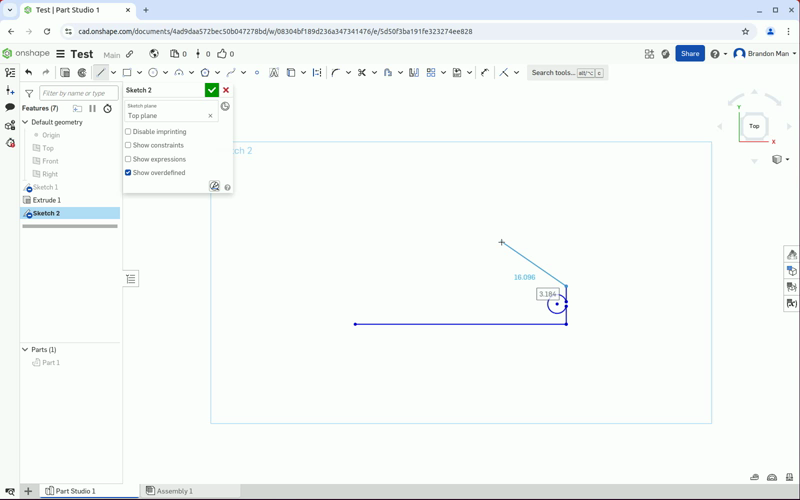
click(501, 241)
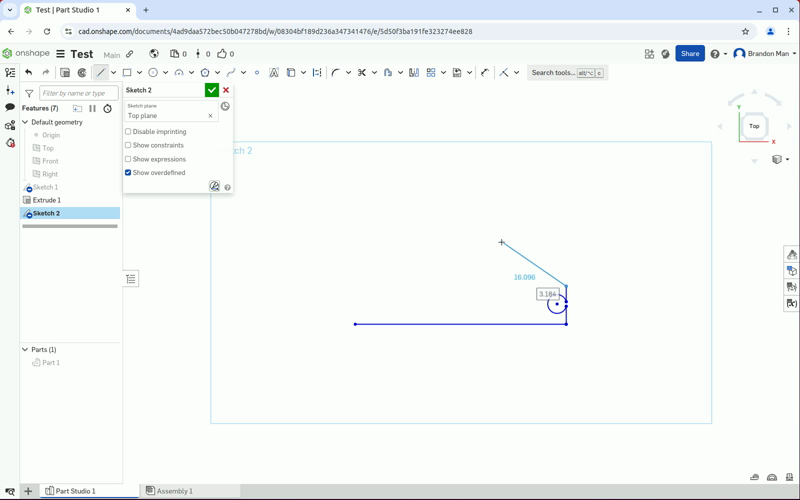
key_up(shift)
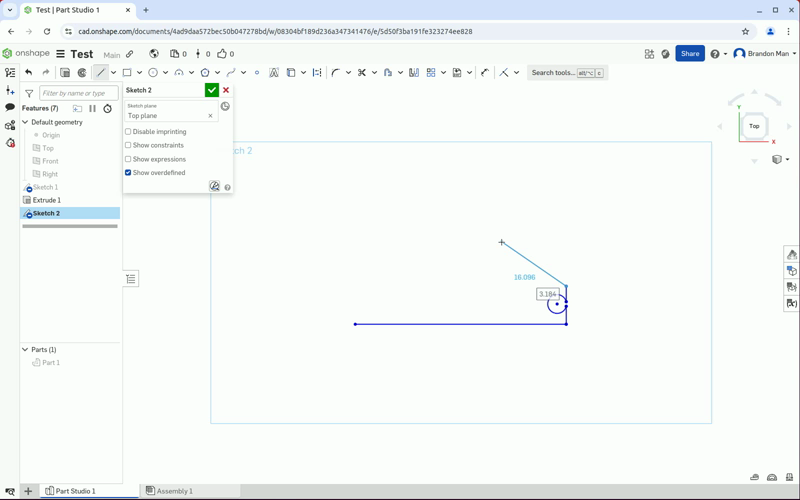
key_down(shift)
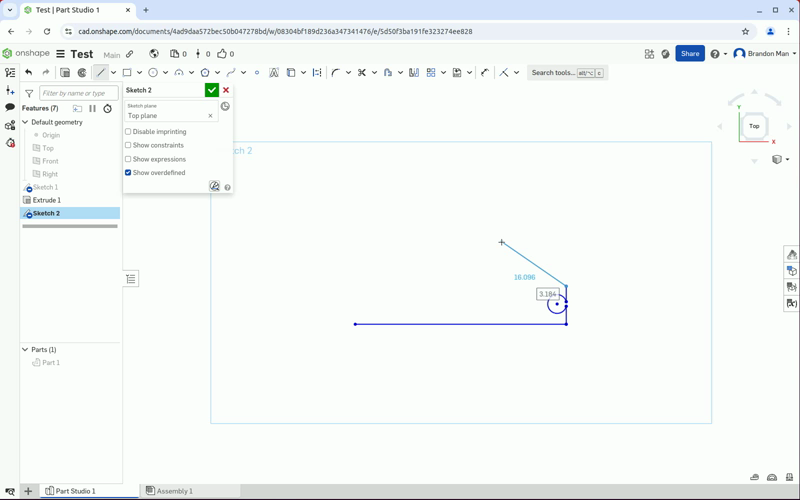
mouse_move(422, 241)
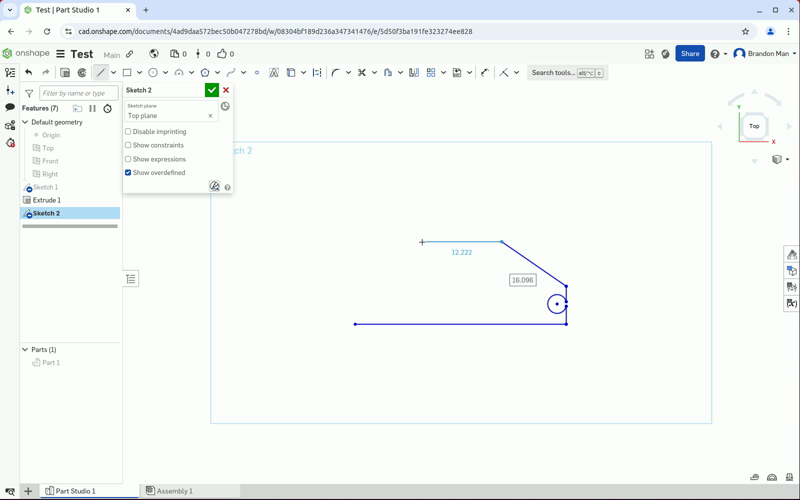
click(422, 241)
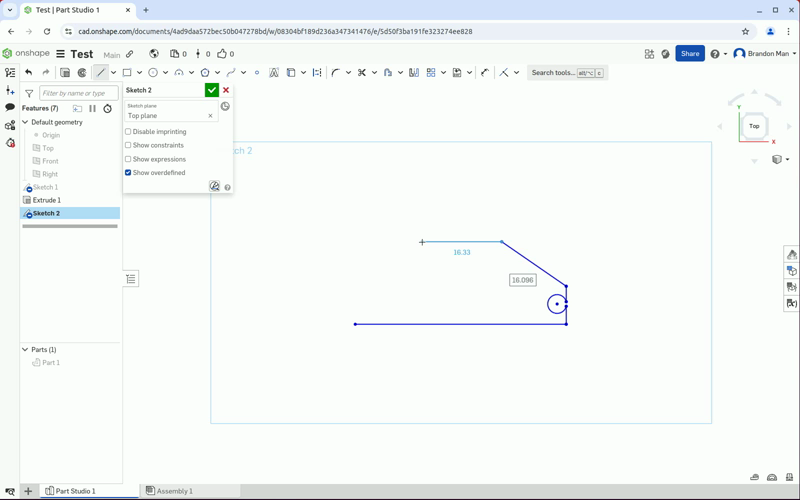
key_up(shift)
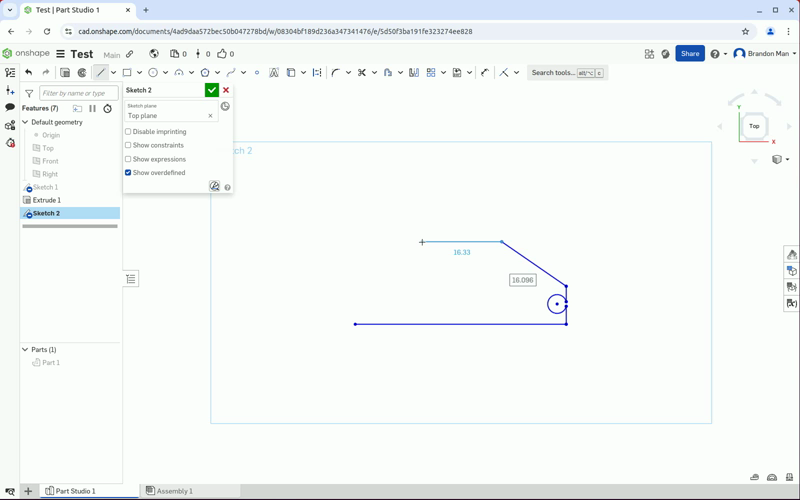
key_down(shift)
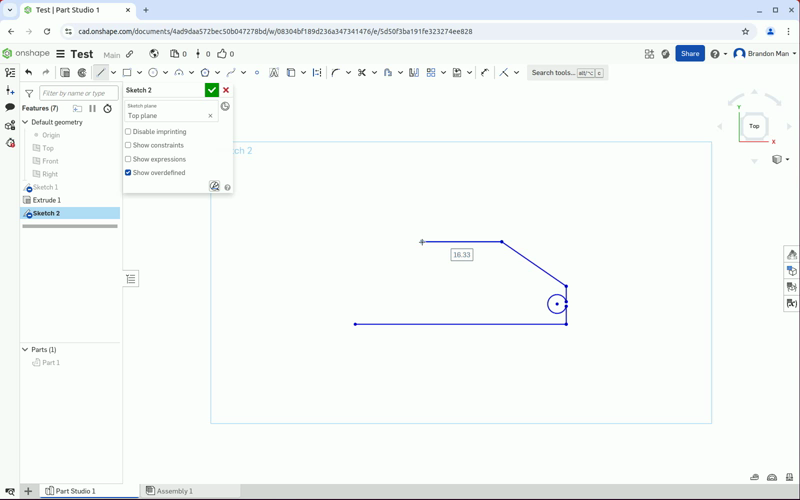
mouse_move(355, 286)
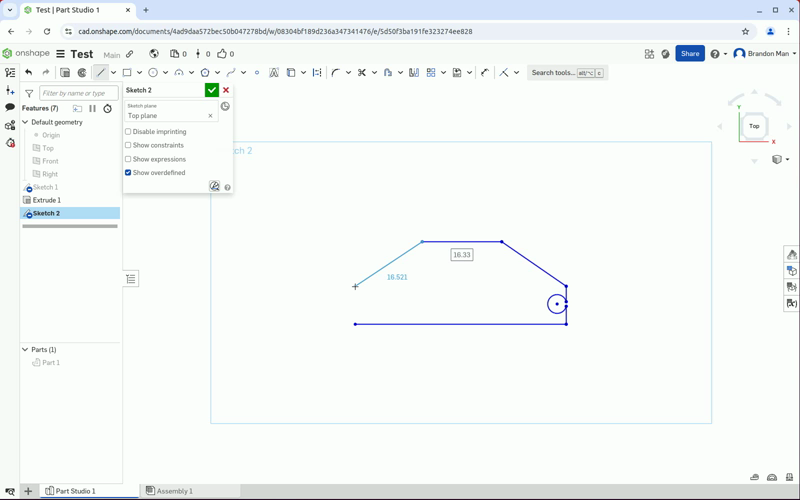
click(355, 286)
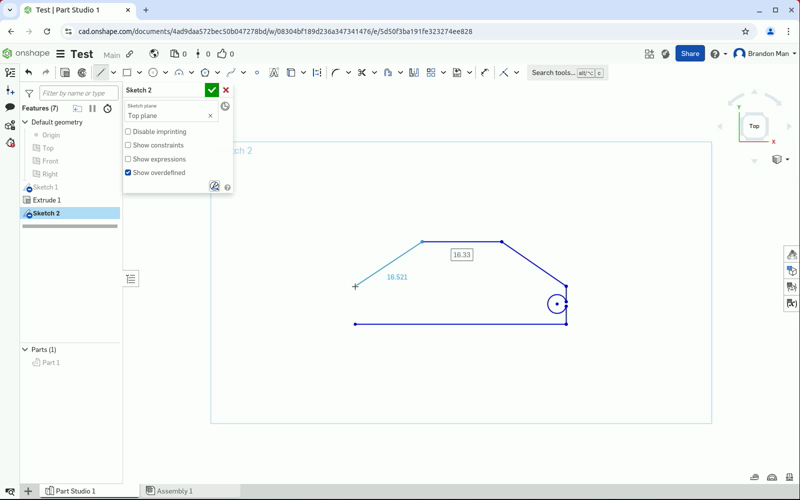
key_up(shift)
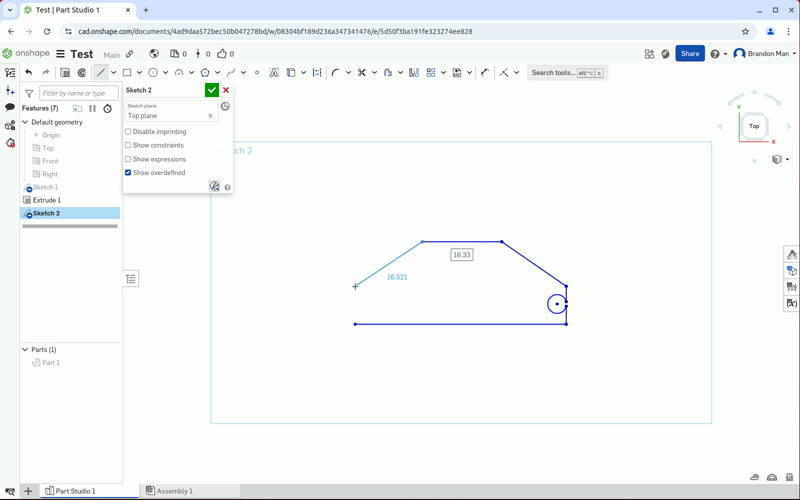
key_down(shift)
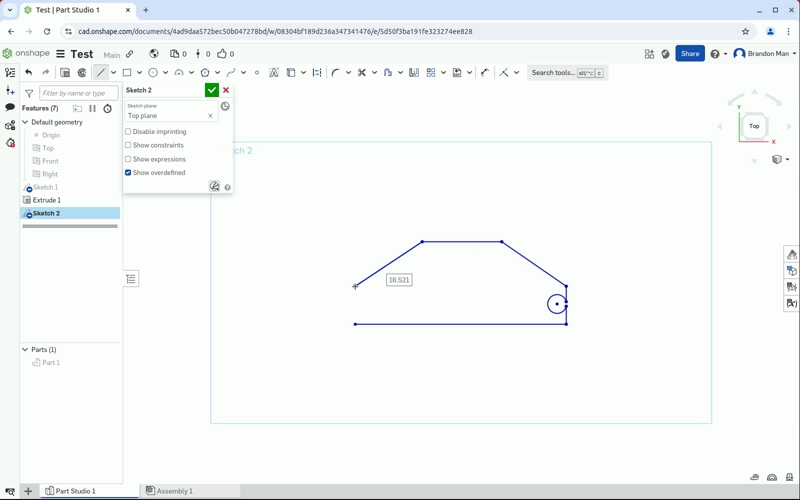
mouse_move(385, 286)
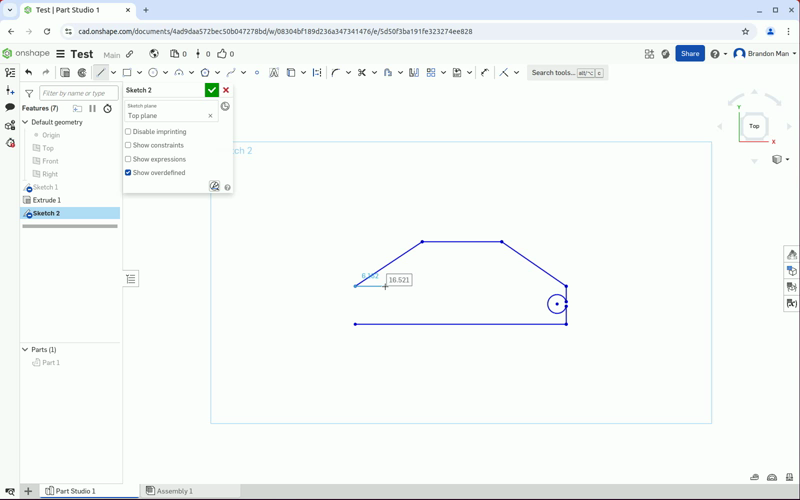
mouse_move(355, 301)
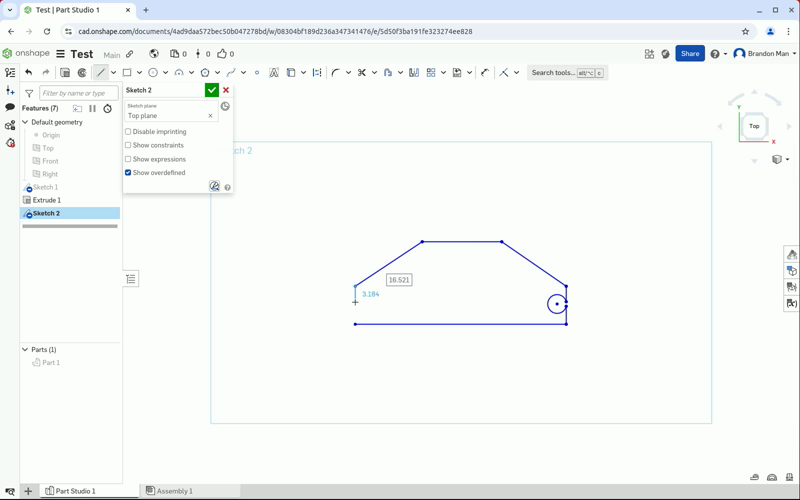
click(355, 301)
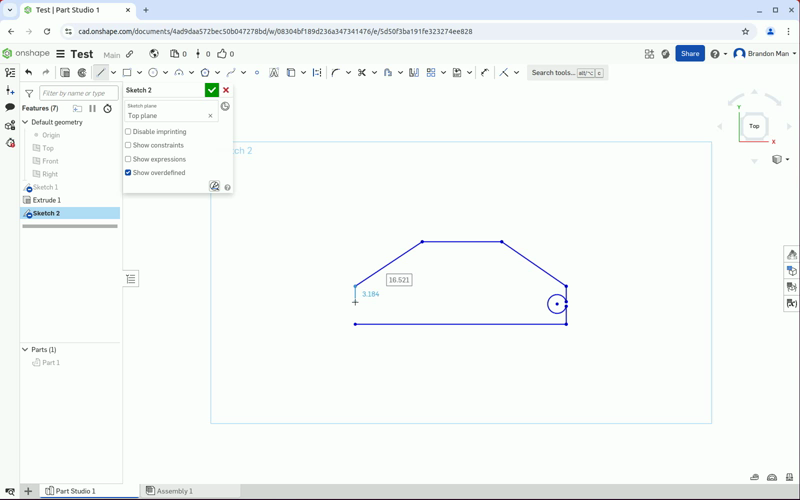
key_up(shift)
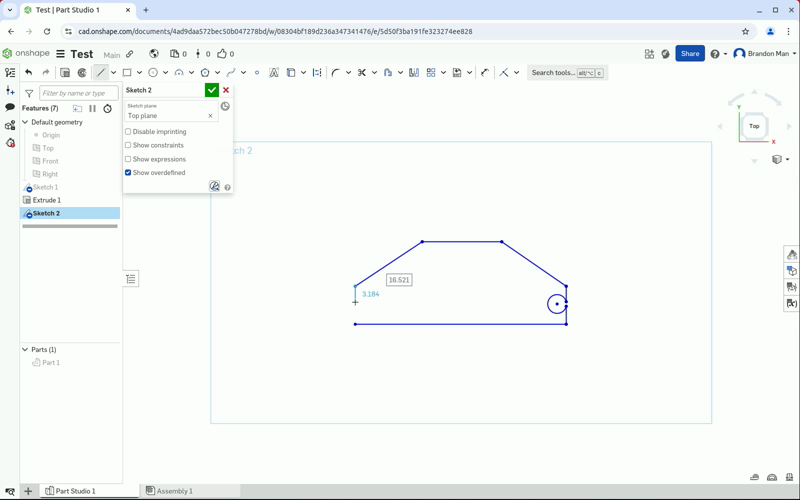
key(esc)
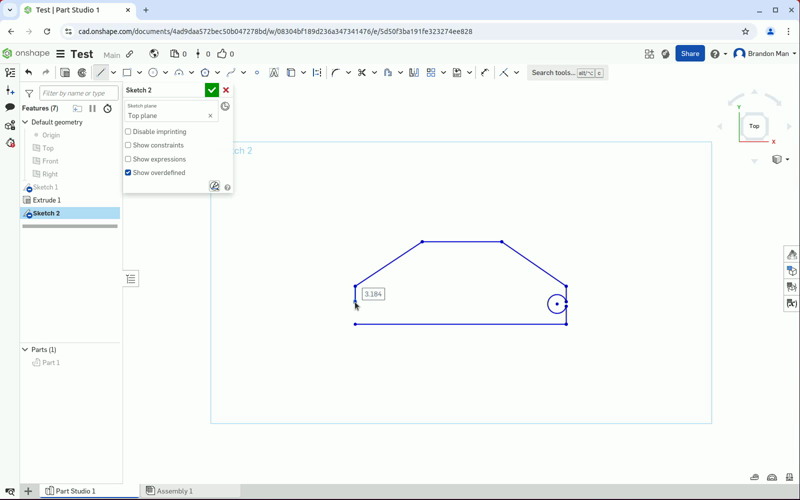
key(a)
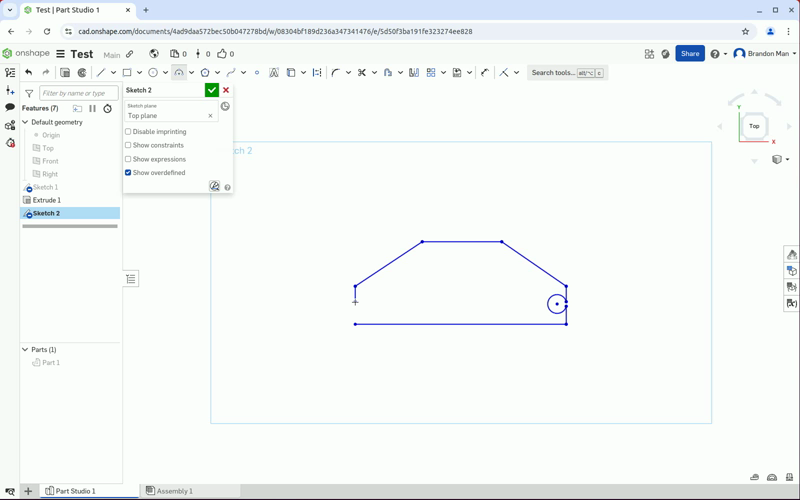
mouse_move(355, 301)
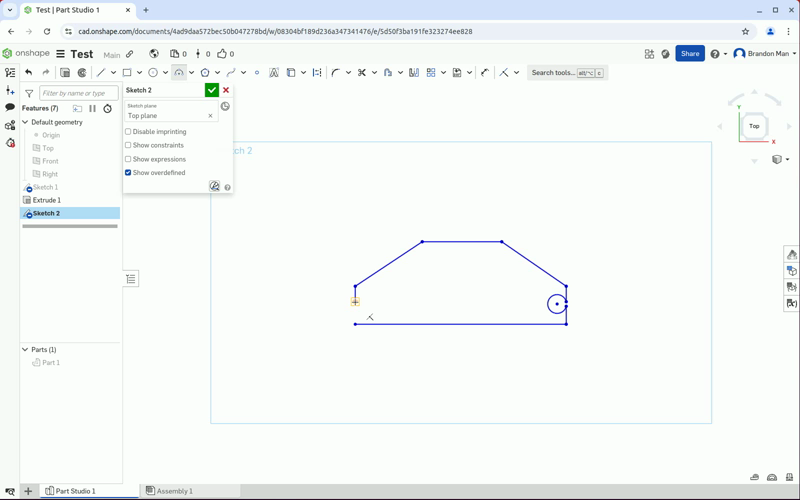
click(355, 301)
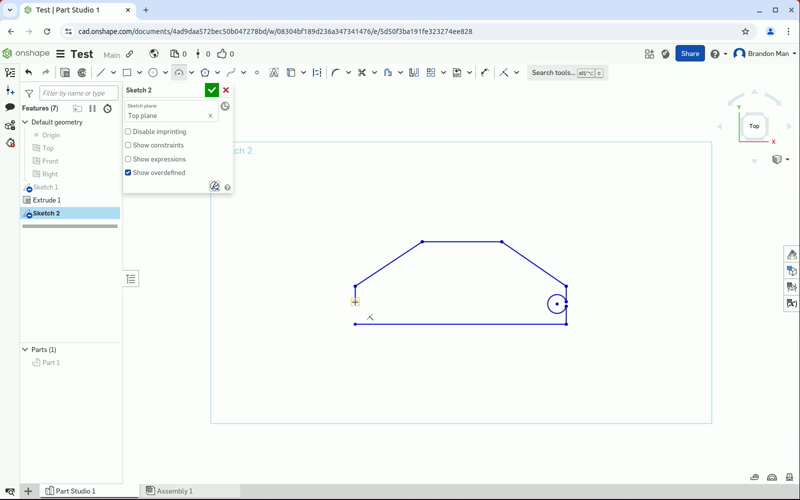
key_down(shift)
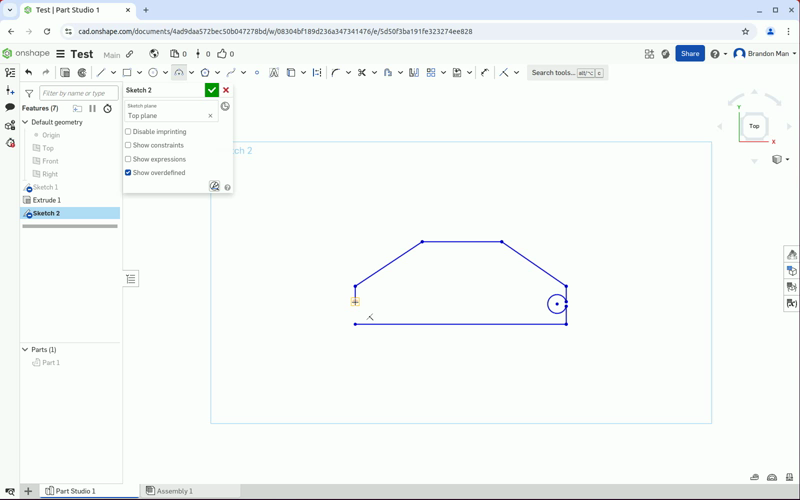
mouse_move(355, 310)
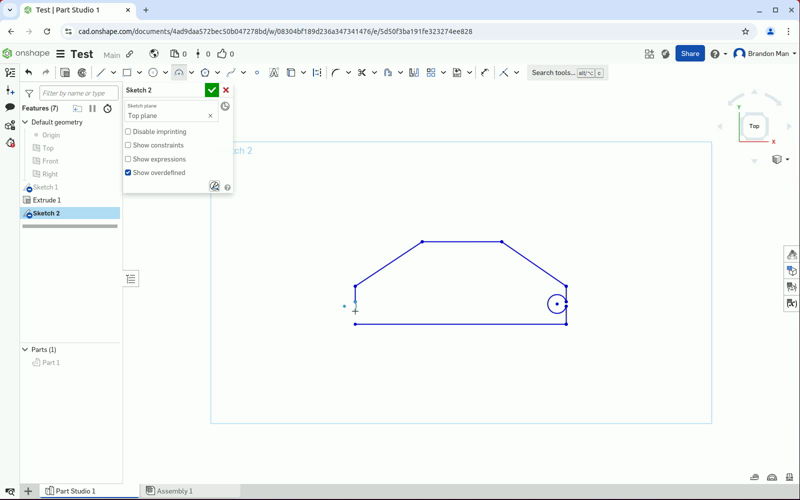
click(355, 310)
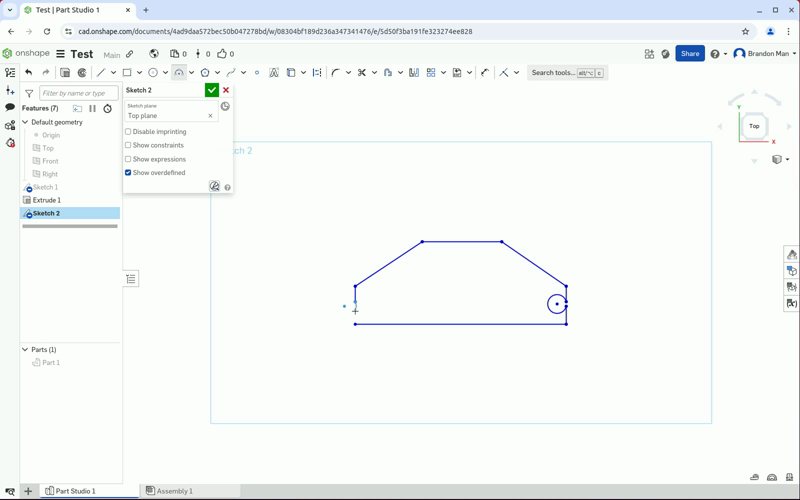
mouse_move(385, 306)
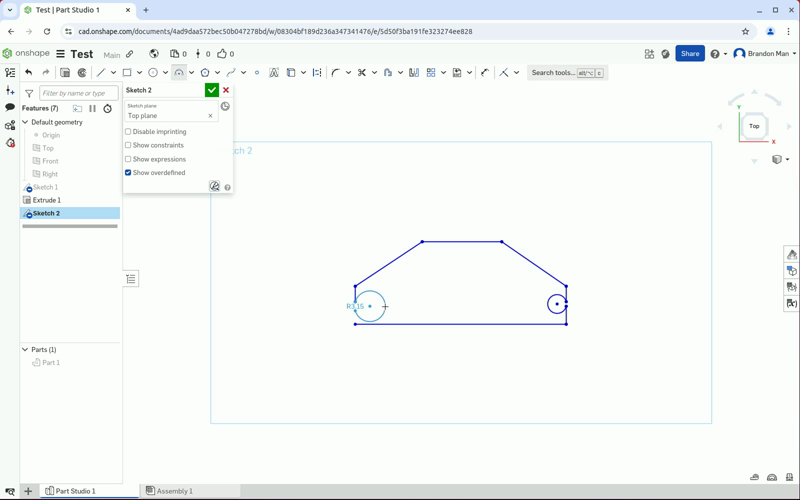
click(385, 306)
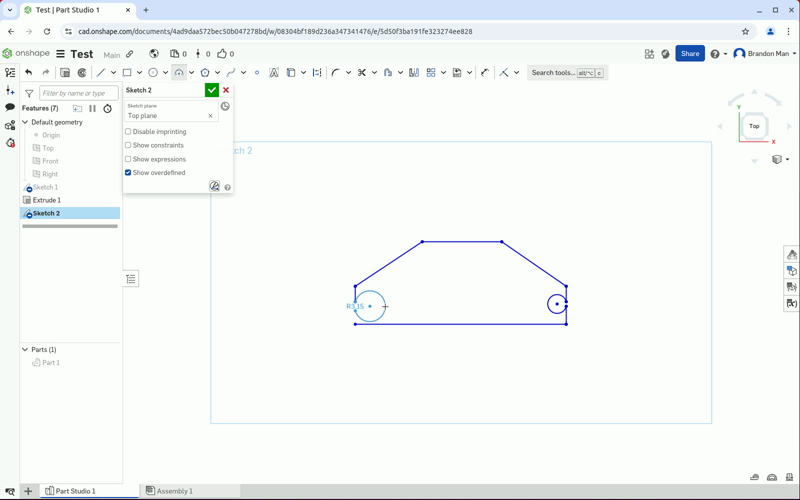
key_up(shift)
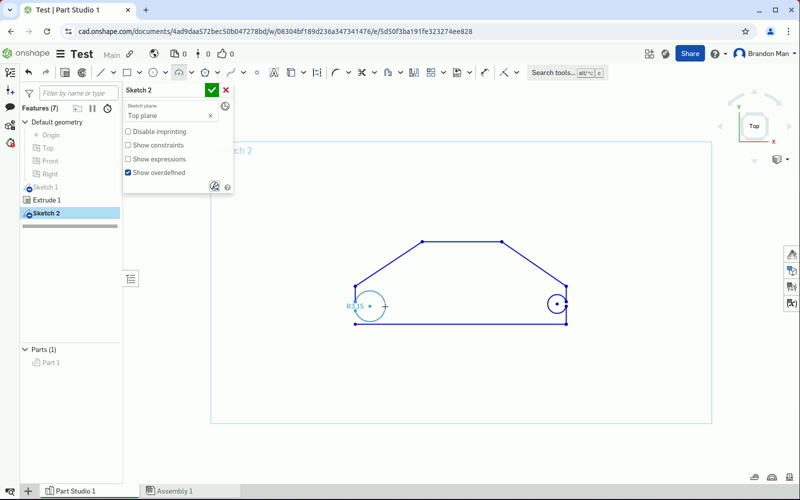
key(esc)
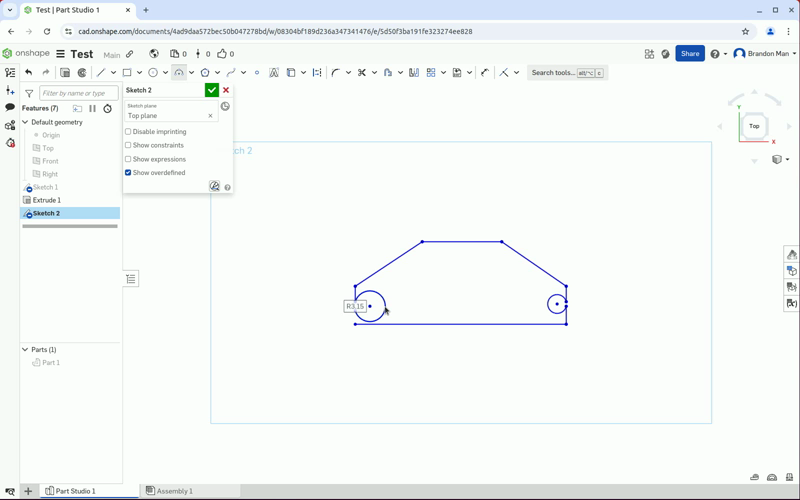
key(l)
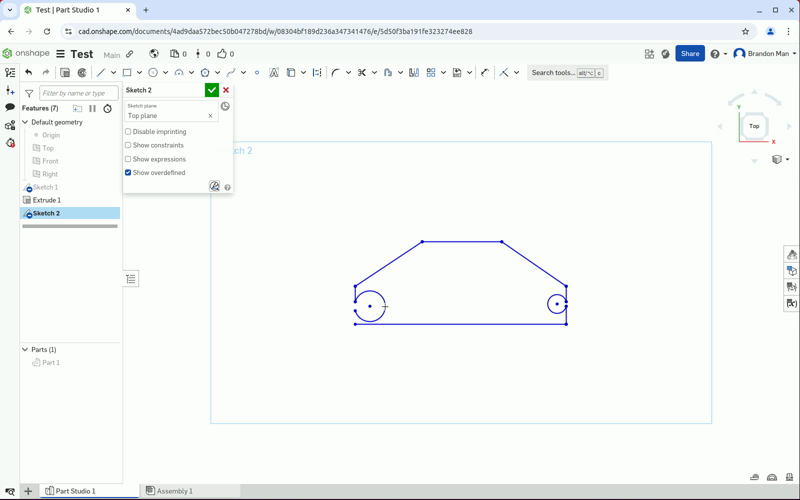
mouse_move(355, 310)
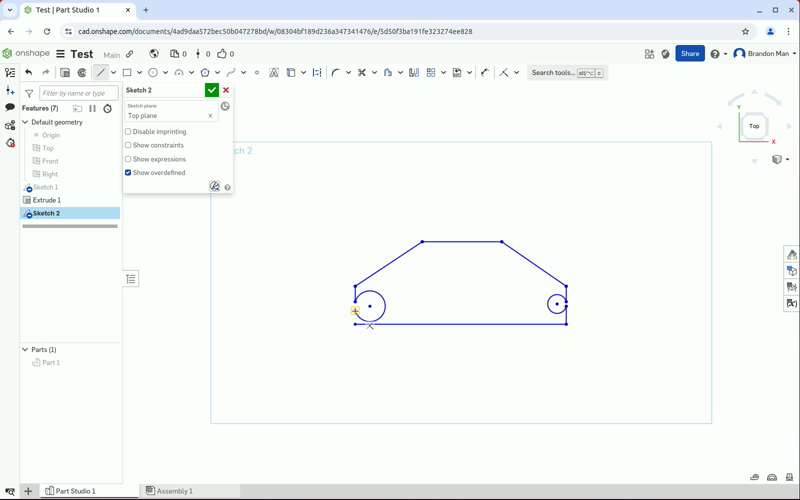
click(355, 310)
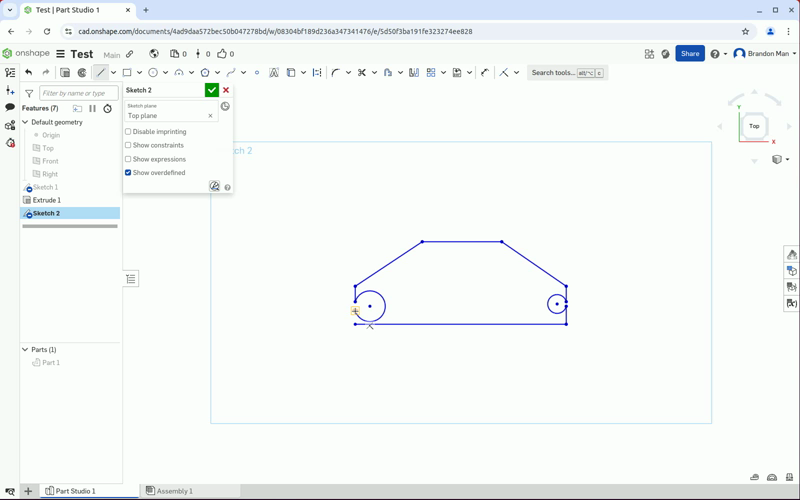
mouse_move(385, 310)
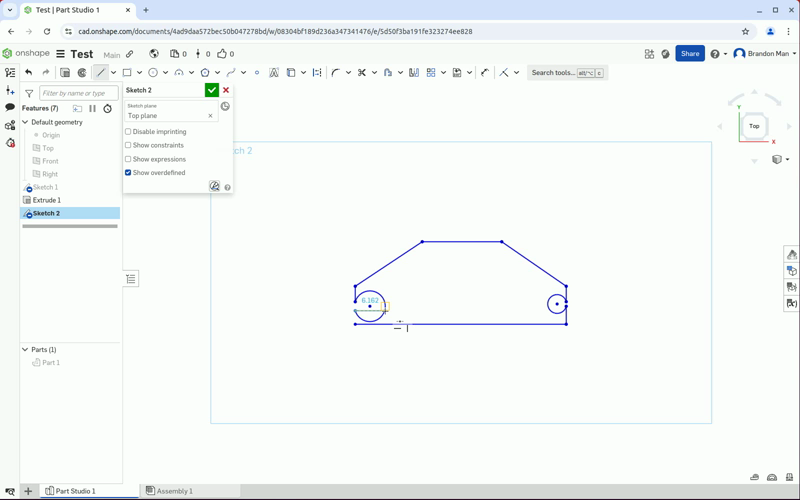
key_down(shift)
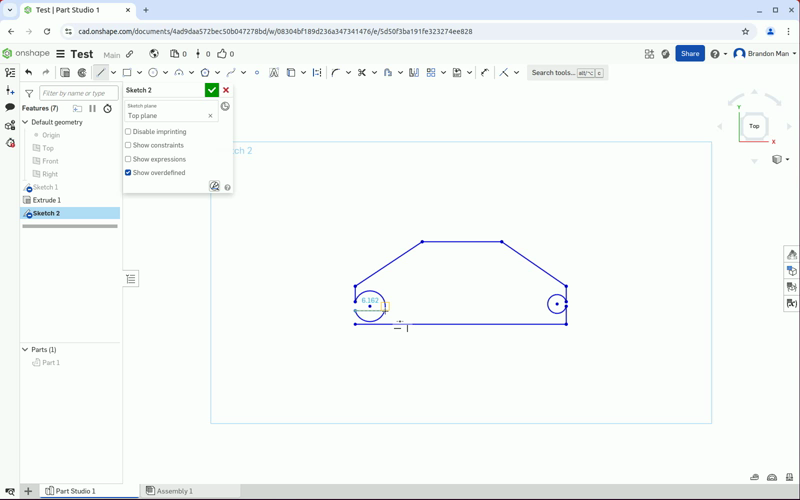
mouse_move(355, 324)
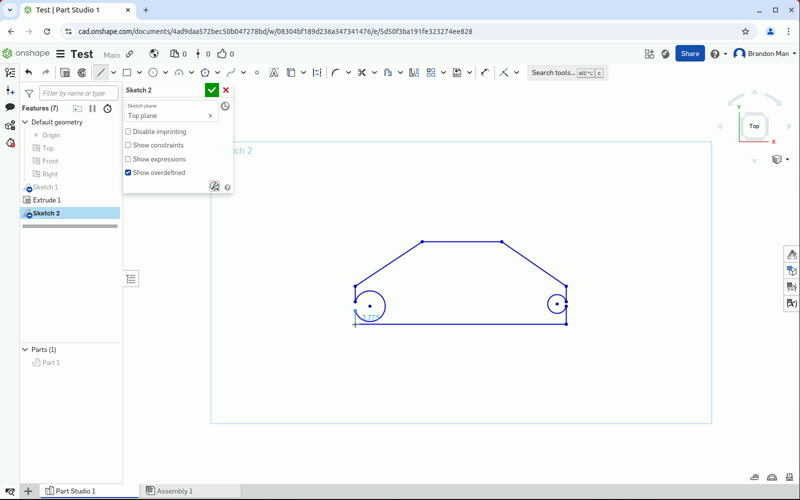
key_up(shift)
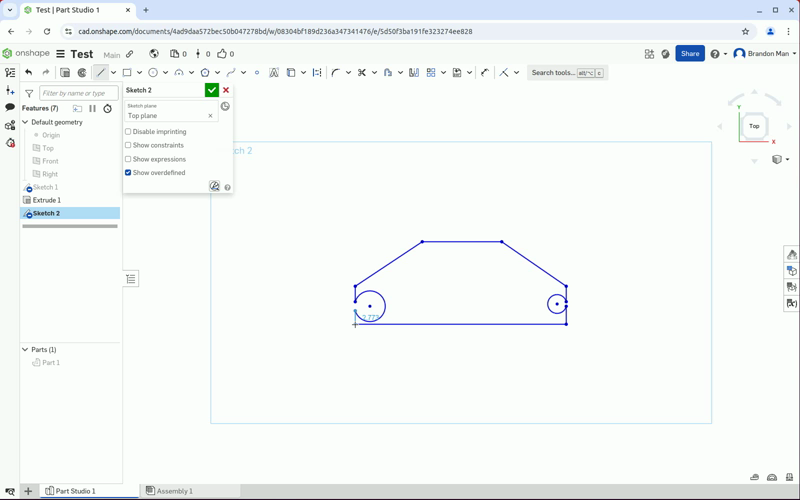
click(355, 324)
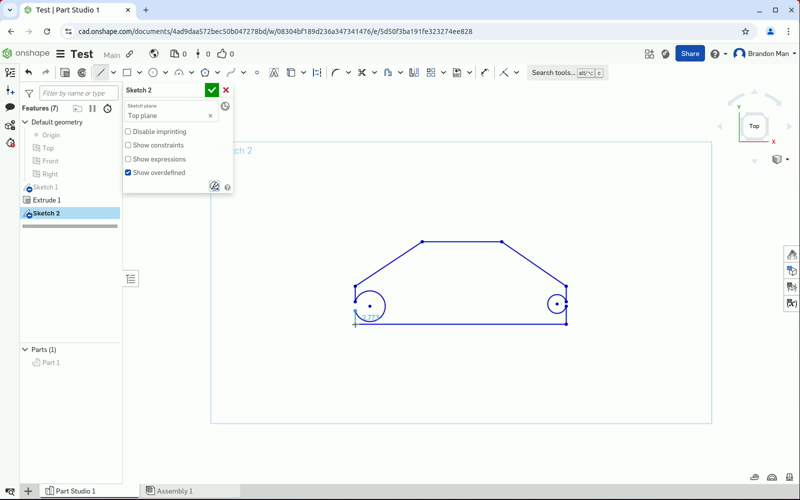
key(esc)
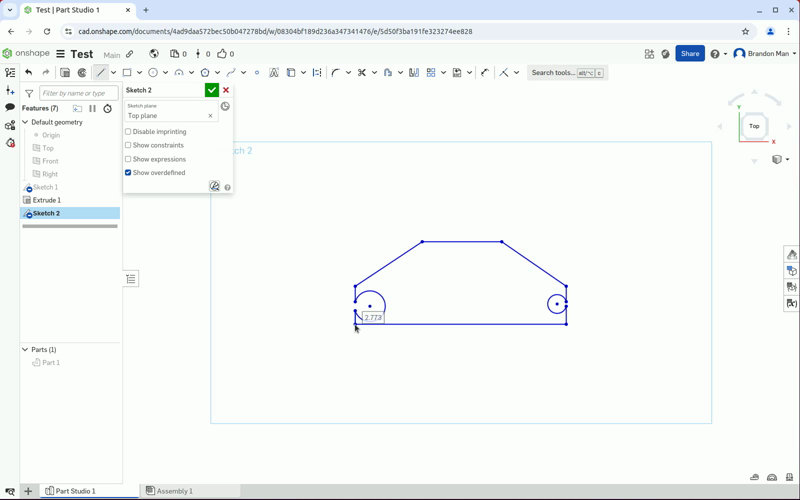
mouse_move(436, 258)
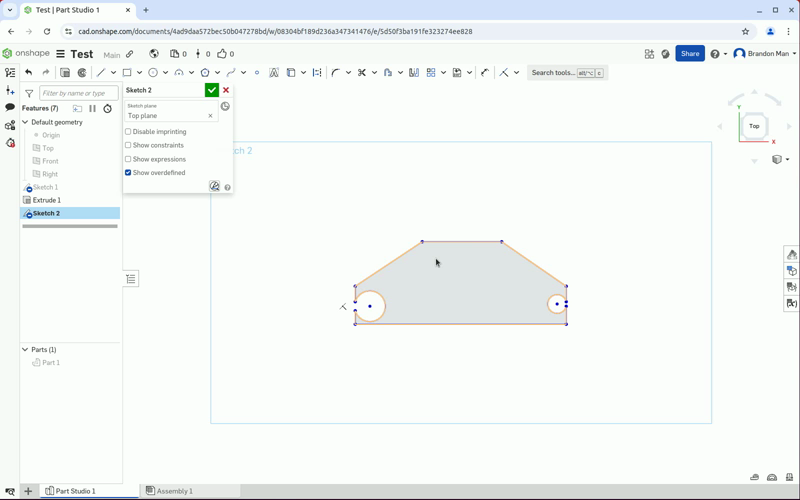
click(436, 258)
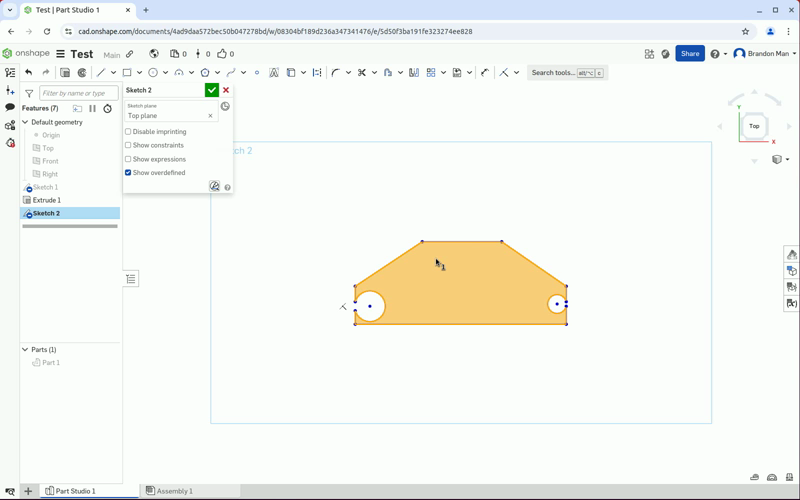
mouse_move(73, 352)
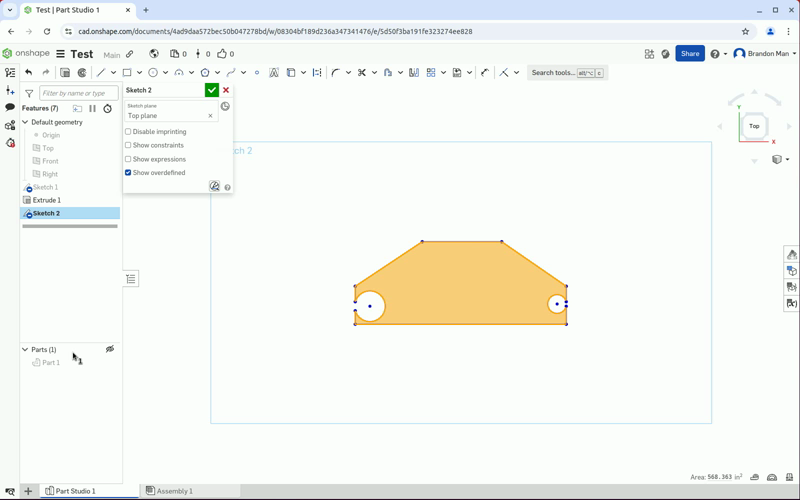
key(shift+y)
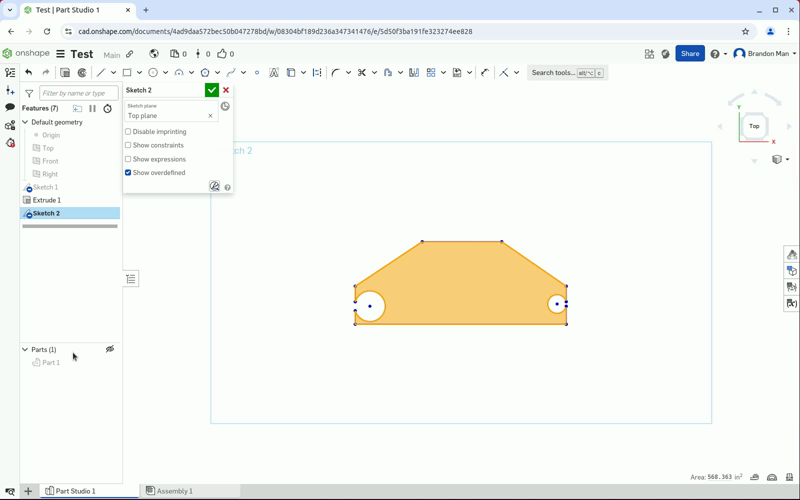
key(shift+e)
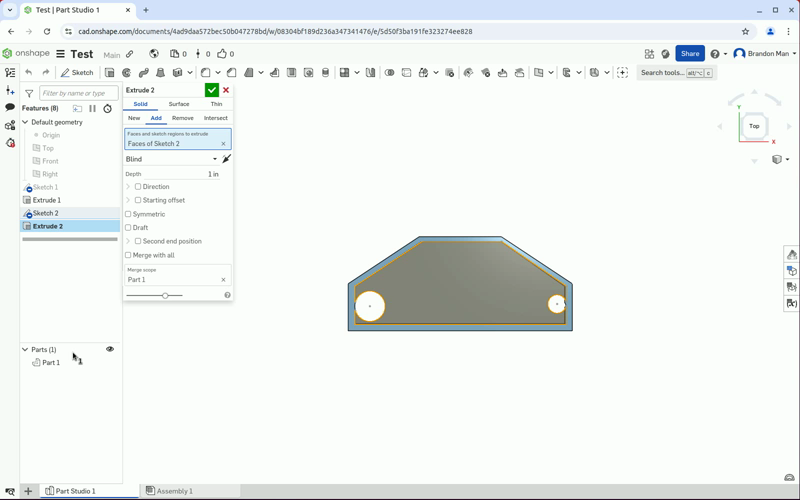
mouse_move(143, 106)
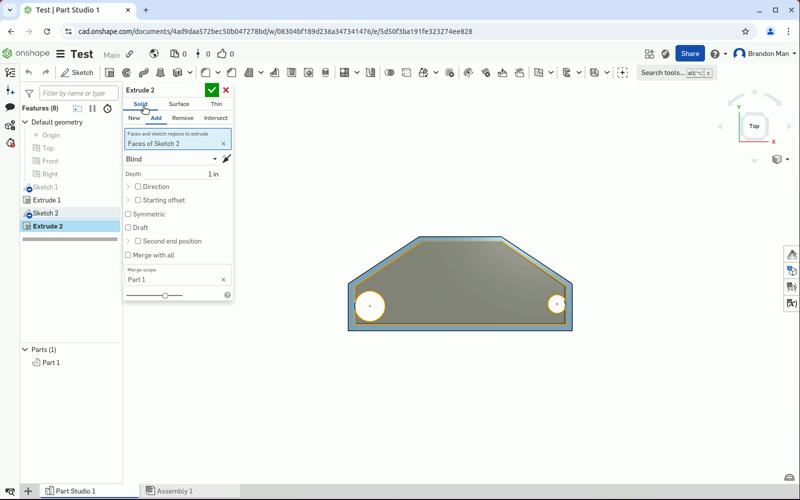
click(143, 106)
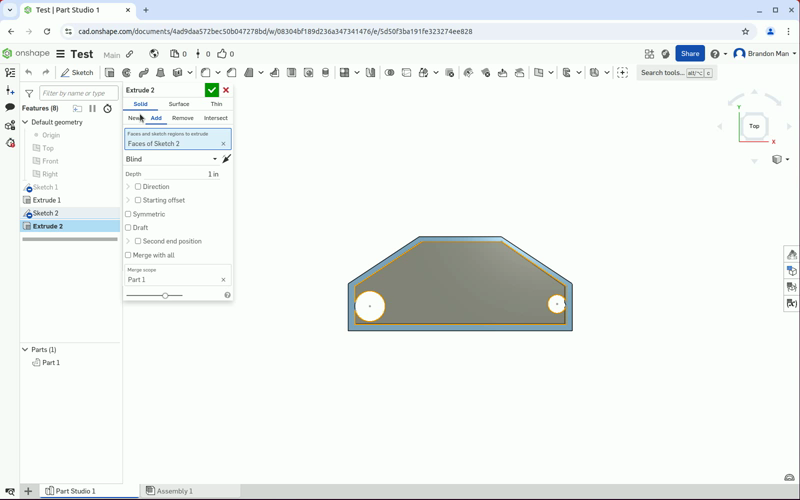
mouse_move(137, 120)
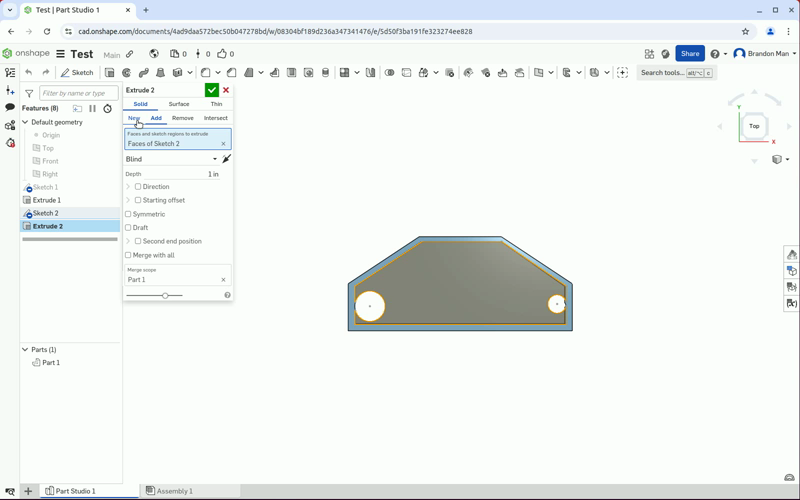
click(137, 120)
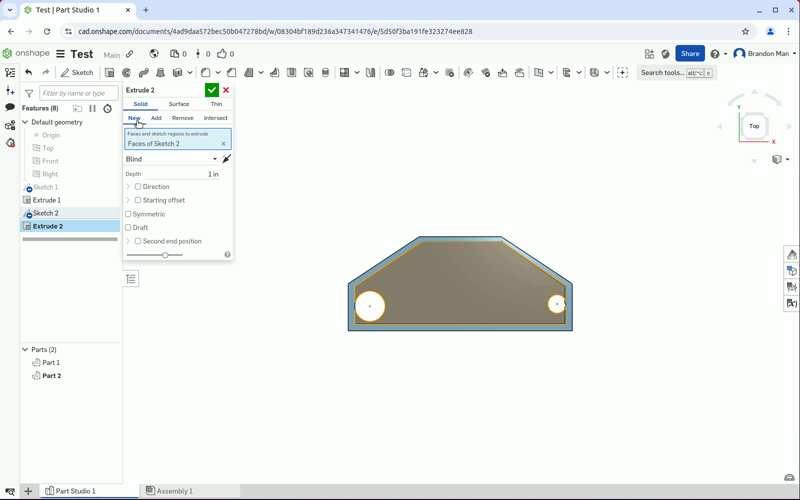
key(tab, 4)
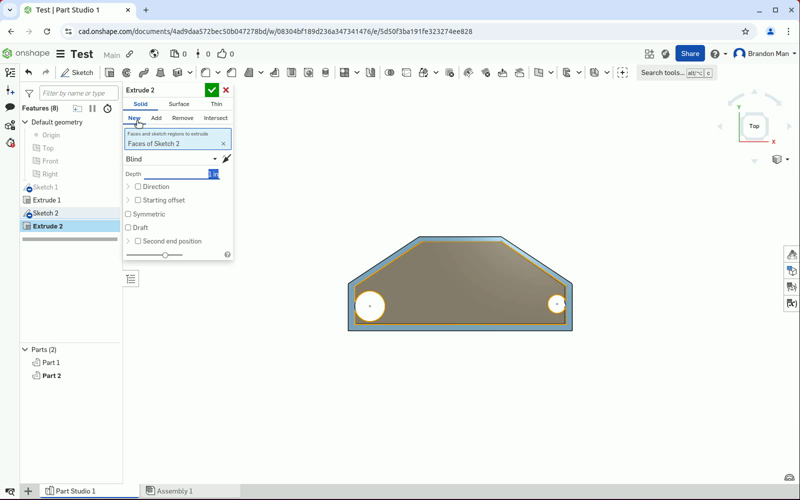
text(1.444)
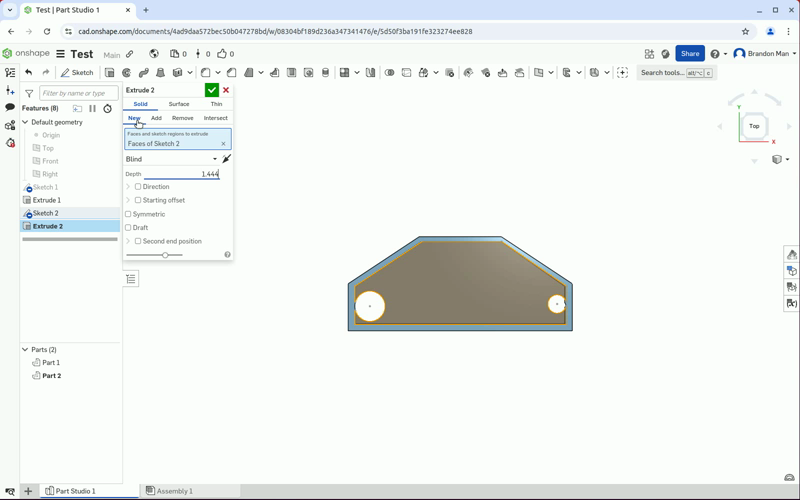
key(enter)
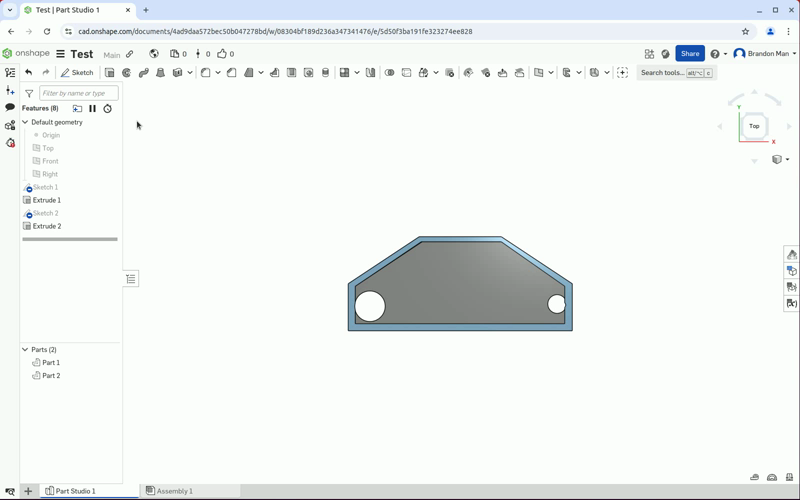
key(shift+h)
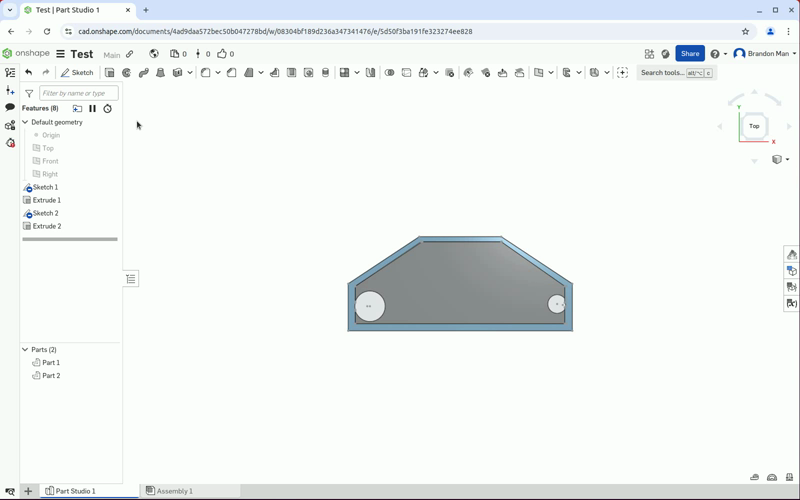
key(shift+h)
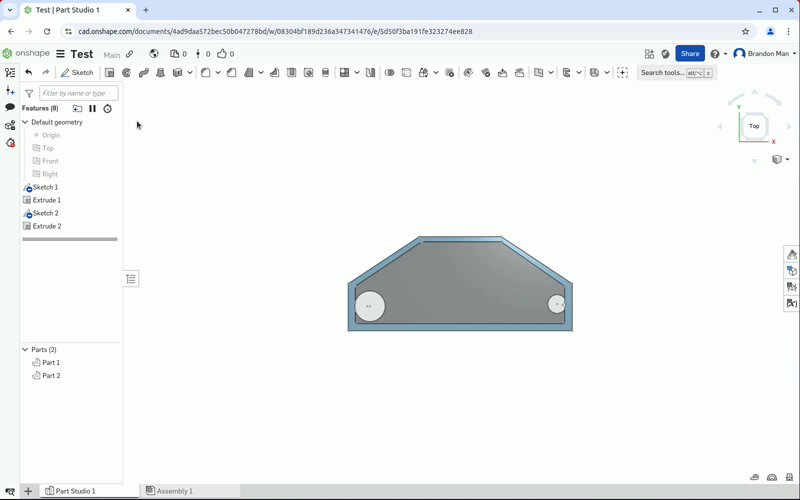
key(shift+7)
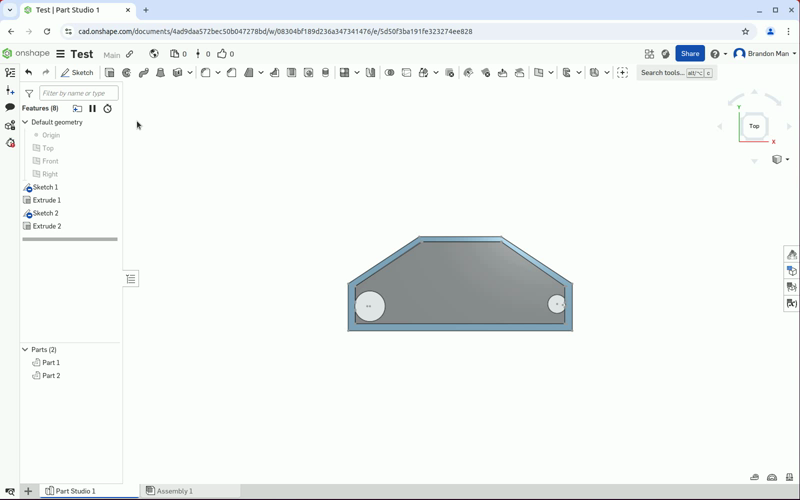
key(up, 3)
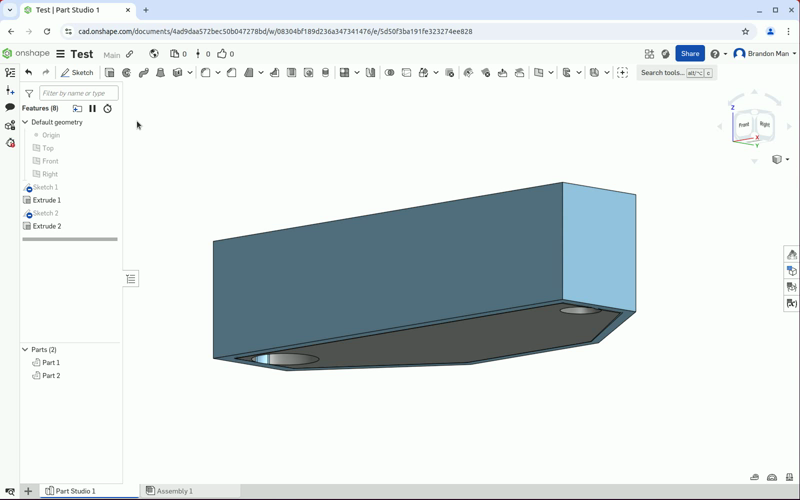
key(left, 3)
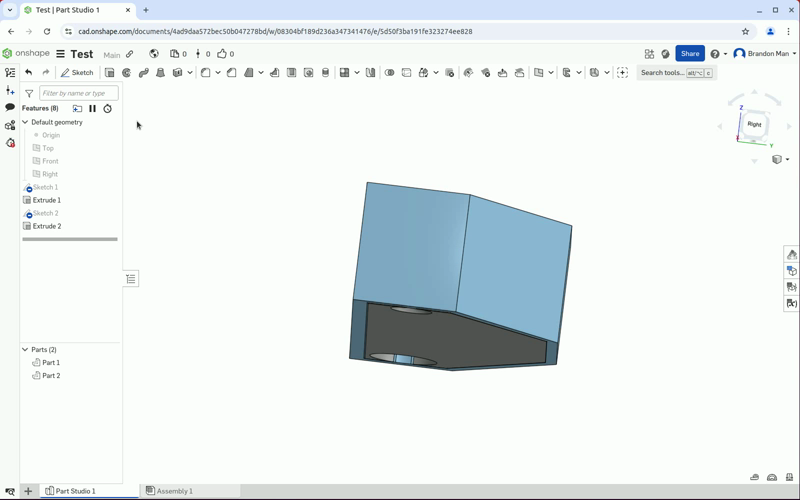
key(right, 3)
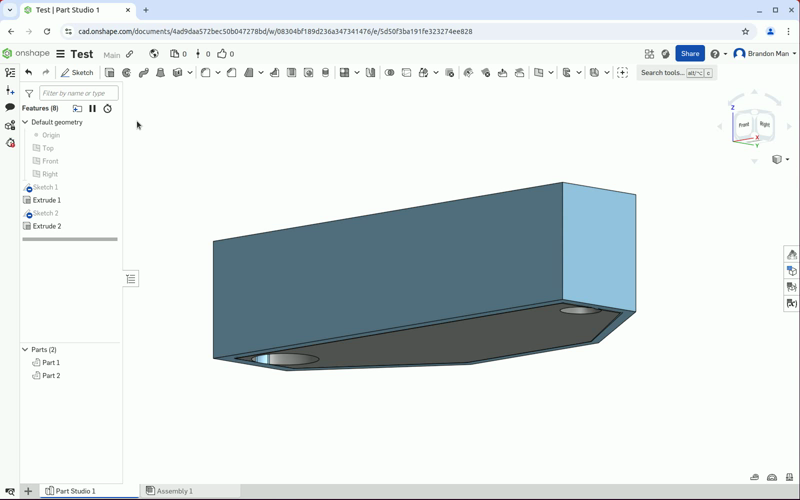
key(down, 3)
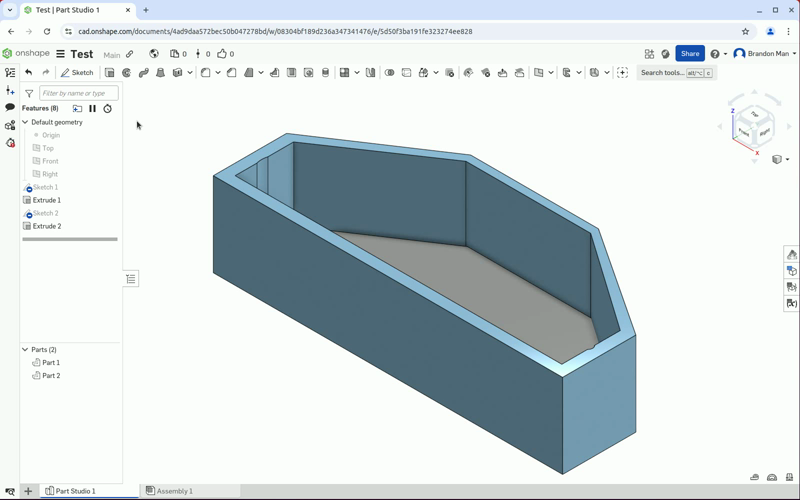
mouse_move(73, 189)
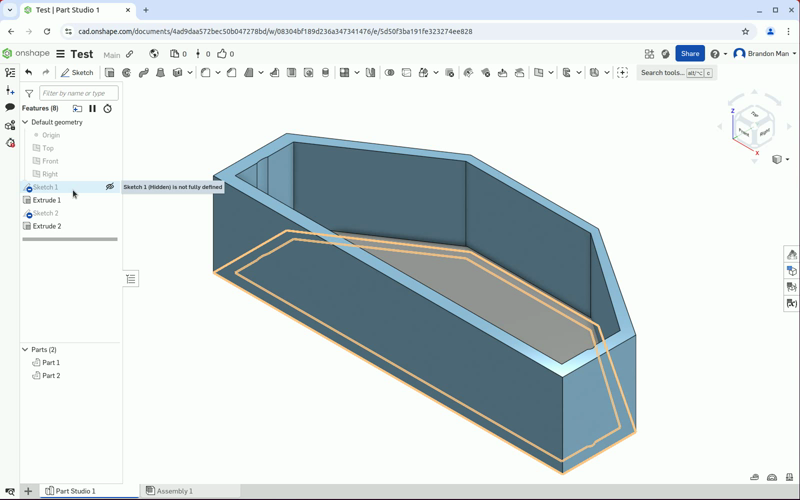
click(73, 189)